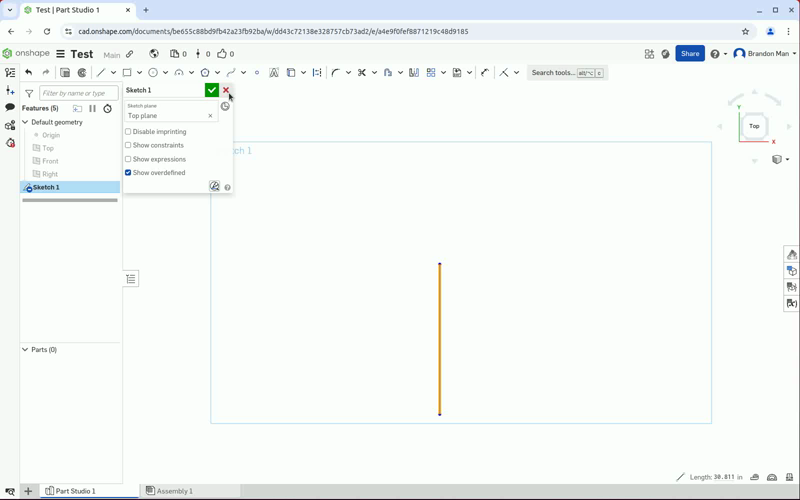
key(shift+h)
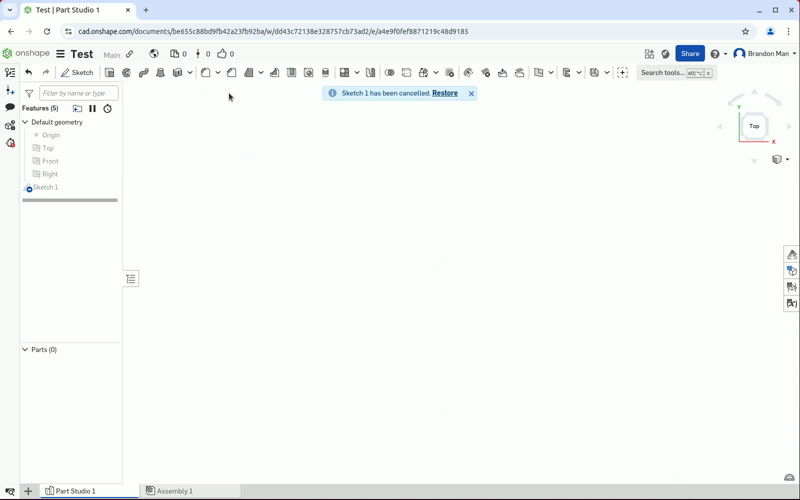
mouse_move(73, 352)
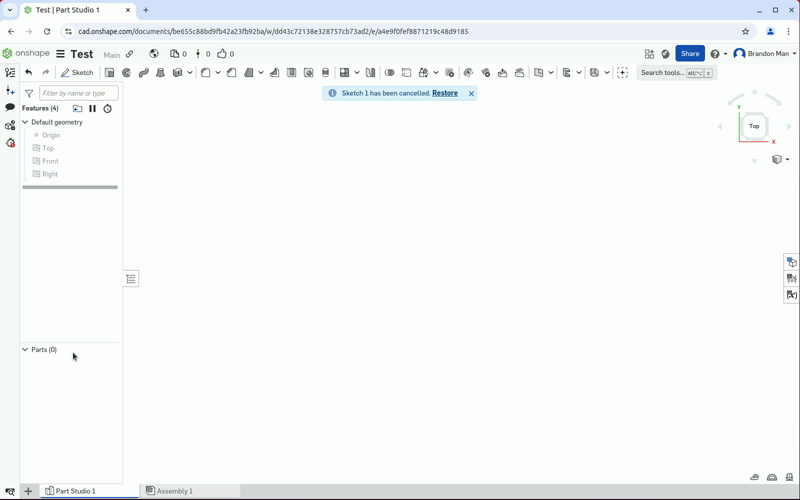
key(y)
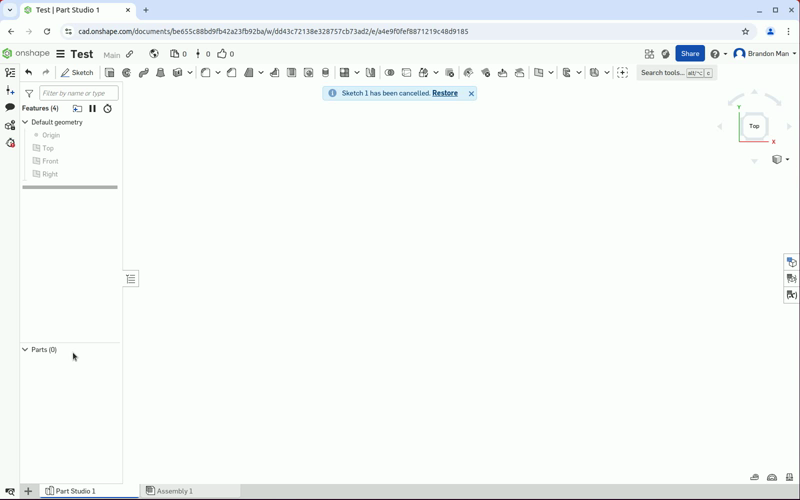
key(shift+p)
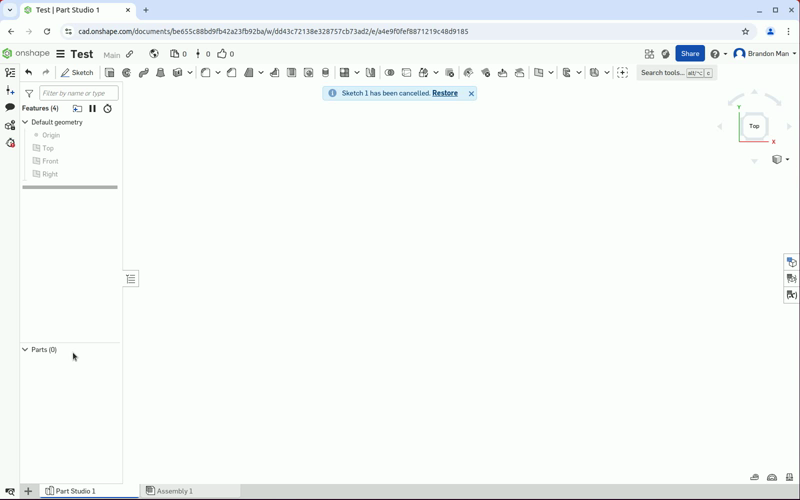
key(space)
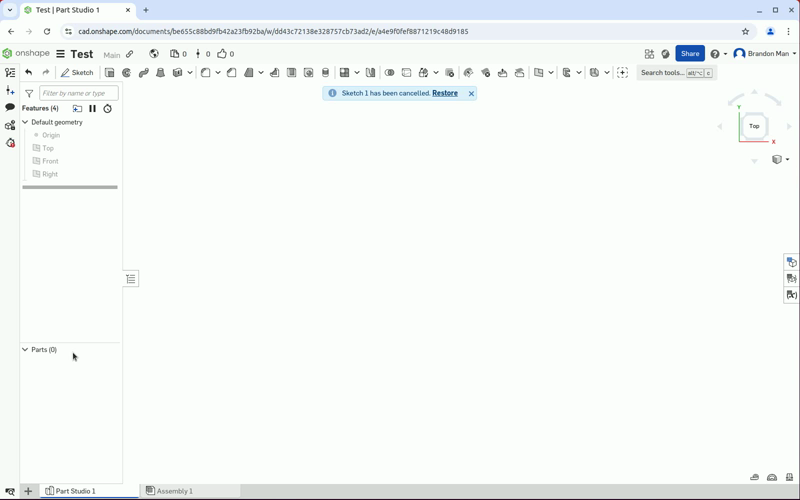
key_down(shift)
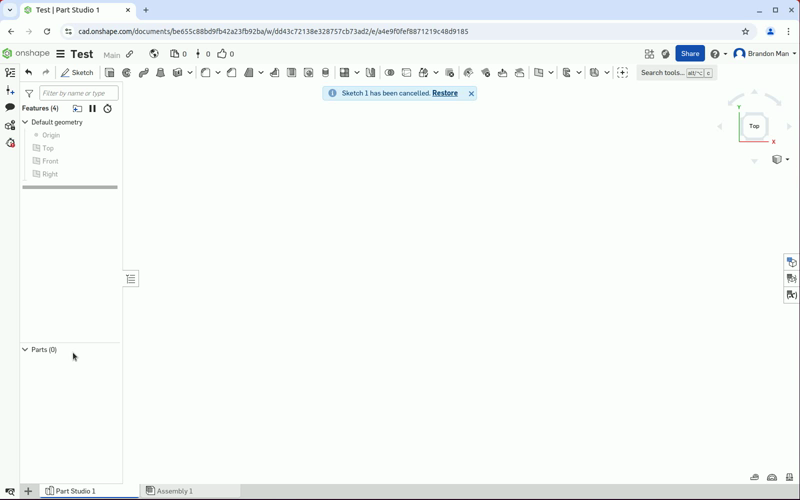
key(up)
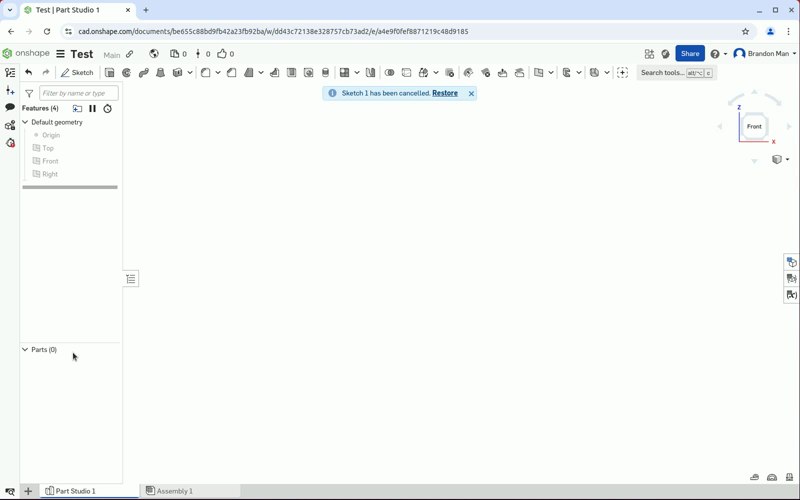
key_up(shift)
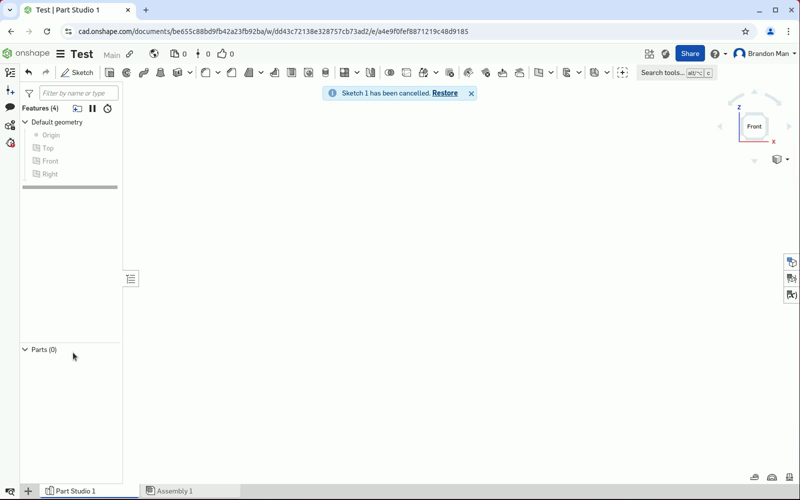
key(space)
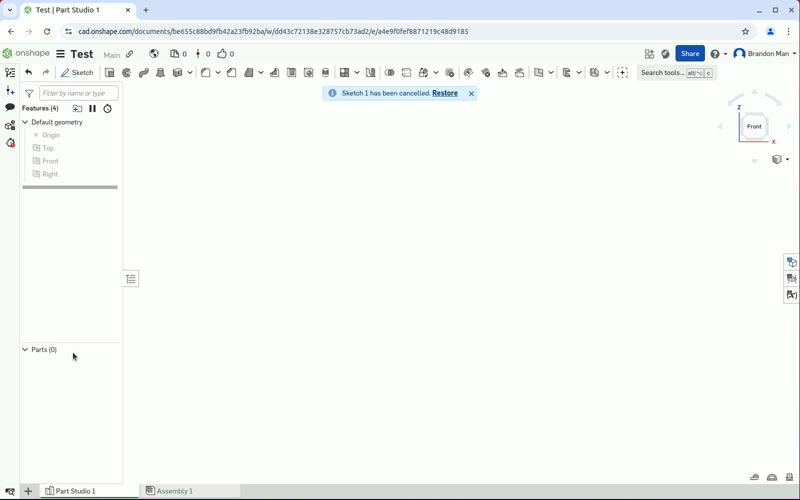
key_down(shift)
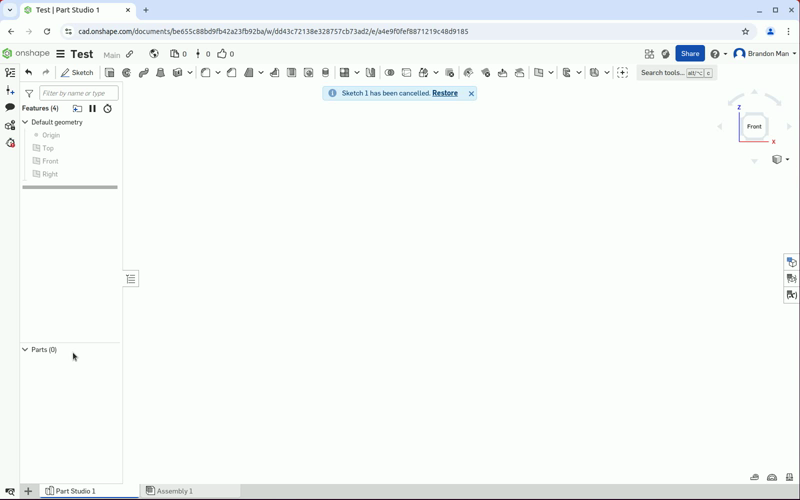
key(left)
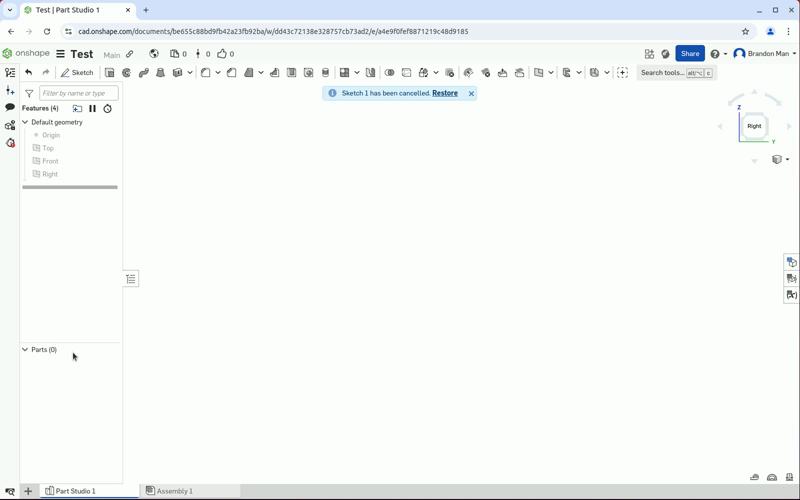
key_up(shift)
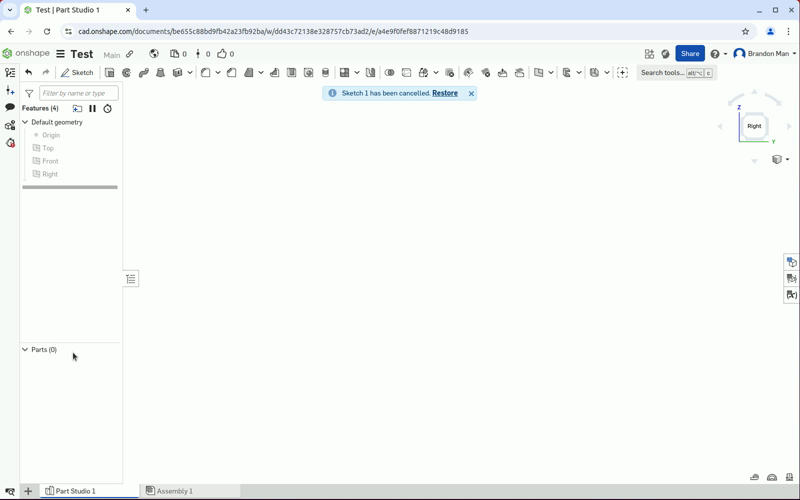
mouse_move(73, 352)
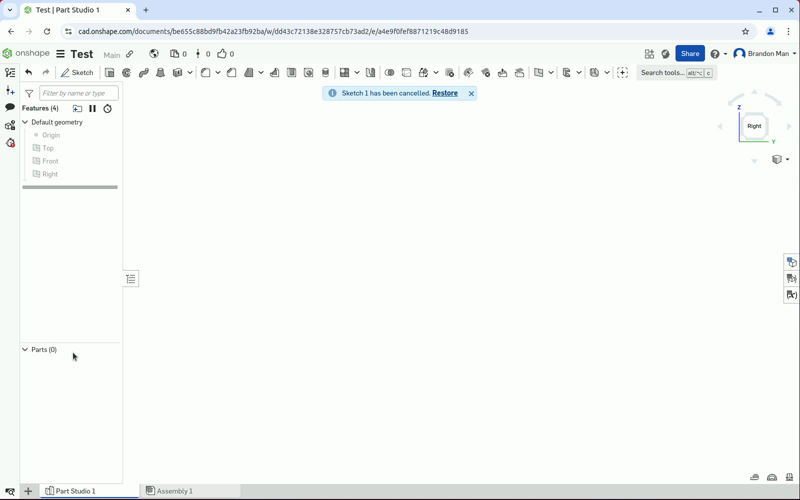
key(shift+y)
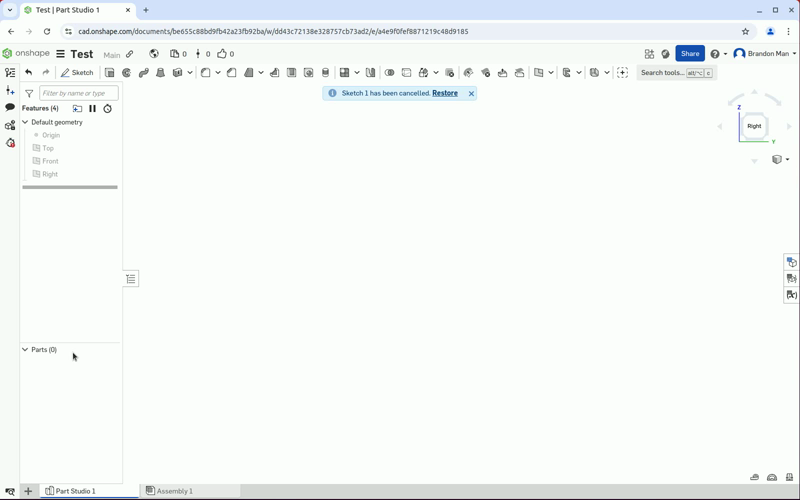
key(shift+s)
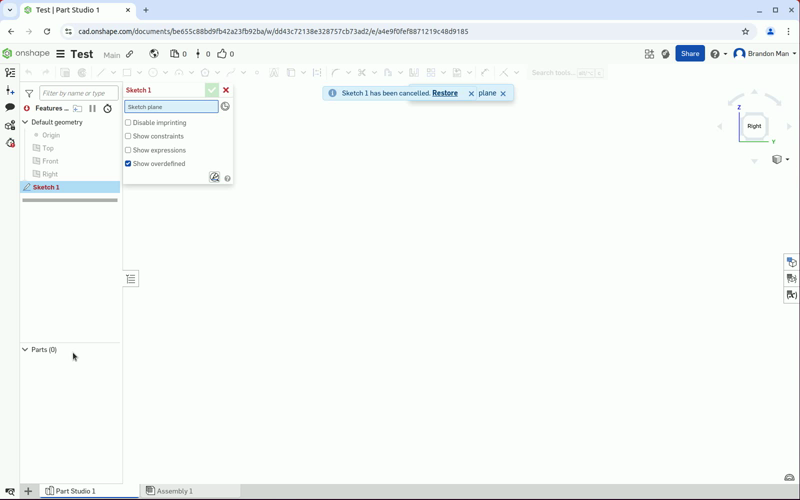
mouse_move(73, 176)
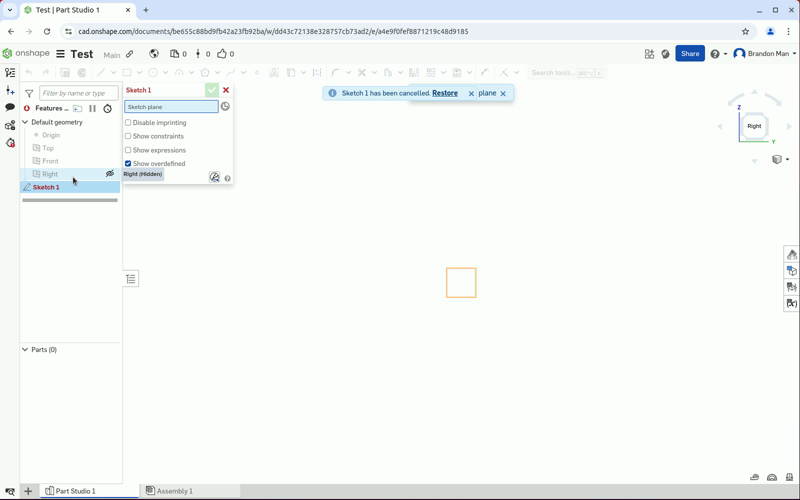
click(73, 176)
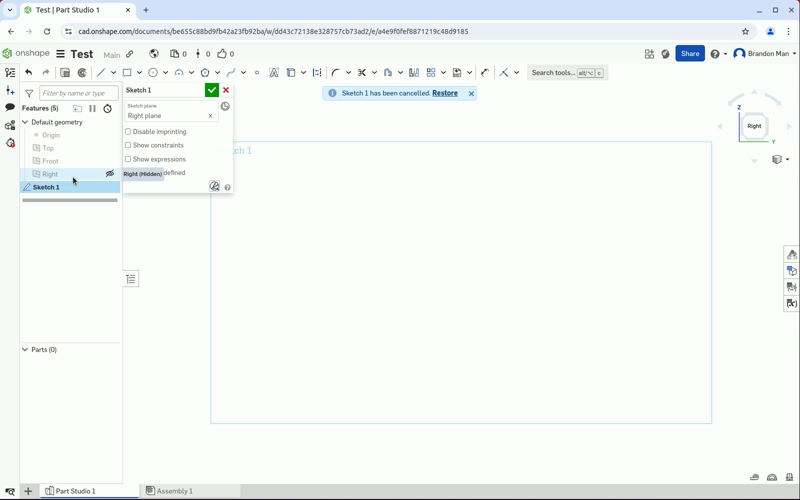
mouse_move(73, 352)
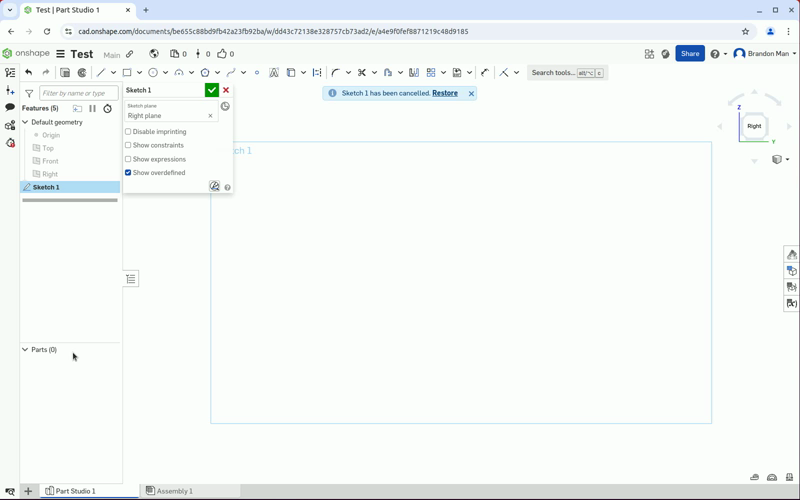
key(y)
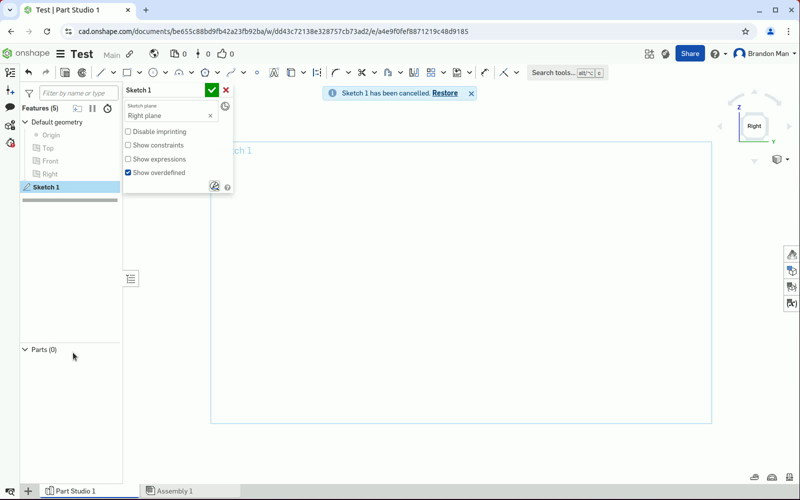
key(l)
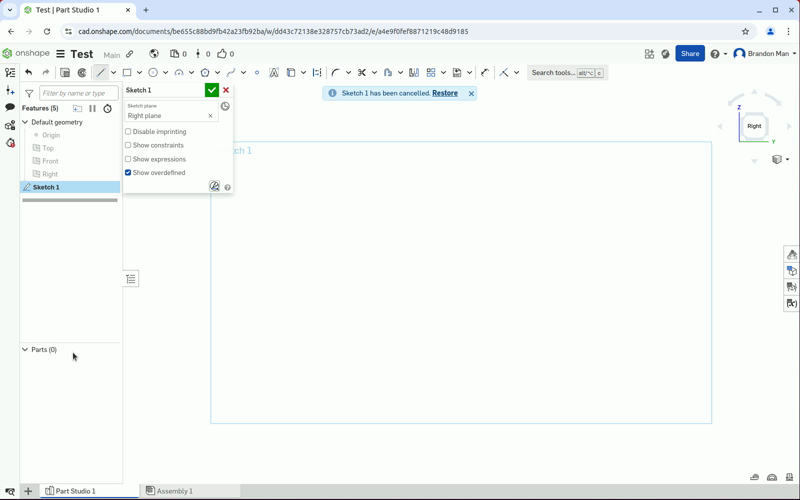
key_down(shift)
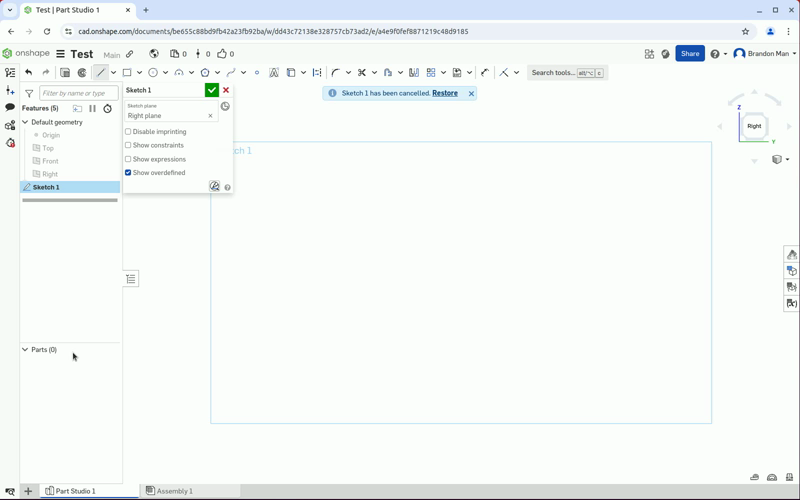
mouse_move(357, 349)
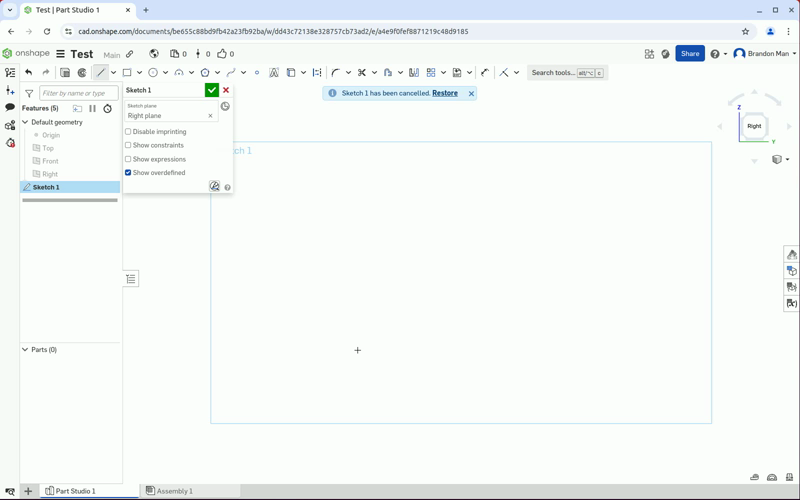
click(357, 349)
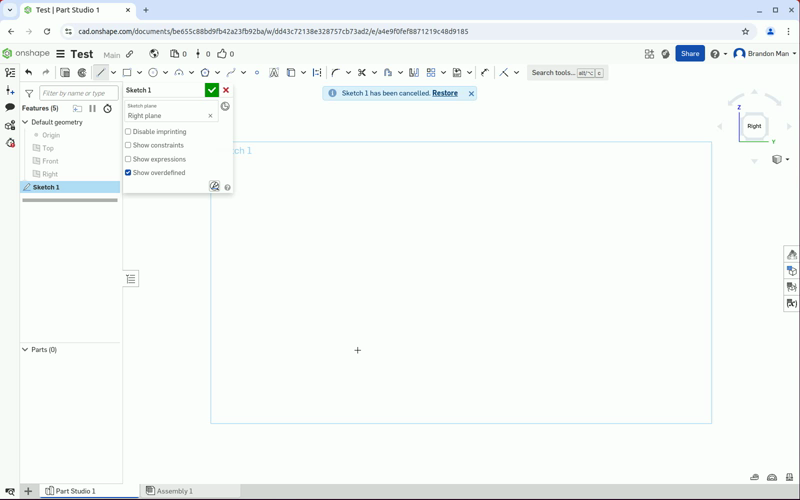
key_up(shift)
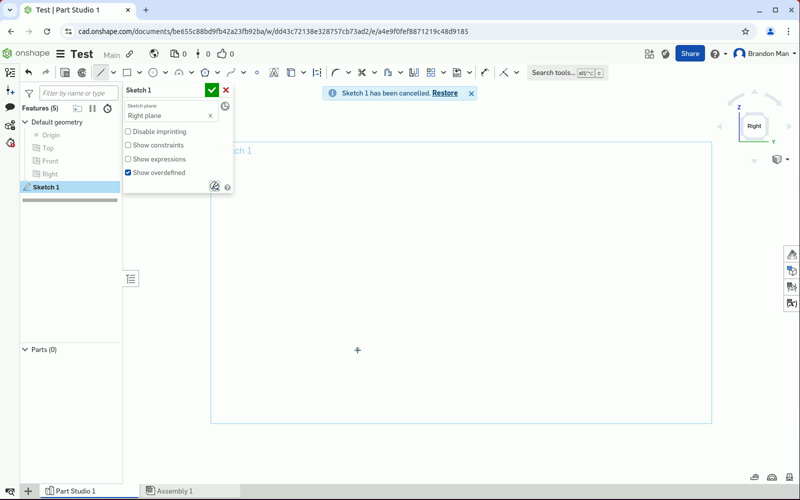
key_down(shift)
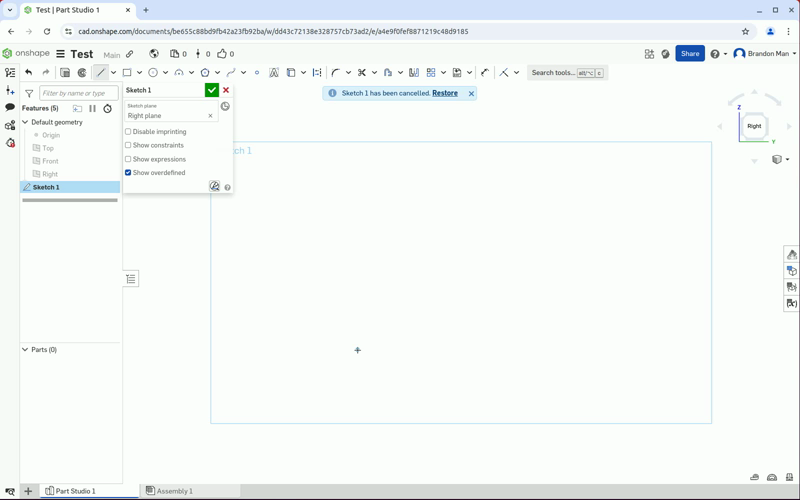
mouse_move(387, 349)
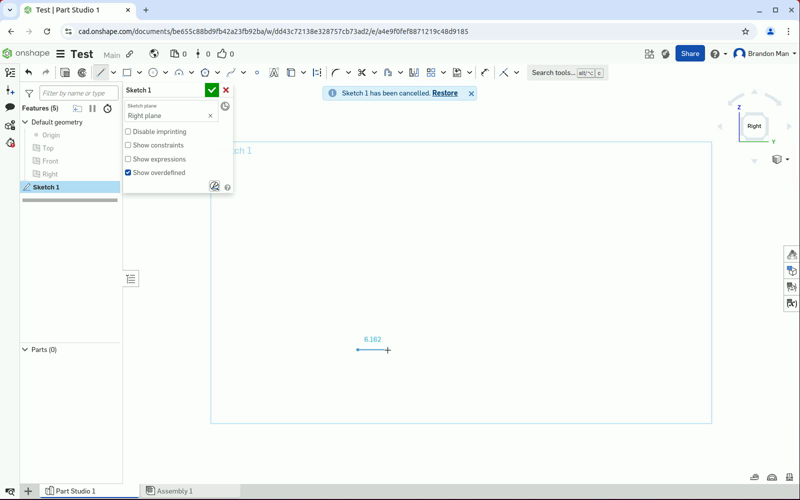
mouse_move(382, 349)
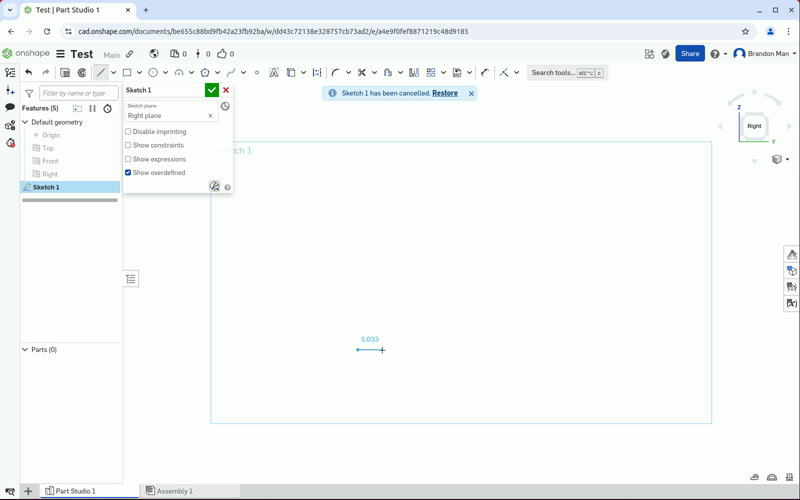
click(382, 349)
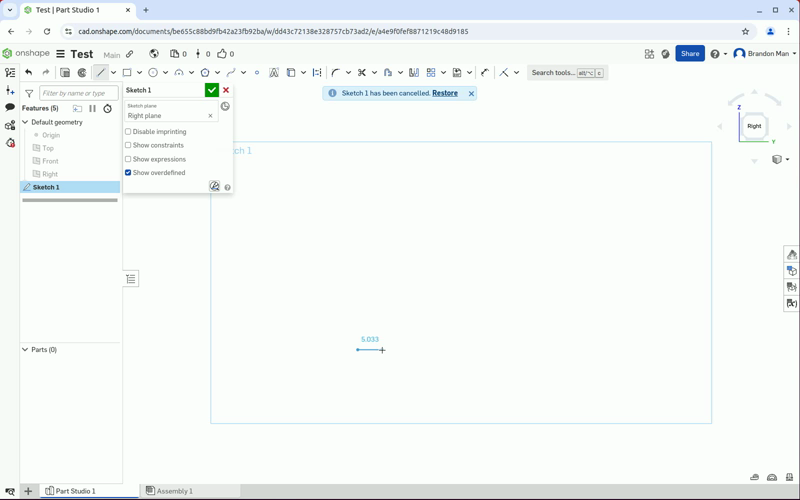
key_up(shift)
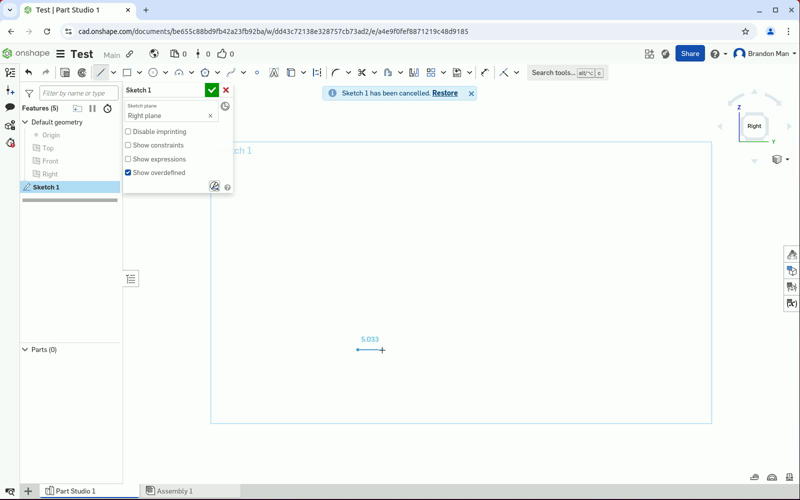
key_down(shift)
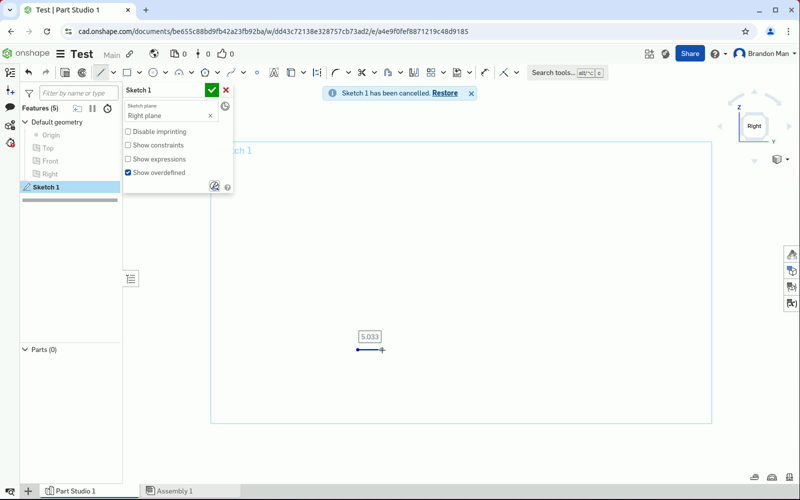
mouse_move(382, 266)
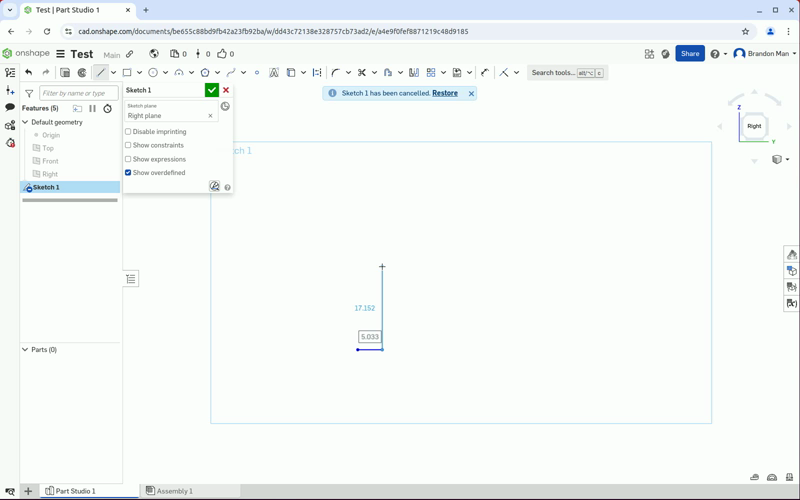
click(382, 266)
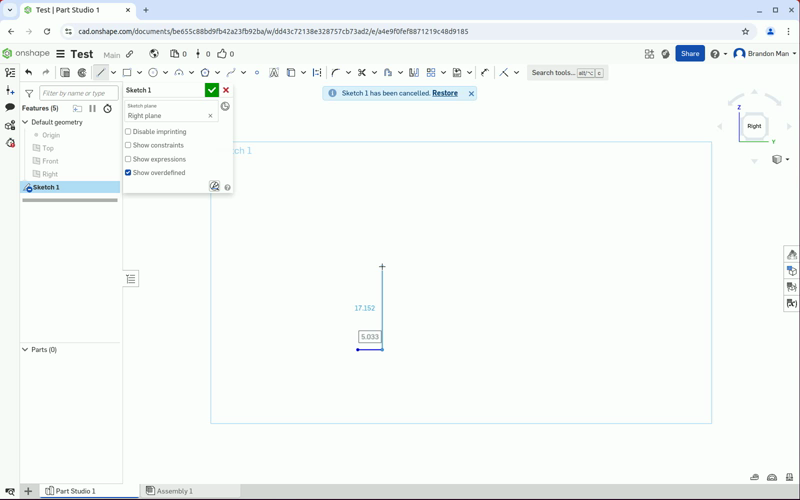
key_up(shift)
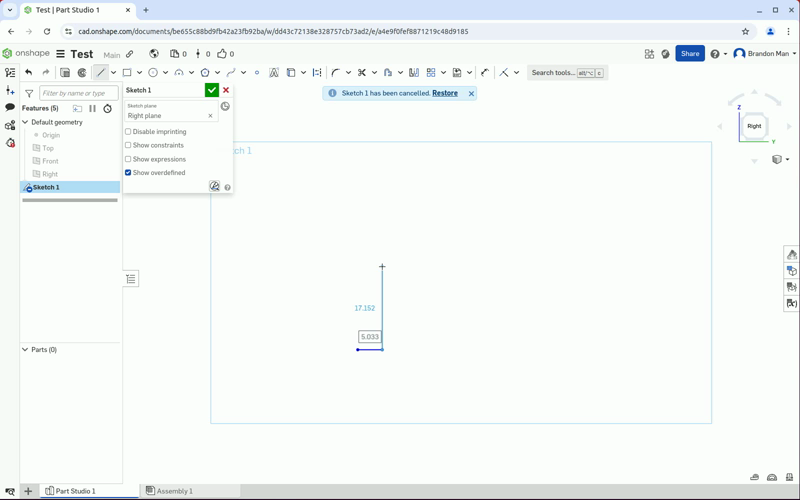
key_down(shift)
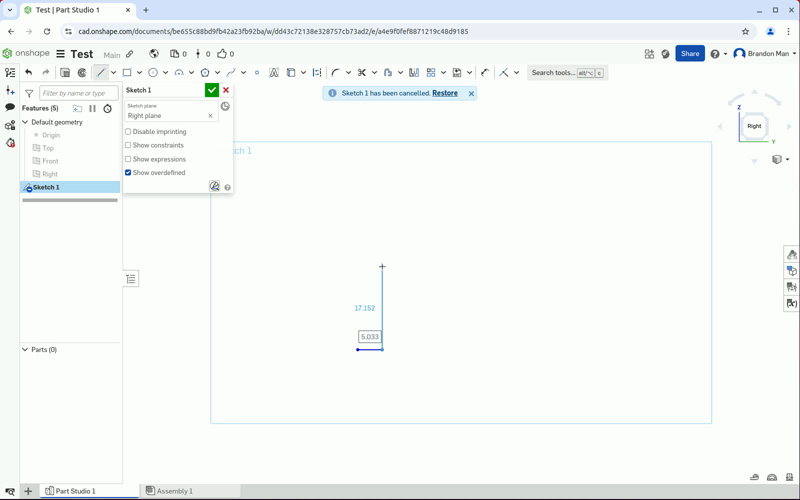
mouse_move(547, 266)
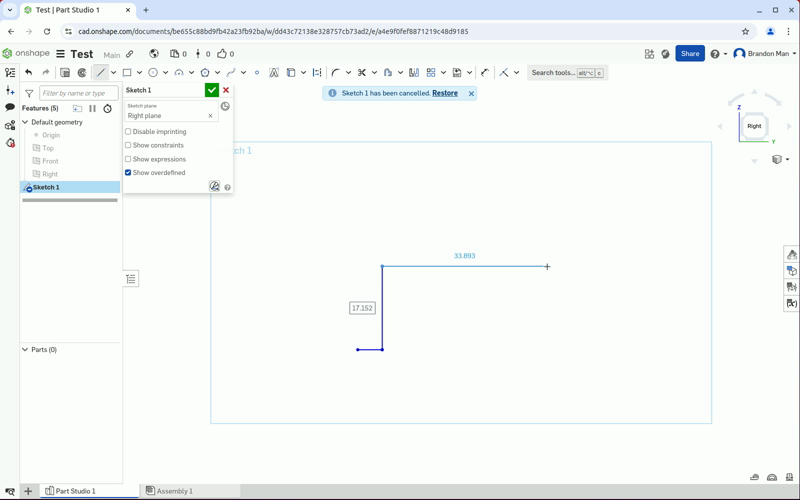
click(547, 266)
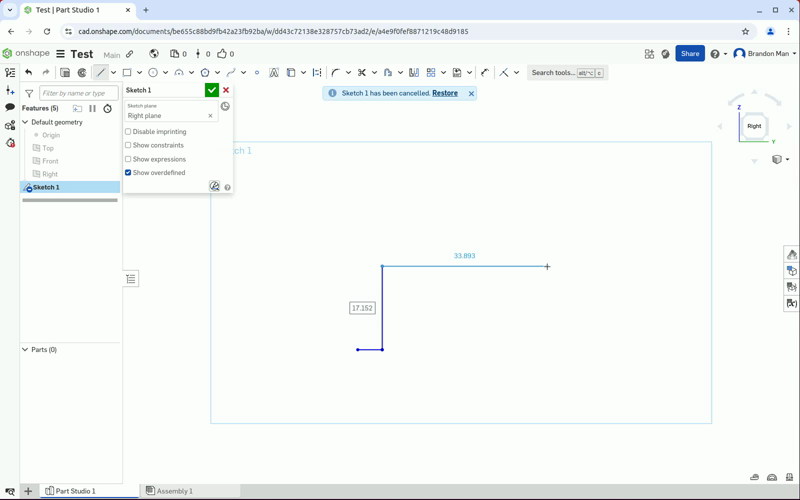
key_up(shift)
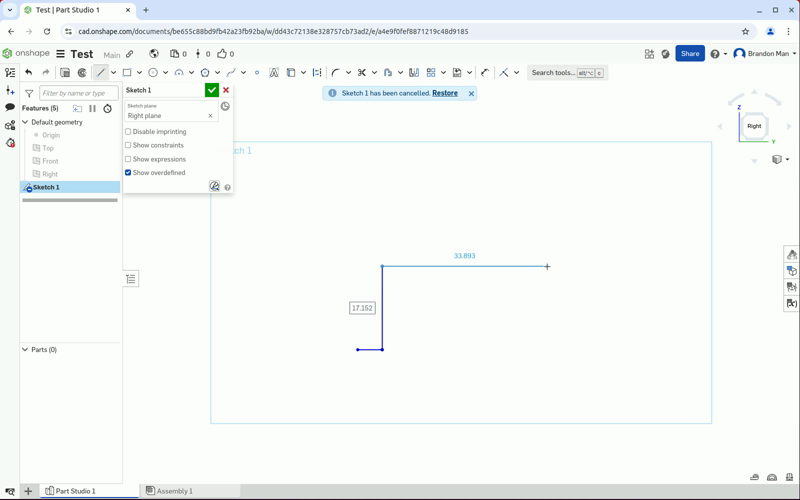
key_down(shift)
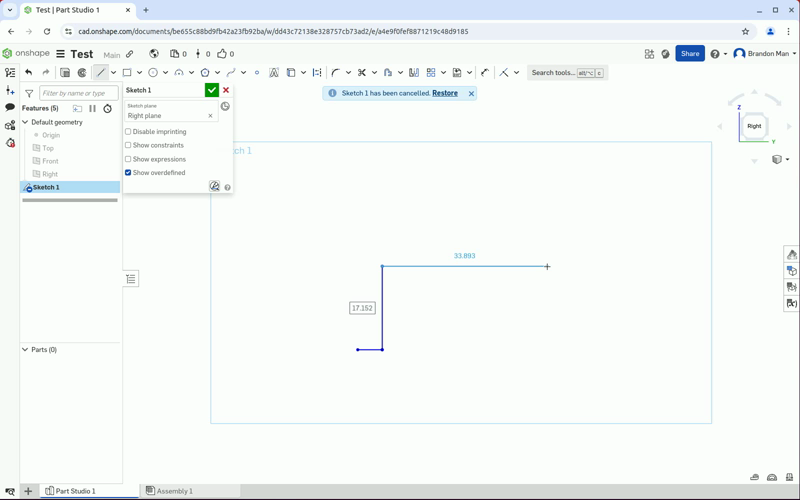
mouse_move(547, 349)
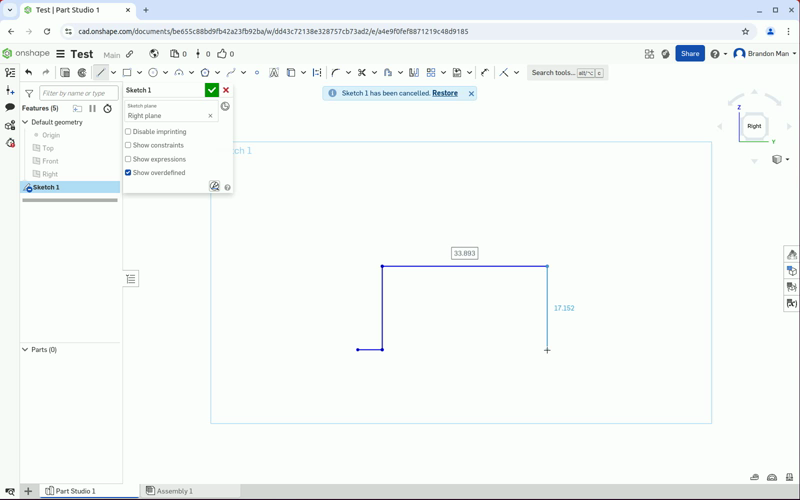
click(547, 349)
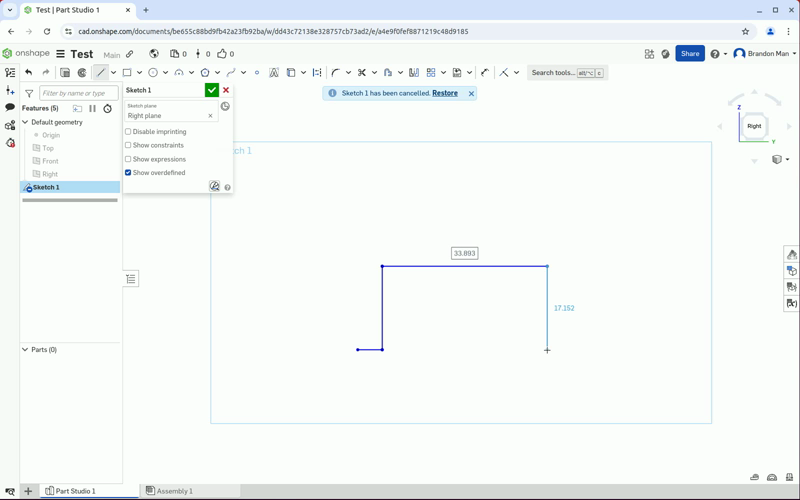
key_up(shift)
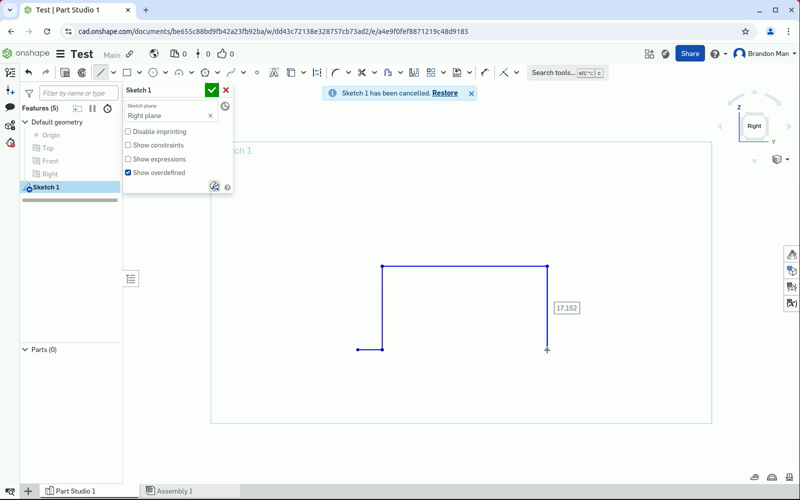
key_down(shift)
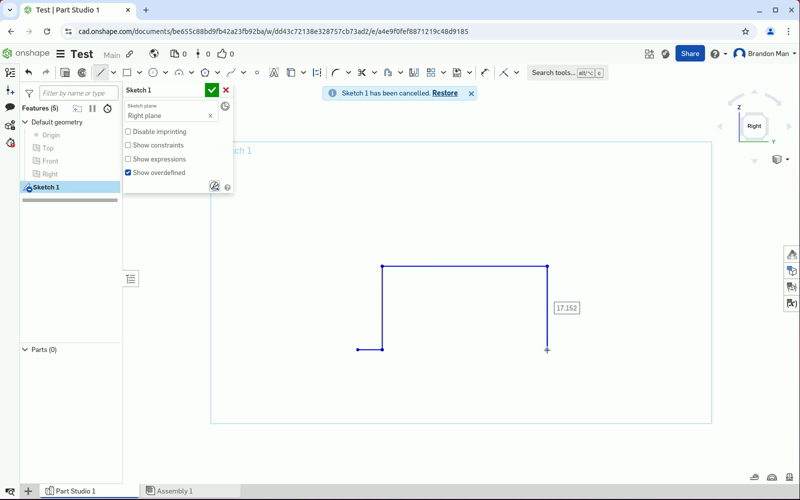
mouse_move(577, 349)
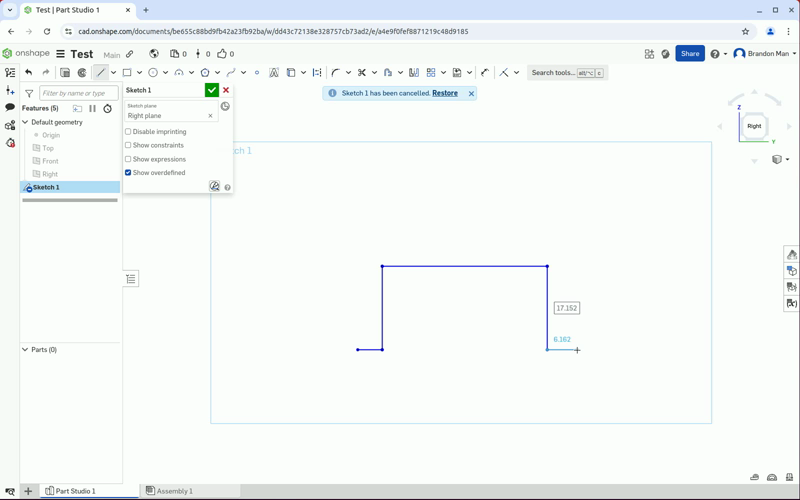
mouse_move(572, 349)
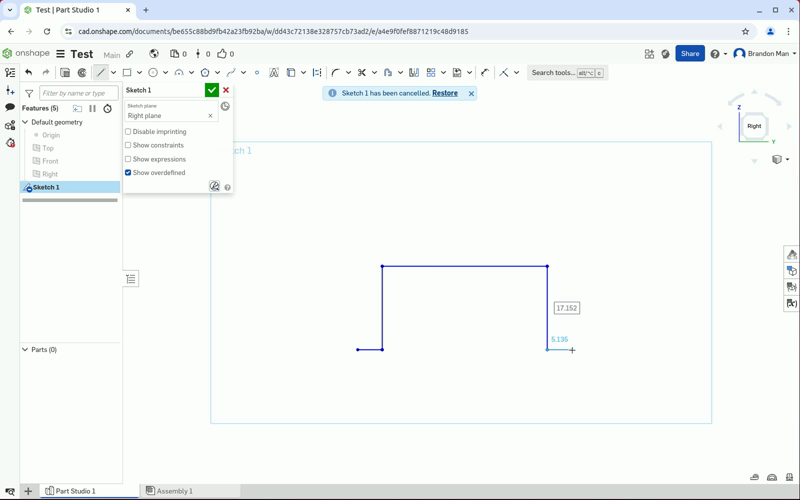
click(572, 349)
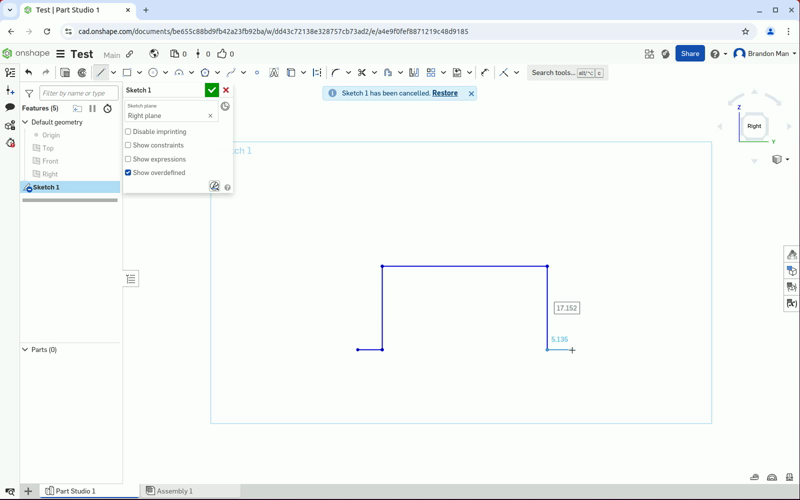
key_up(shift)
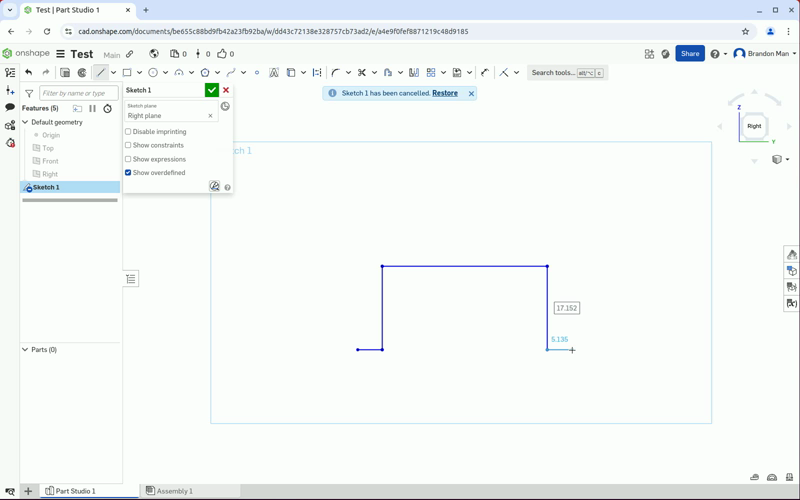
key_down(shift)
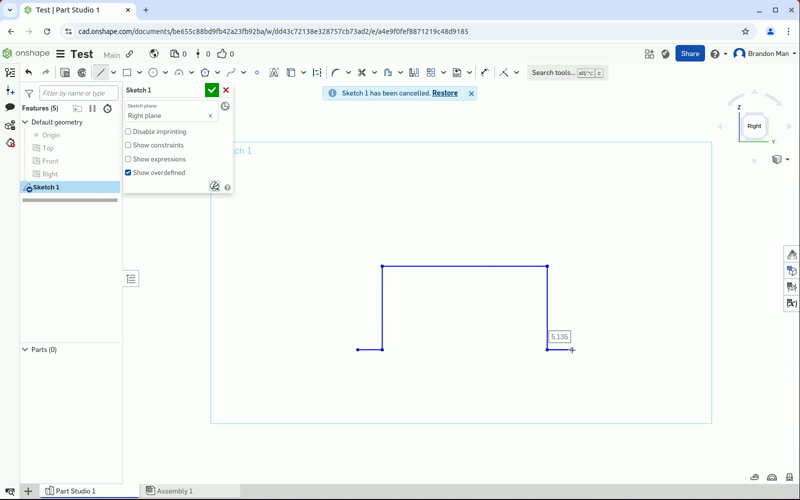
mouse_move(589, 349)
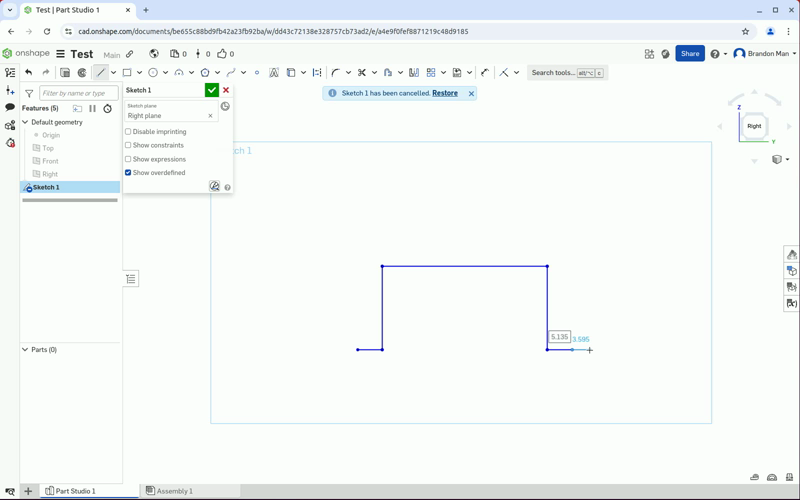
mouse_move(572, 340)
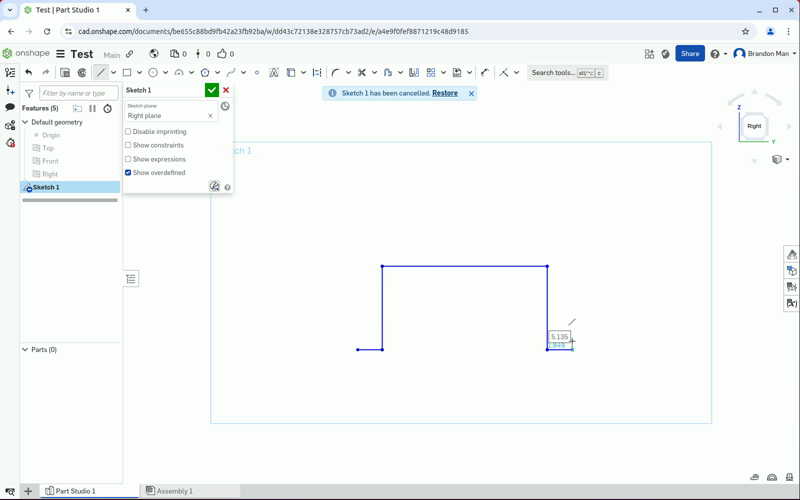
click(572, 340)
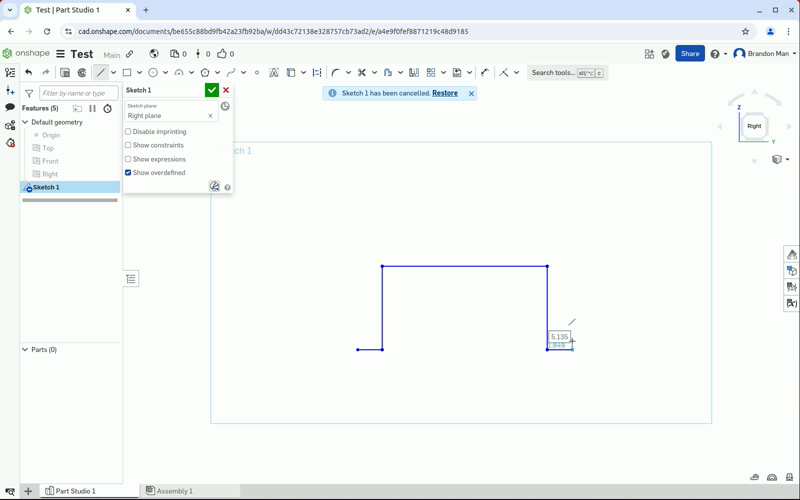
key_up(shift)
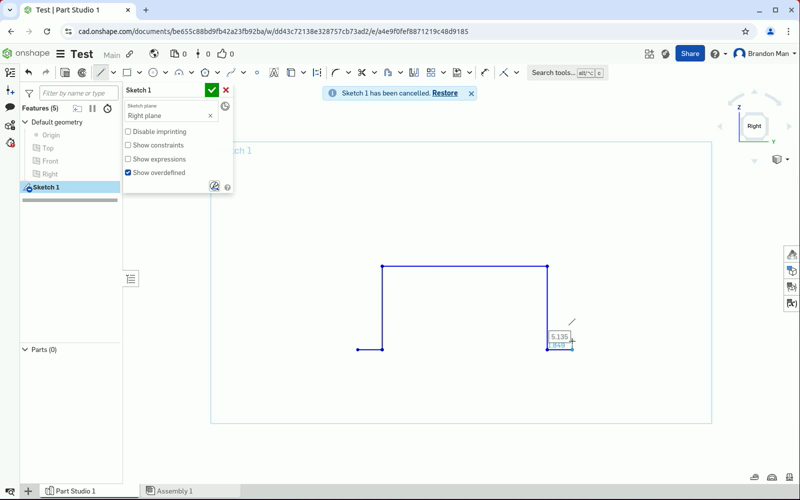
key_down(shift)
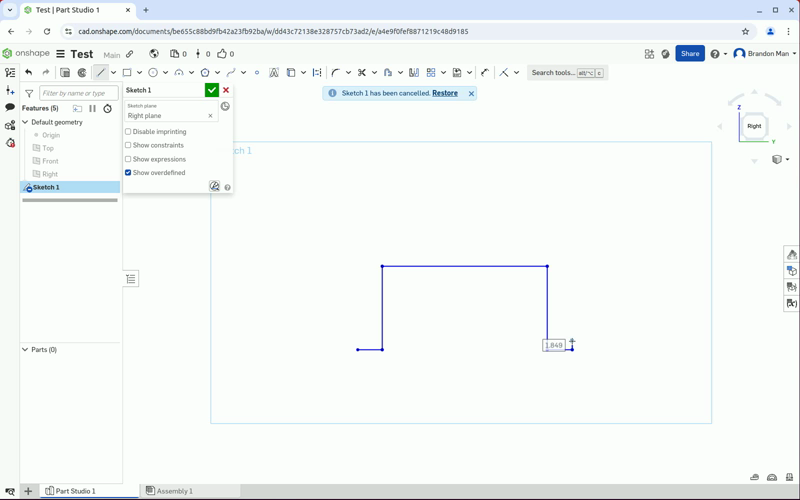
mouse_move(589, 340)
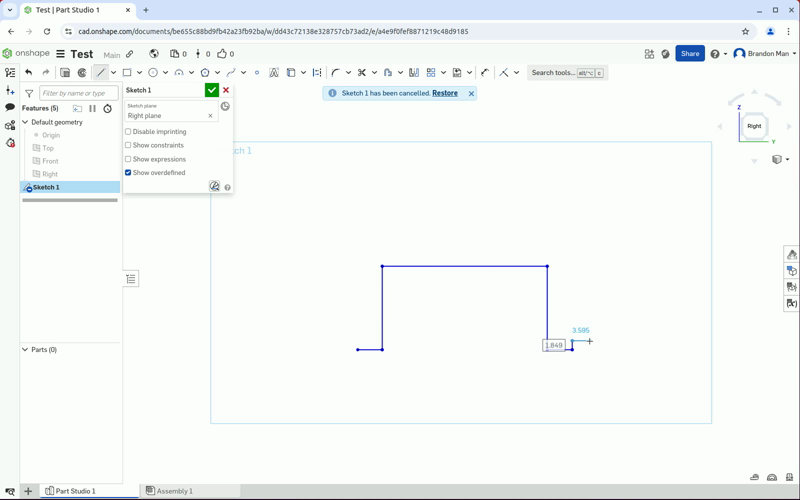
mouse_move(556, 340)
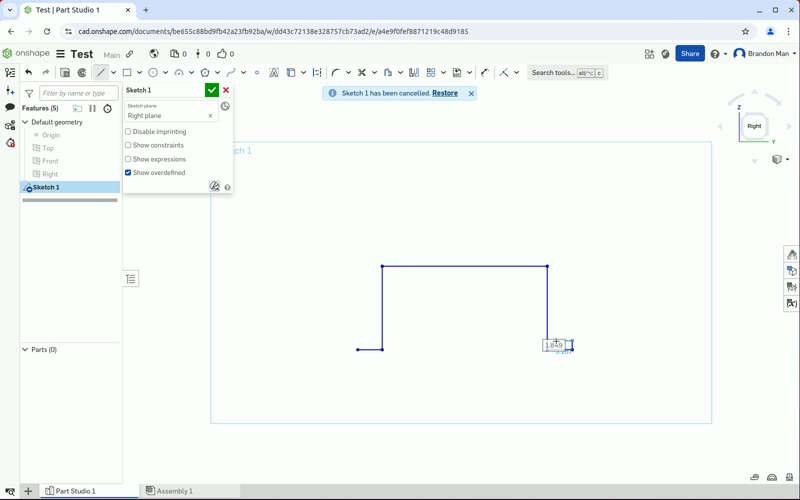
click(556, 340)
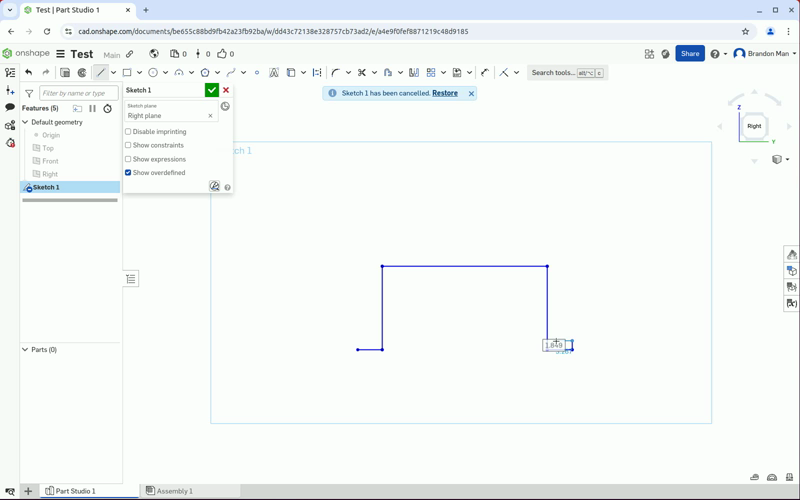
key_up(shift)
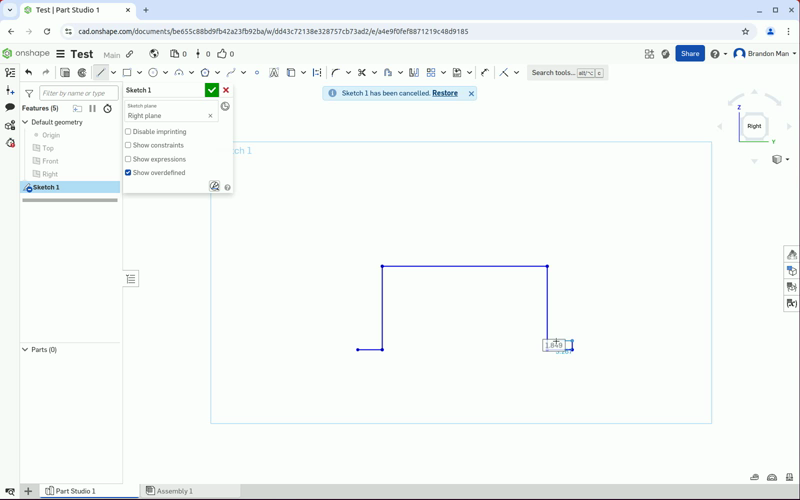
key_down(shift)
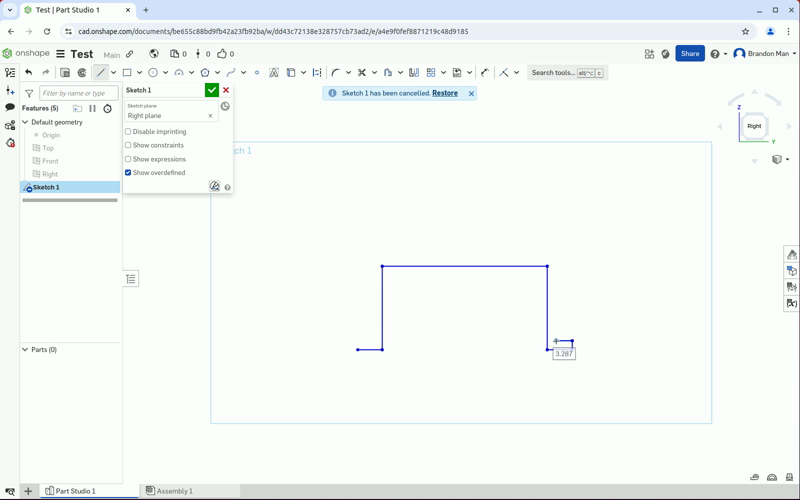
mouse_move(556, 259)
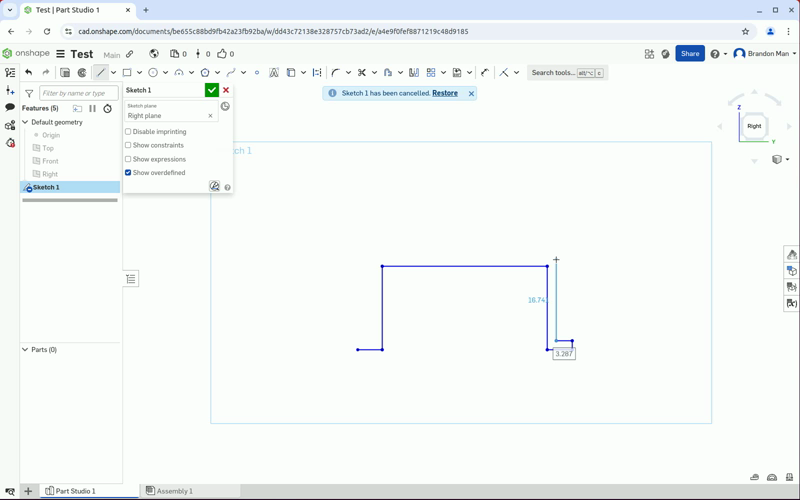
click(556, 259)
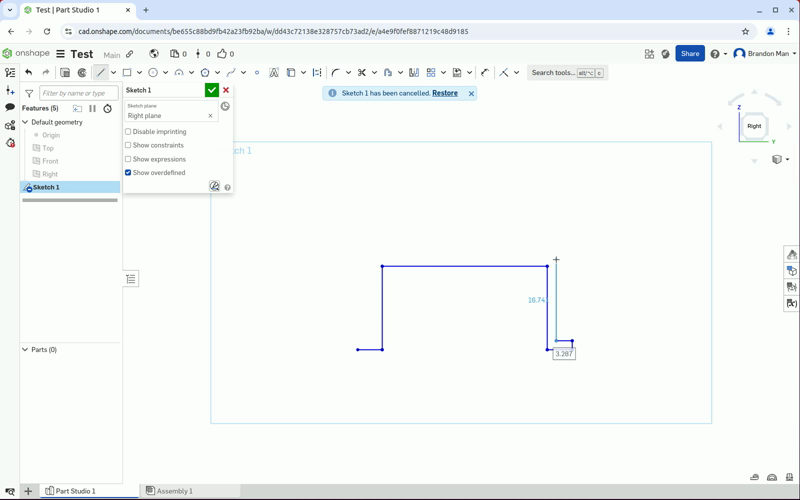
key_up(shift)
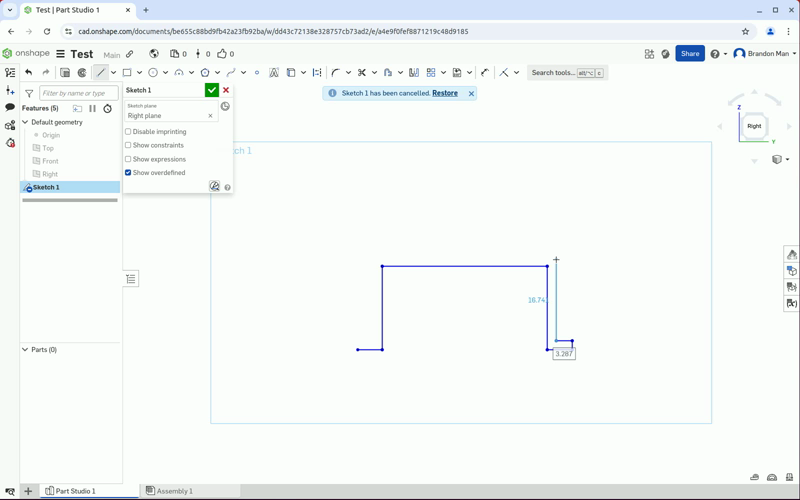
key_down(shift)
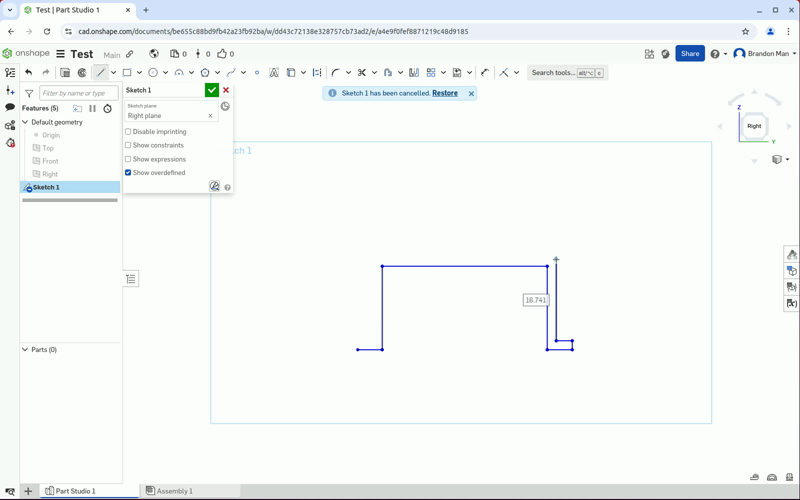
mouse_move(373, 259)
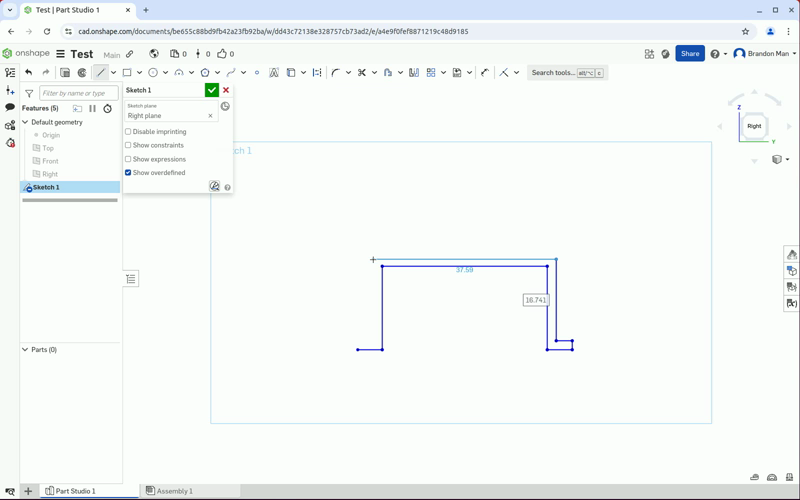
click(373, 259)
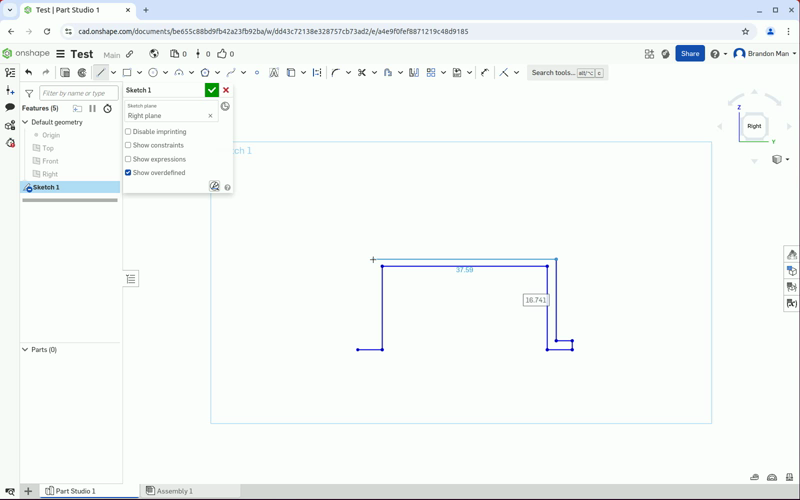
key_up(shift)
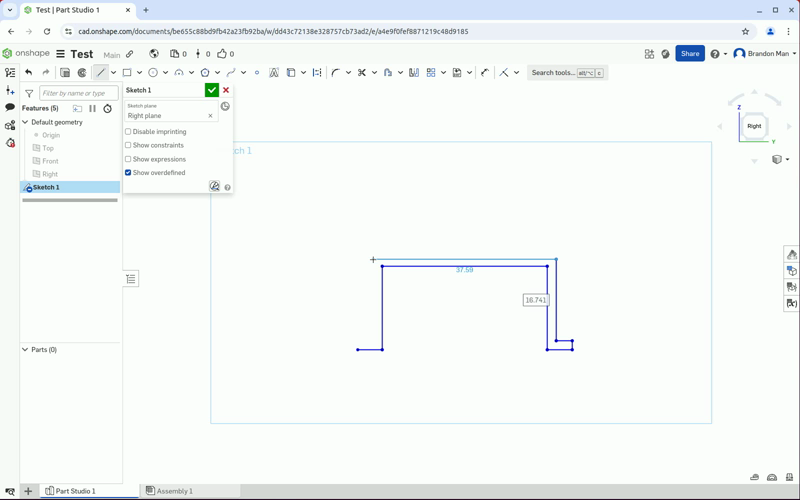
key_down(shift)
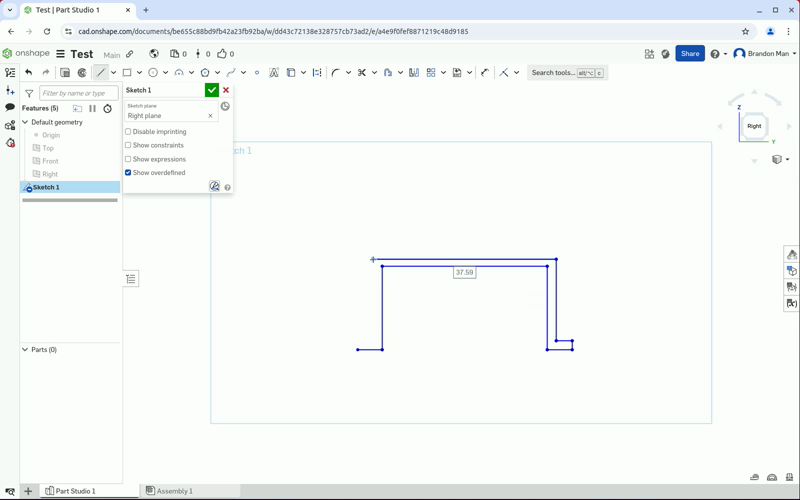
mouse_move(373, 340)
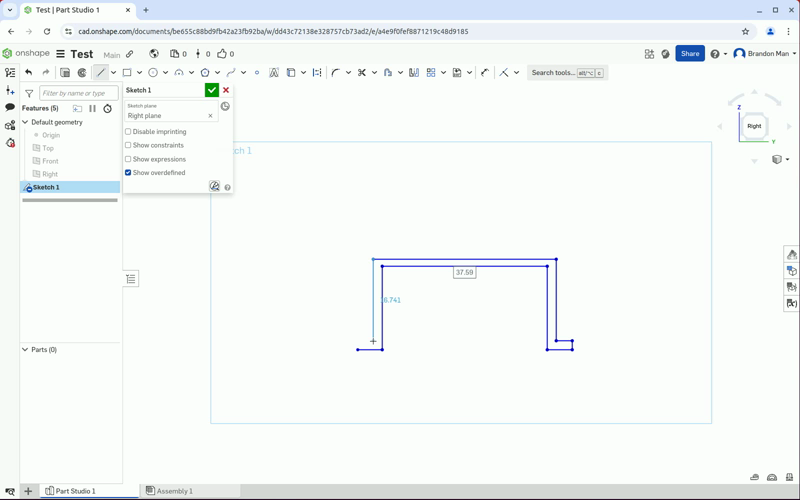
click(373, 340)
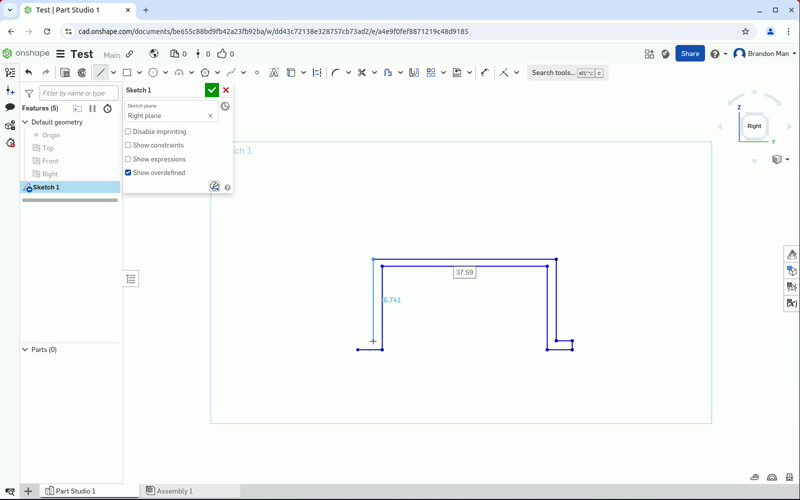
key_up(shift)
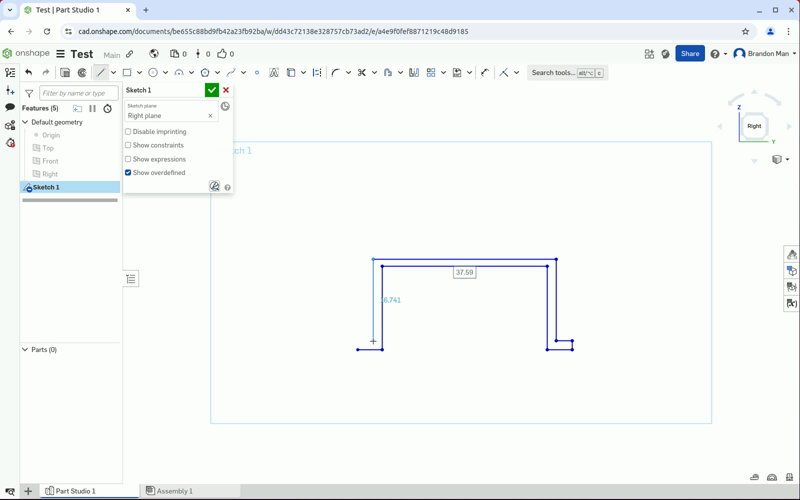
key_down(shift)
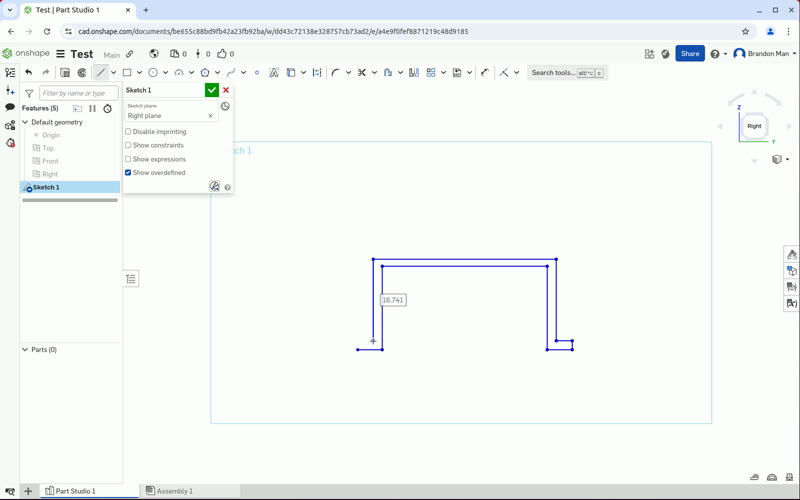
mouse_move(403, 340)
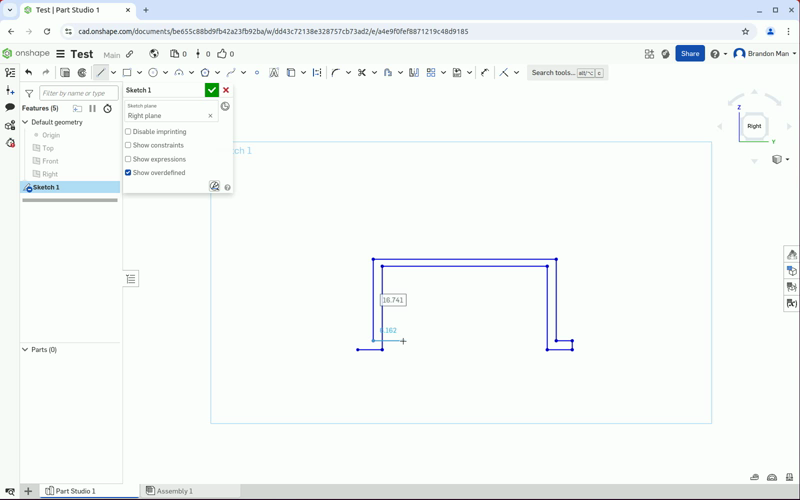
mouse_move(357, 340)
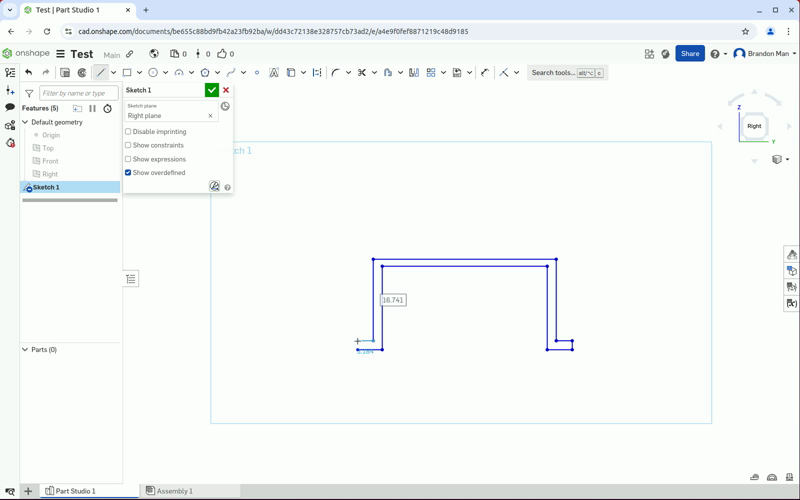
click(357, 340)
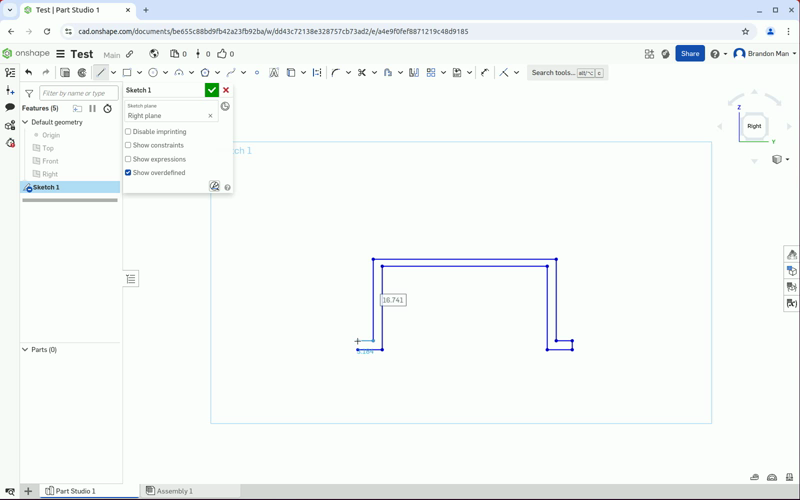
key_up(shift)
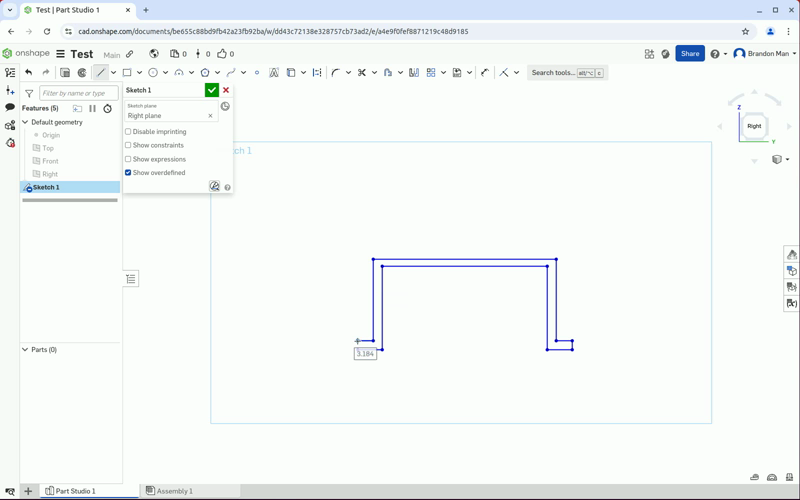
mouse_move(387, 340)
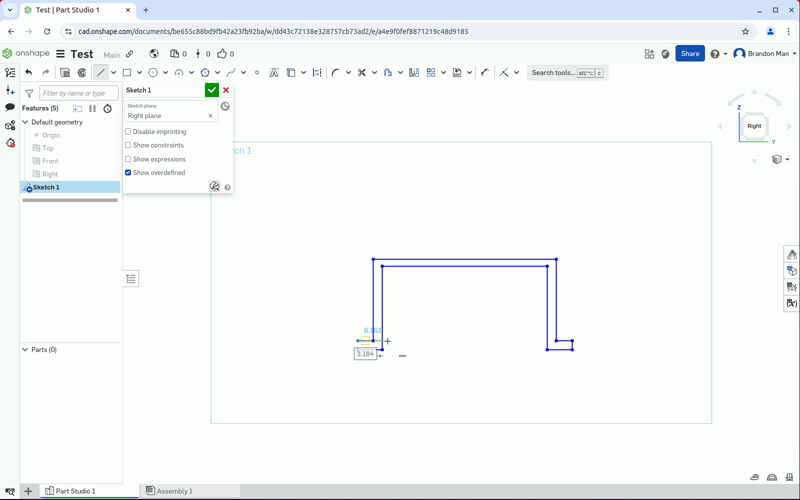
key_down(shift)
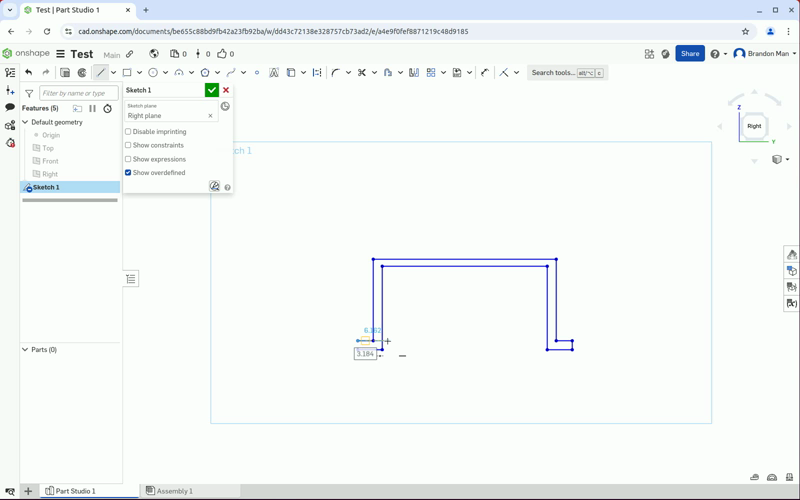
mouse_move(357, 349)
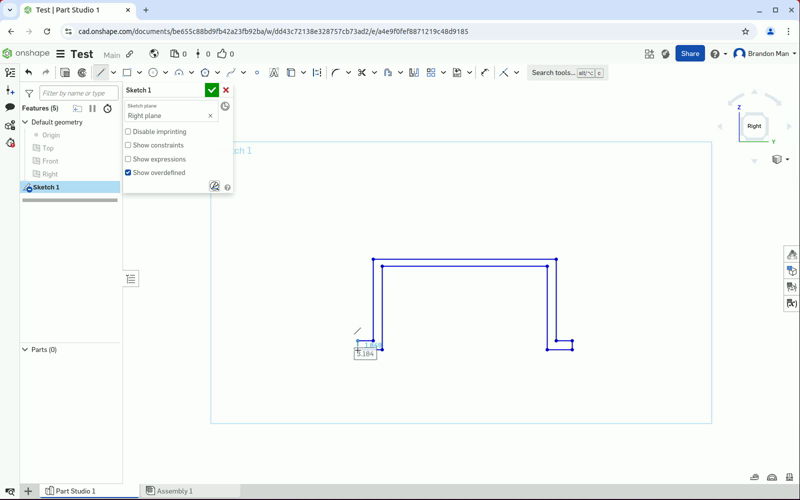
key_up(shift)
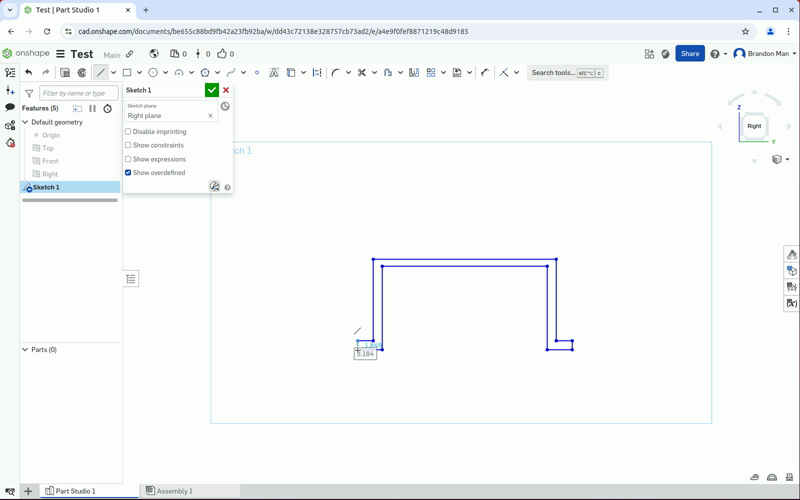
click(357, 349)
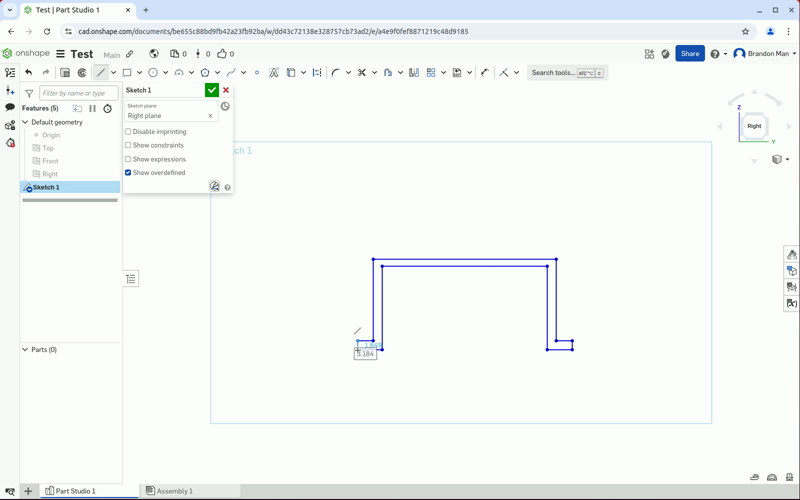
key(esc)
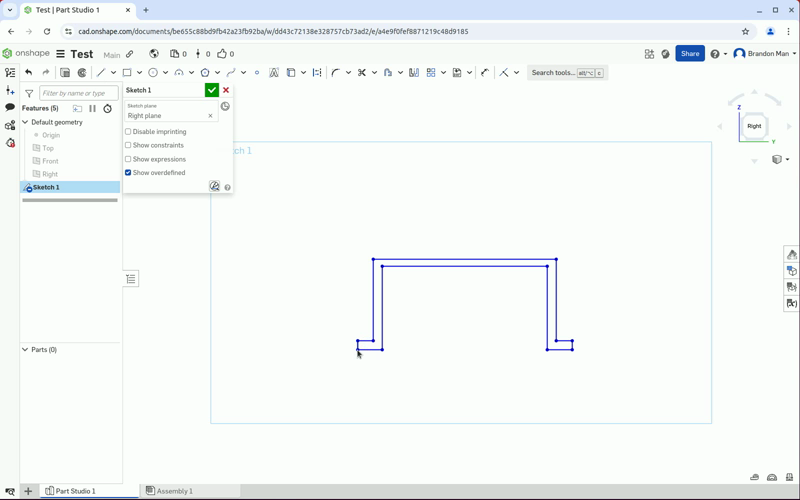
mouse_move(538, 263)
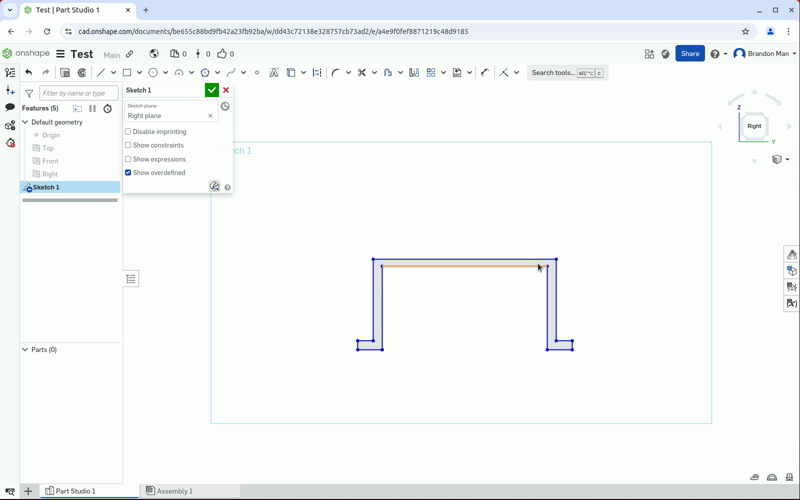
click(538, 263)
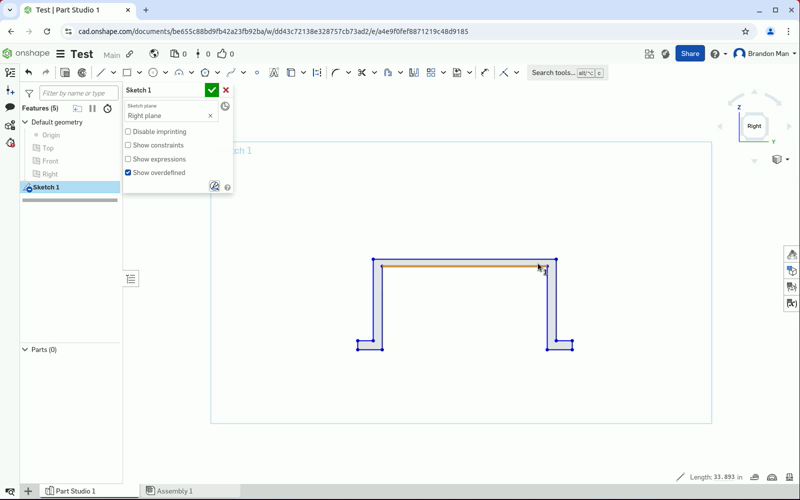
mouse_move(73, 352)
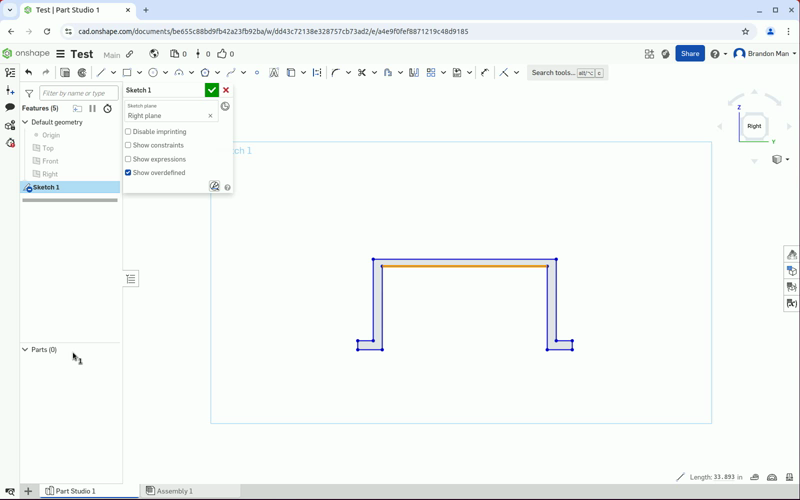
key(shift+y)
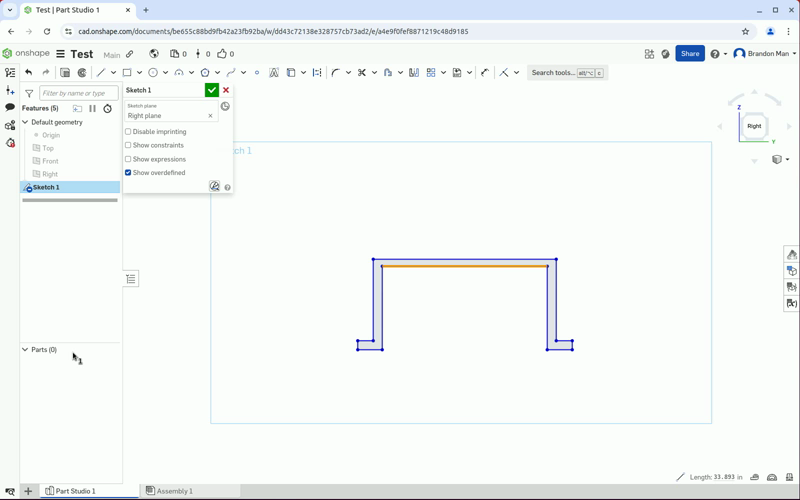
key(shift+e)
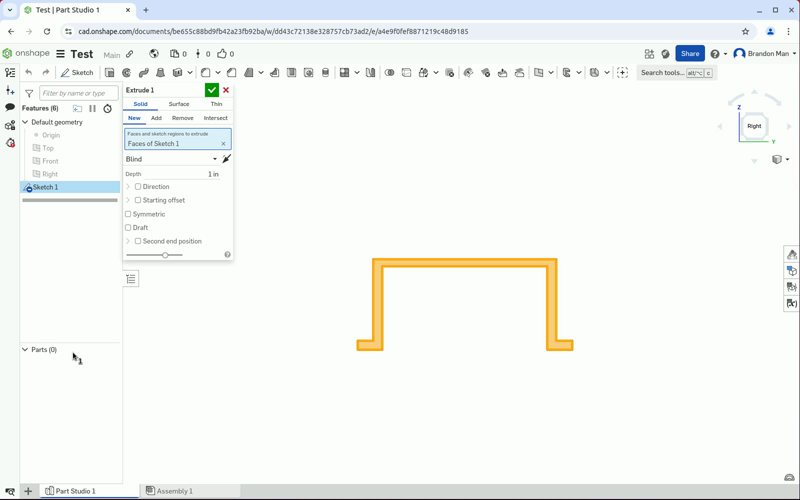
mouse_move(143, 106)
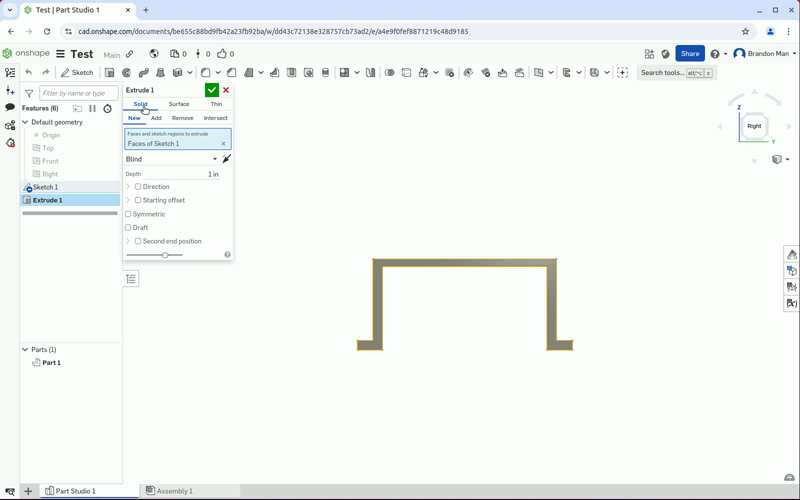
click(143, 106)
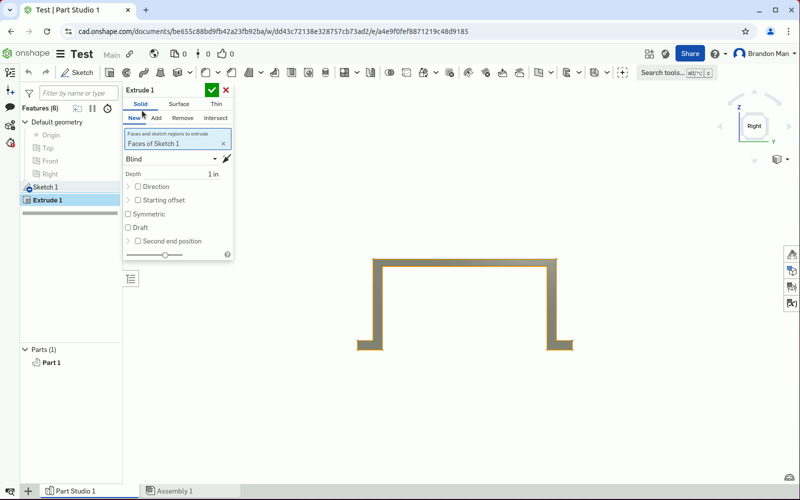
mouse_move(137, 120)
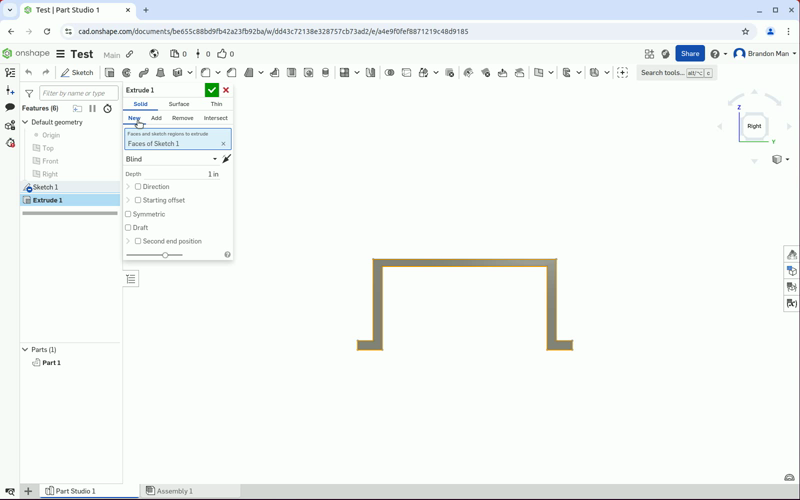
click(137, 120)
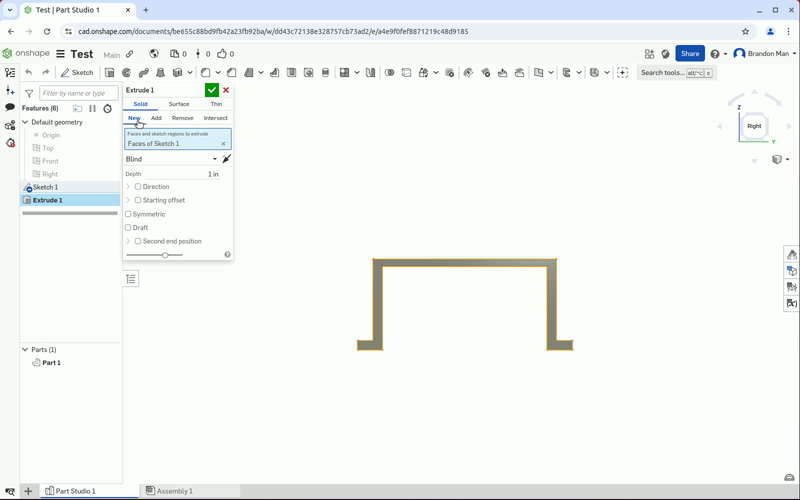
key(tab, 4)
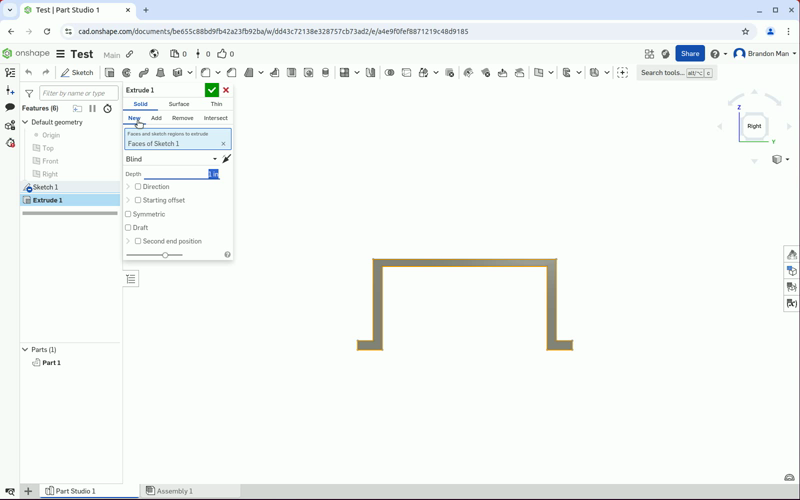
text(4.333)
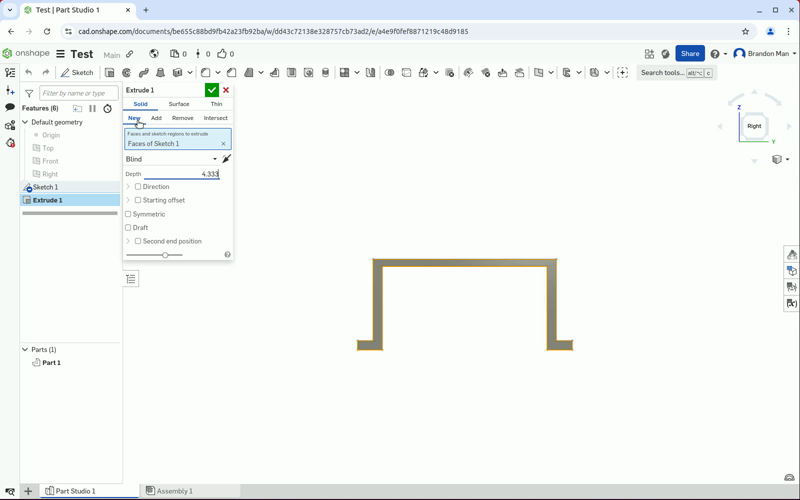
key(enter)
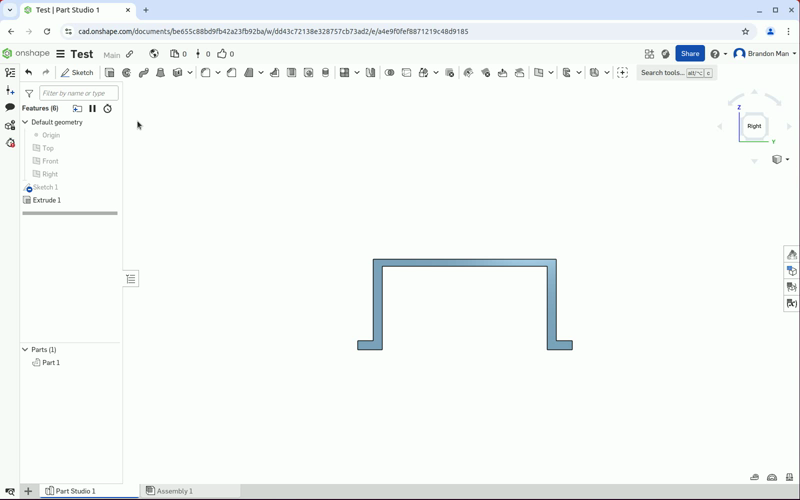
key(shift+h)
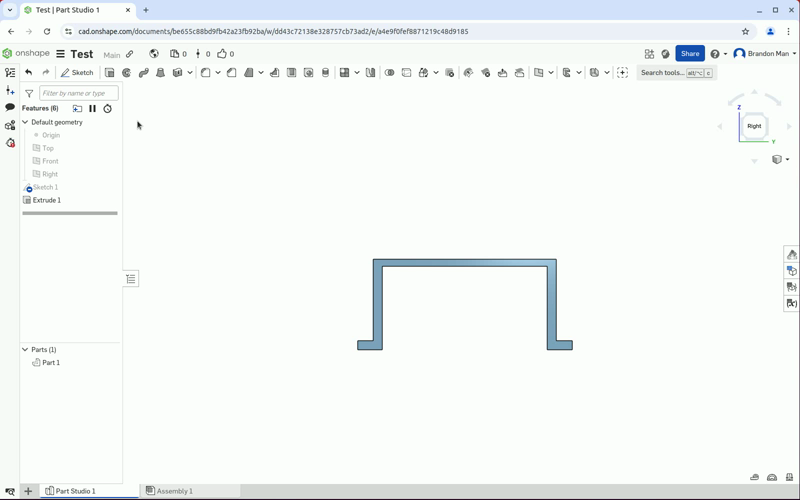
key(shift+h)
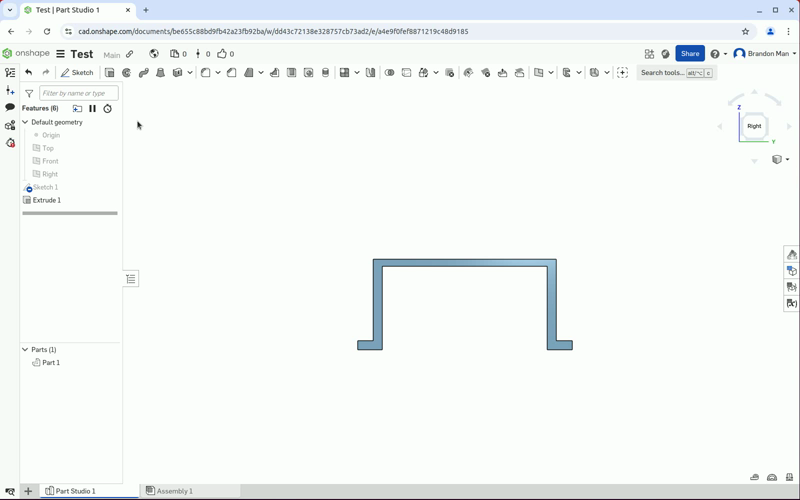
mouse_move(73, 189)
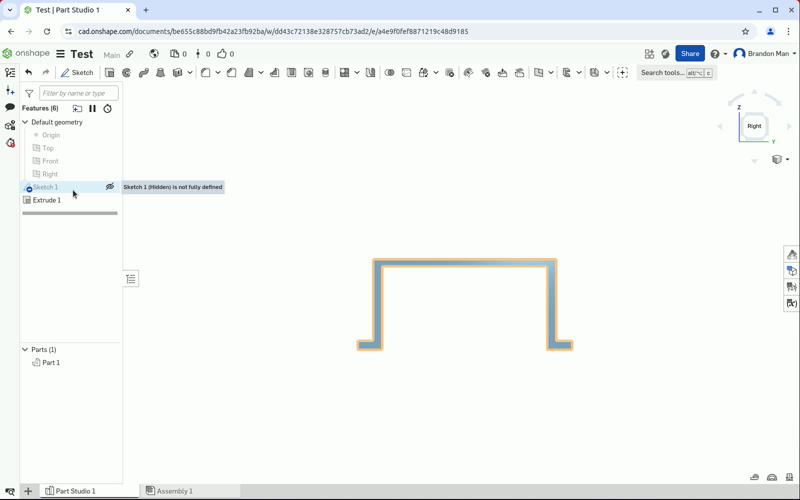
click(73, 189)
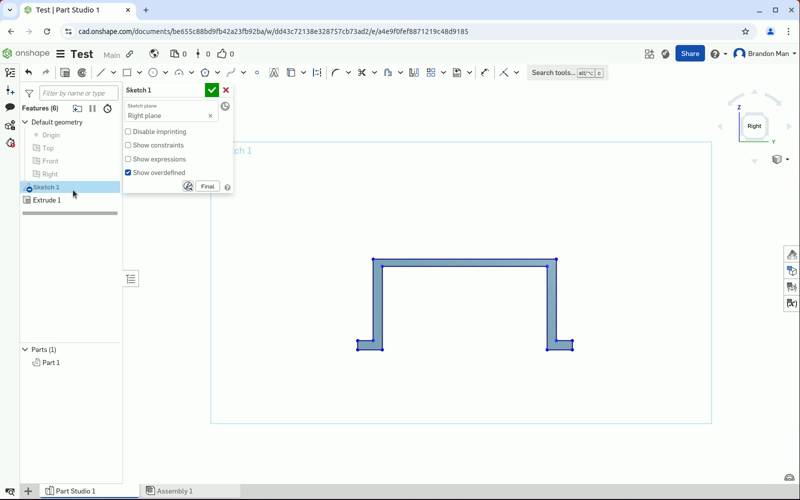
mouse_move(229, 92)
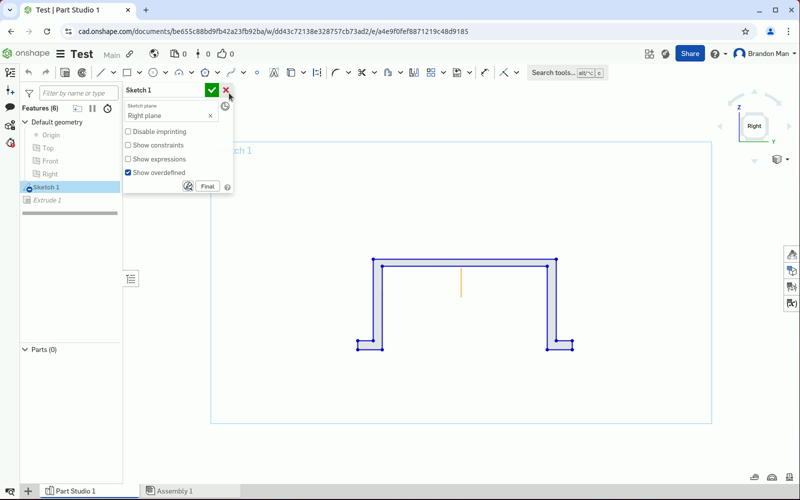
click(229, 92)
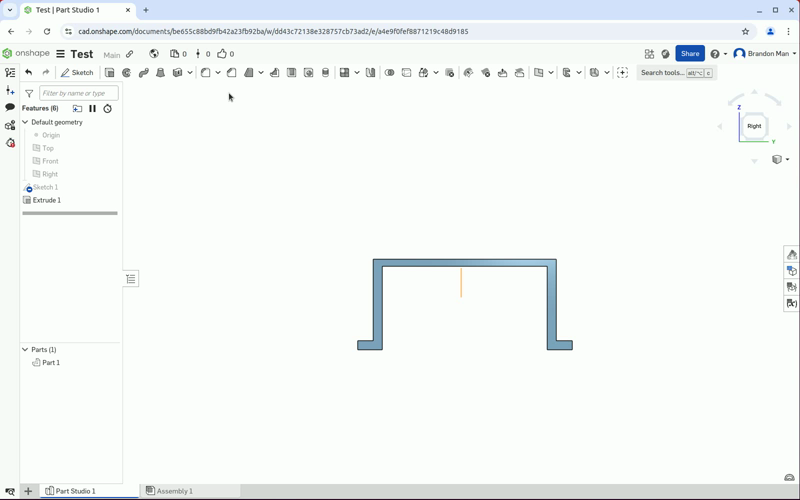
mouse_move(73, 352)
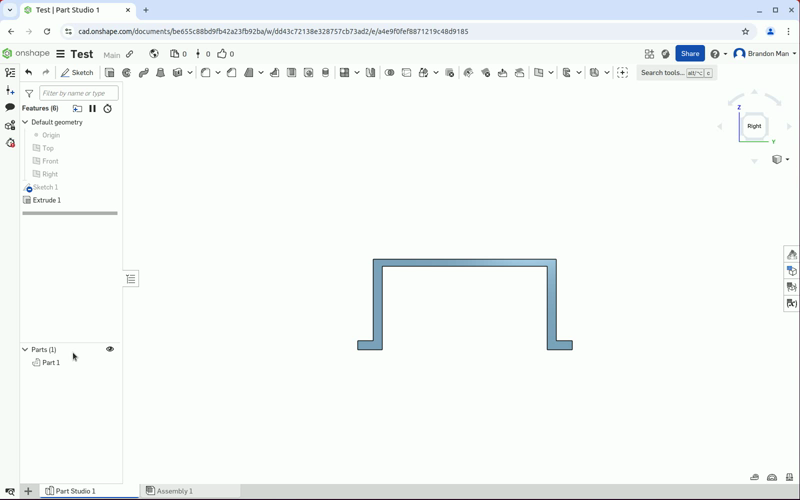
key(y)
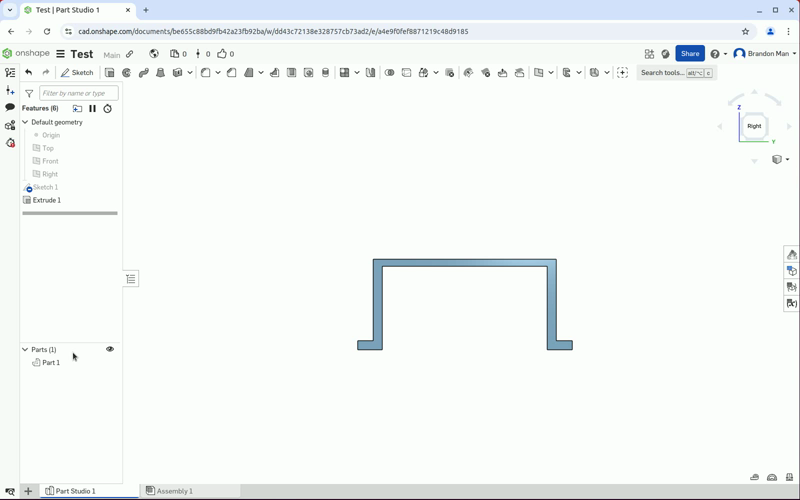
key(shift+p)
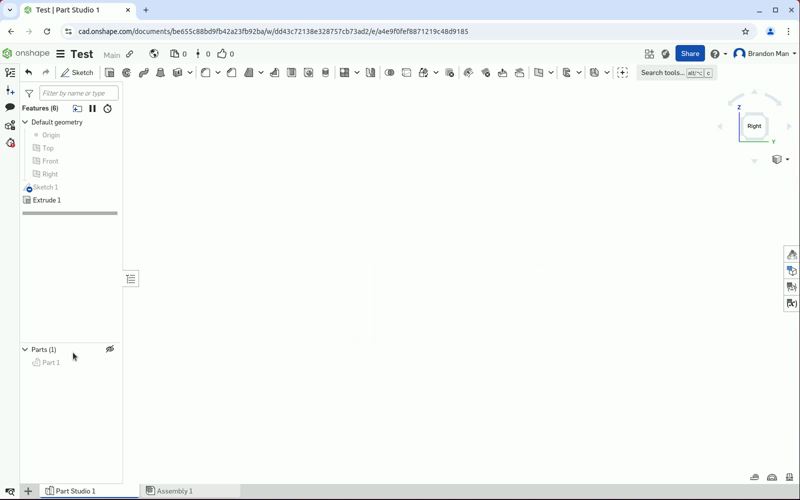
key(space)
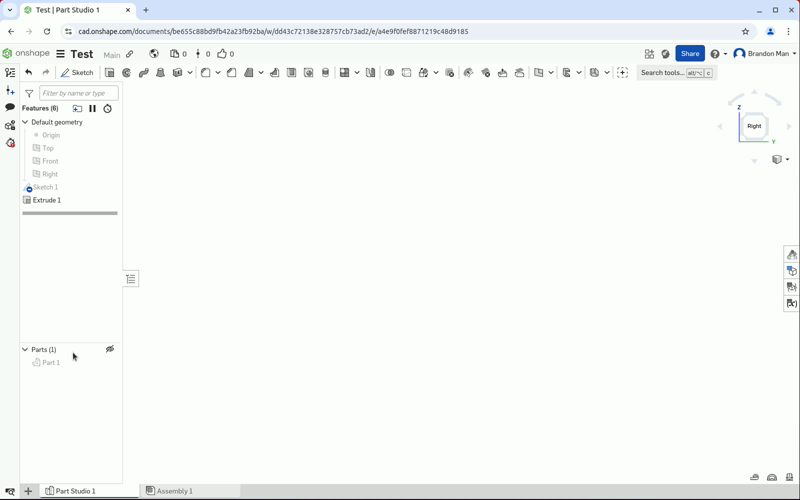
key_down(shift)
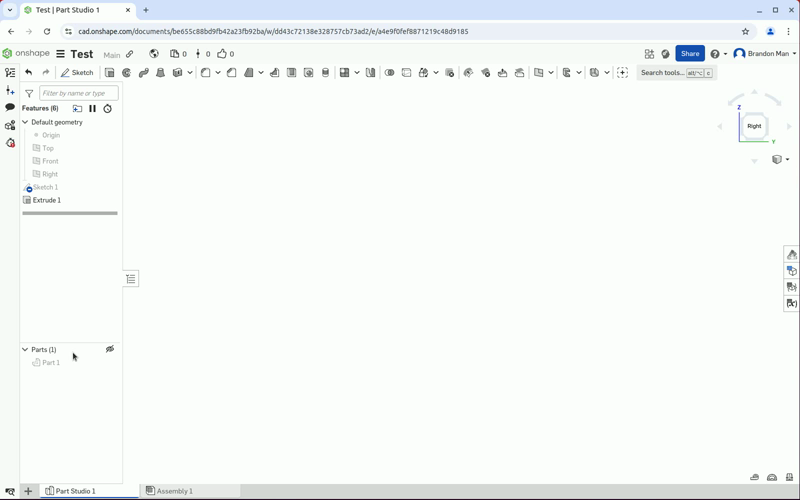
key(right)
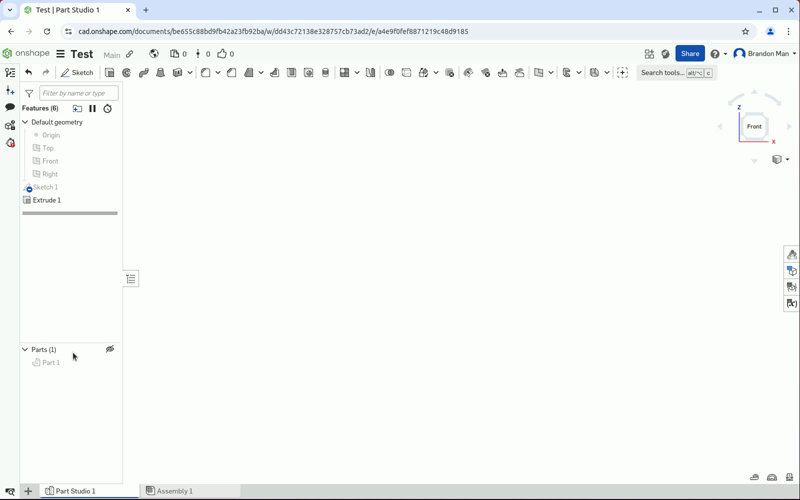
key_up(shift)
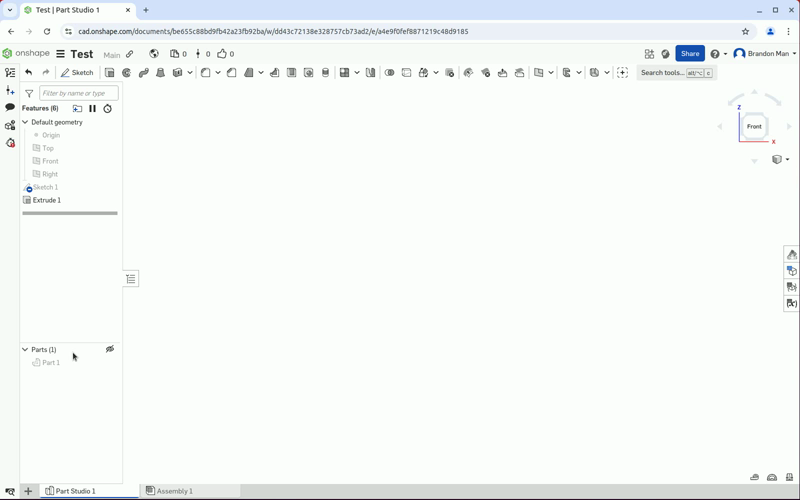
key(space)
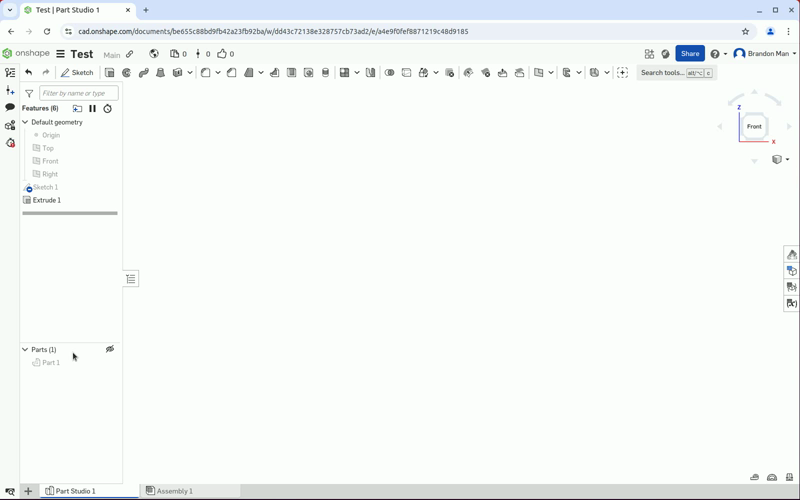
key_down(shift)
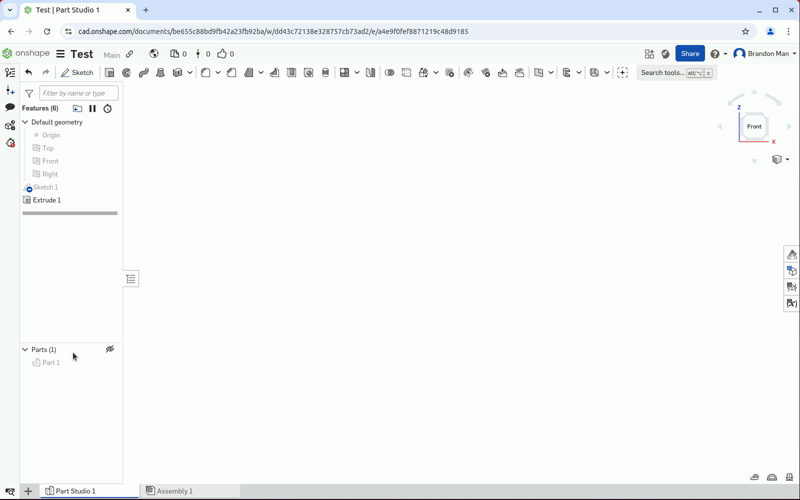
key(down)
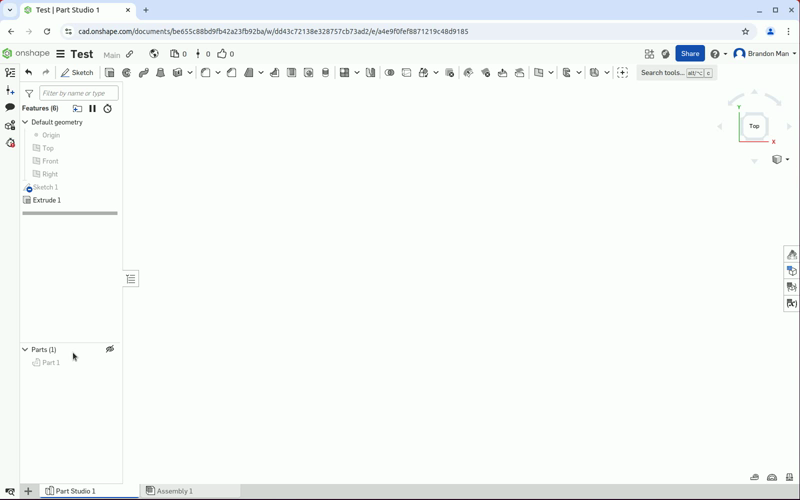
key_up(shift)
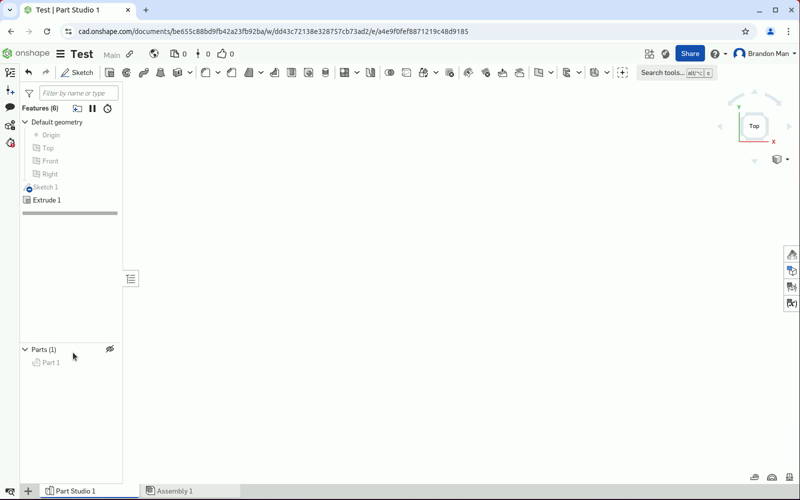
mouse_move(73, 352)
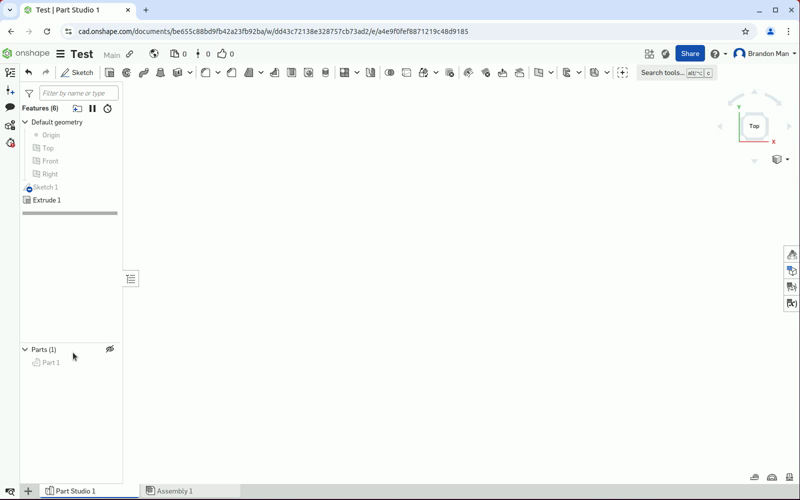
key(shift+y)
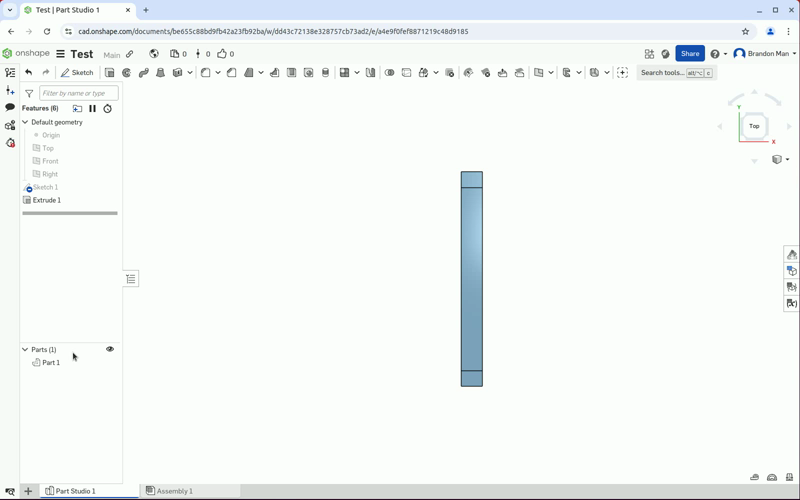
mouse_move(541, 75)
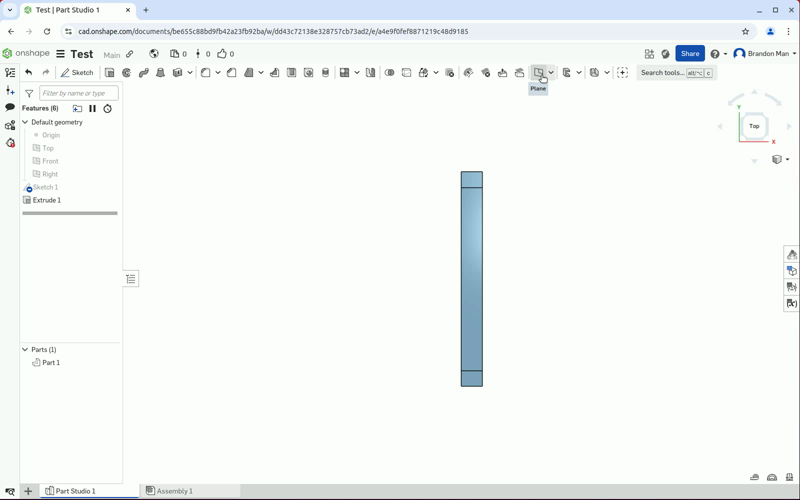
click(541, 75)
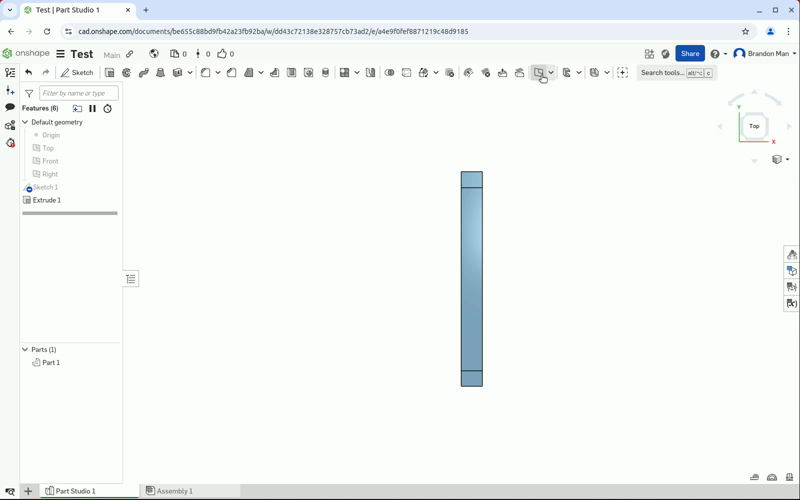
mouse_move(73, 150)
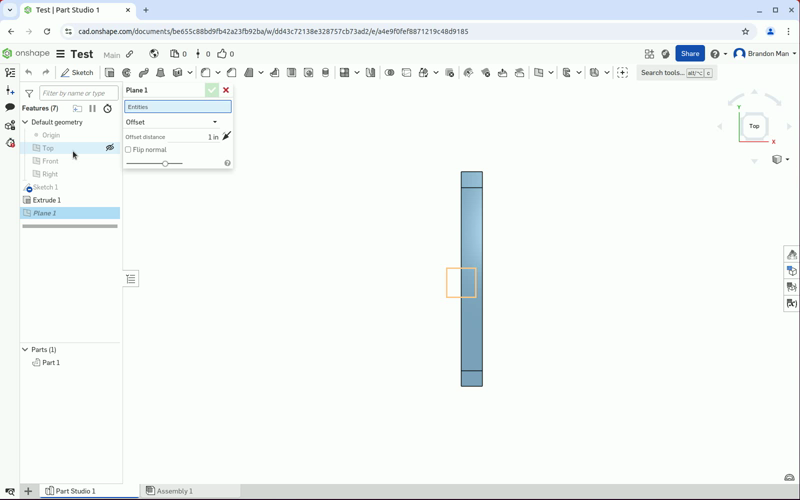
click(73, 150)
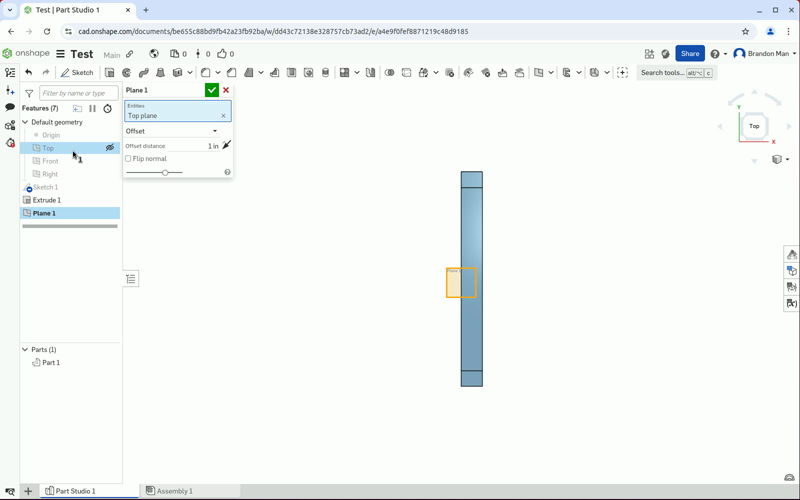
key(tab, 2)
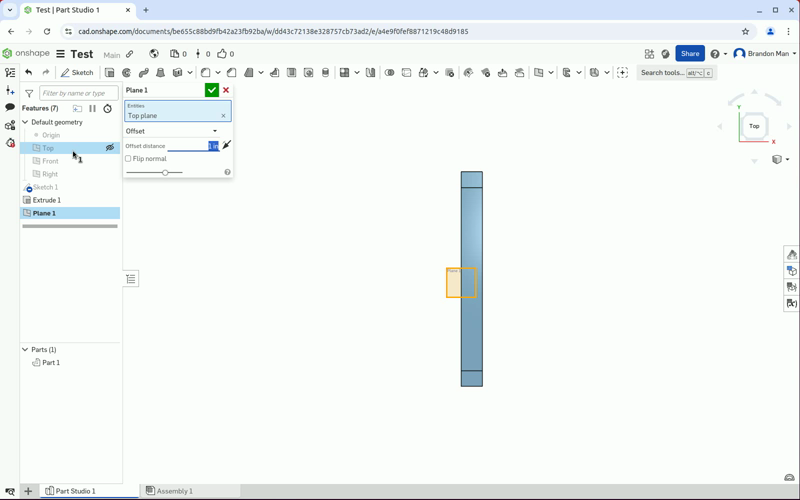
text(11.801)
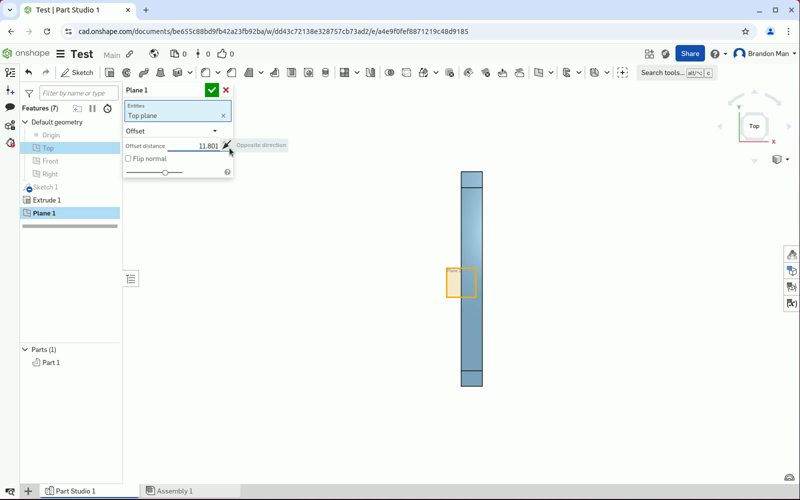
mouse_move(229, 147)
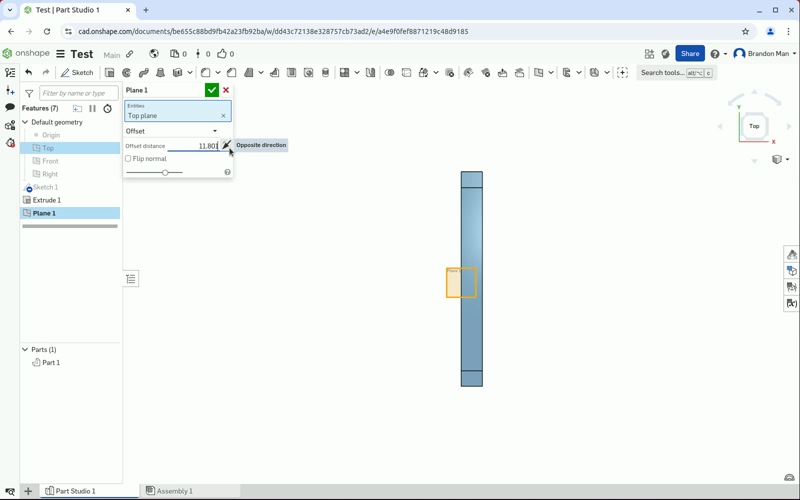
click(229, 147)
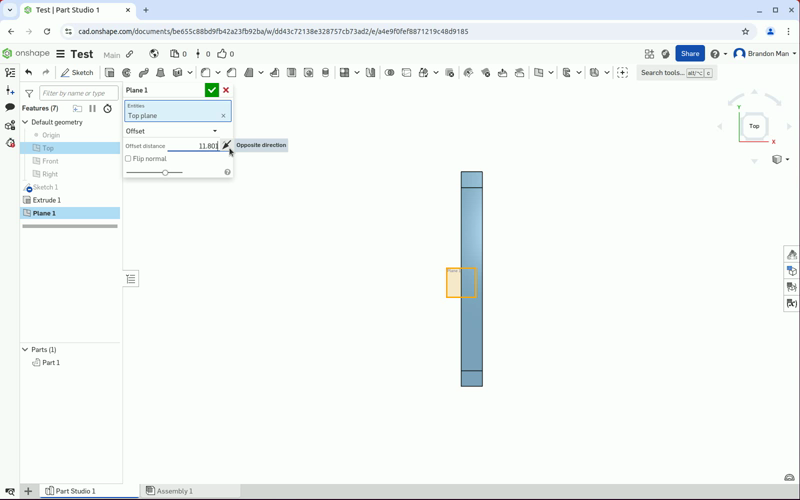
key(enter, 2)
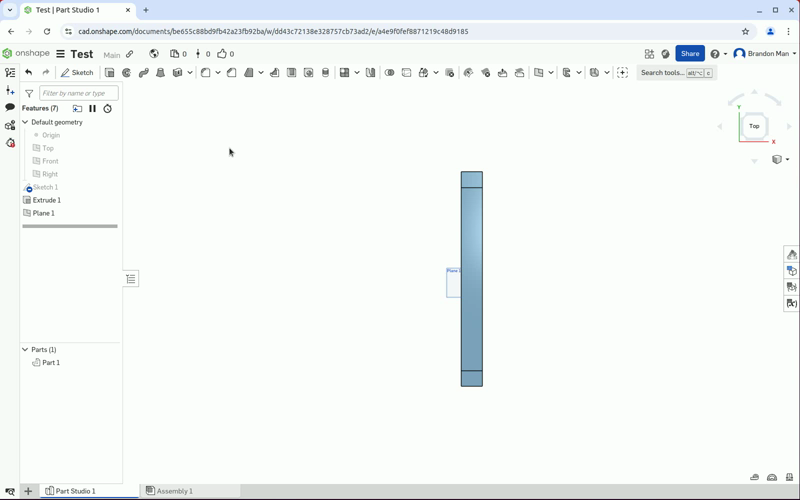
key(shift+s)
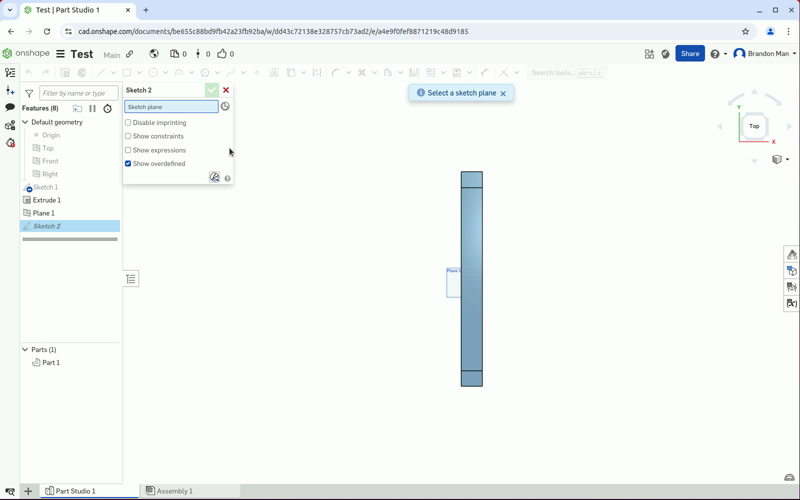
mouse_move(73, 215)
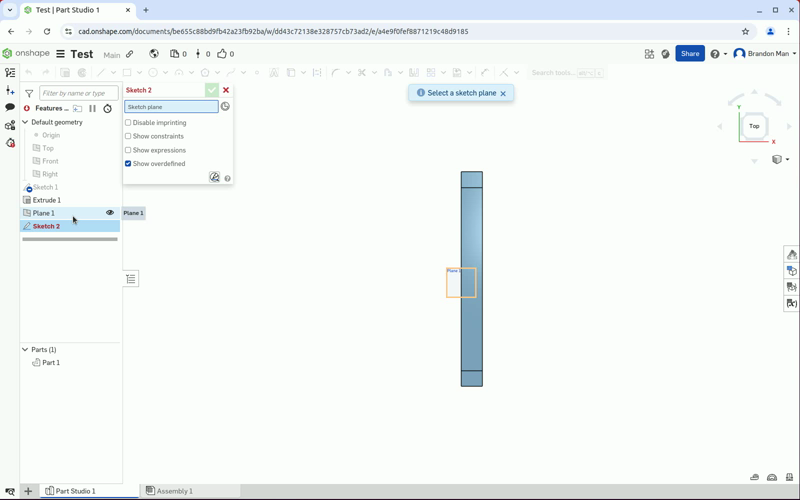
click(73, 215)
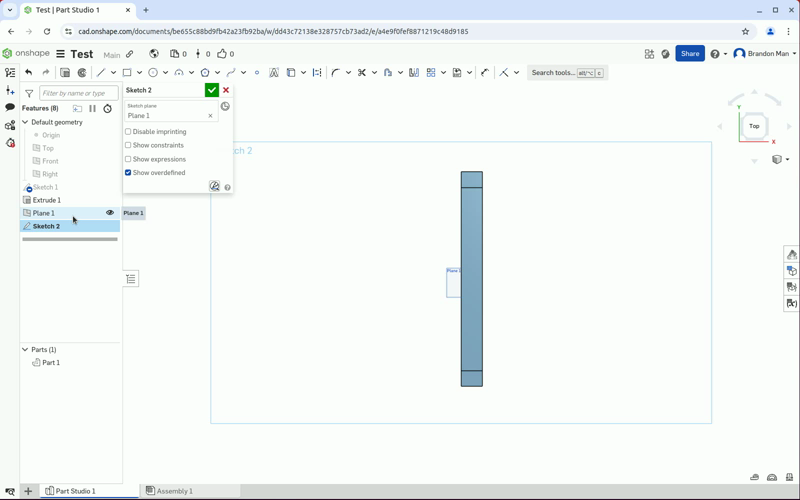
mouse_move(73, 352)
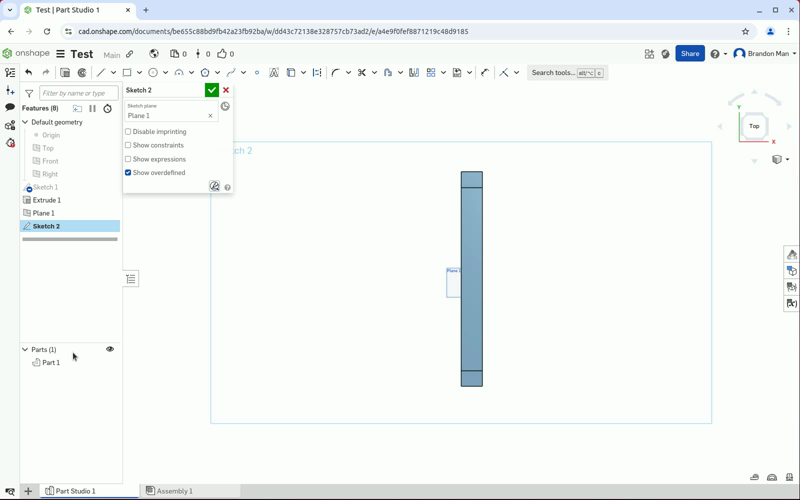
key(y)
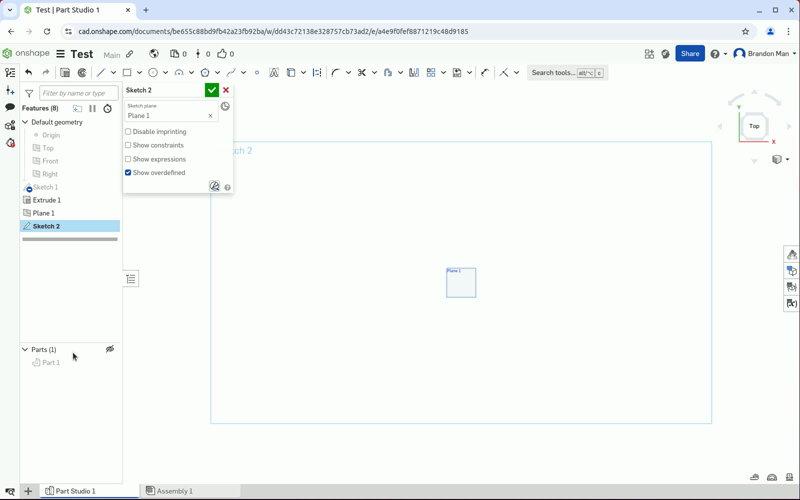
key(c)
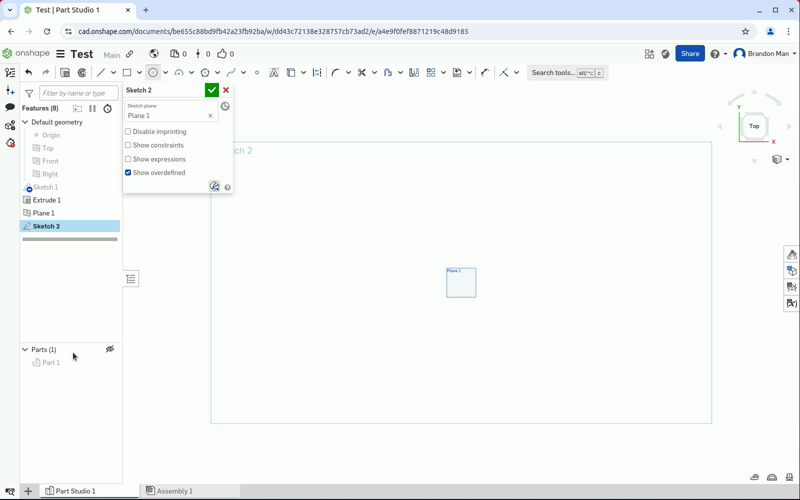
key_down(shift)
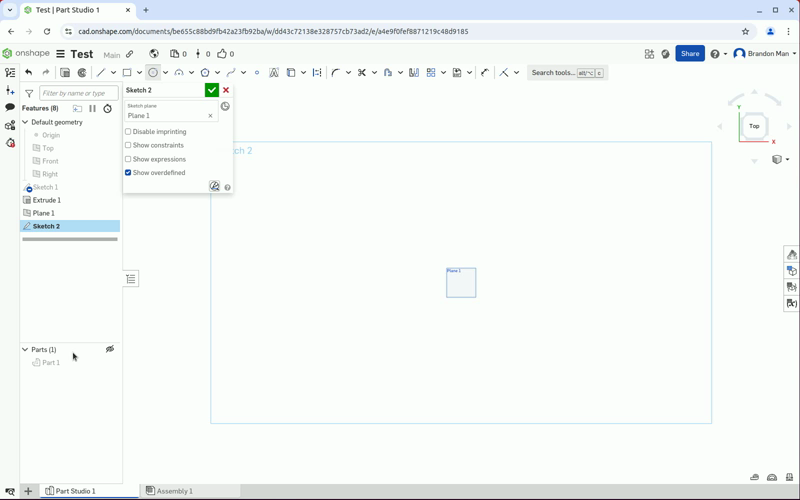
mouse_move(471, 178)
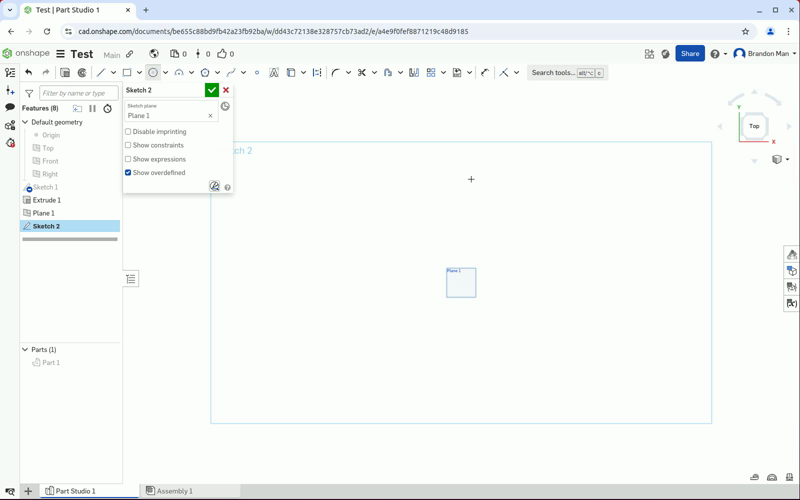
click(471, 178)
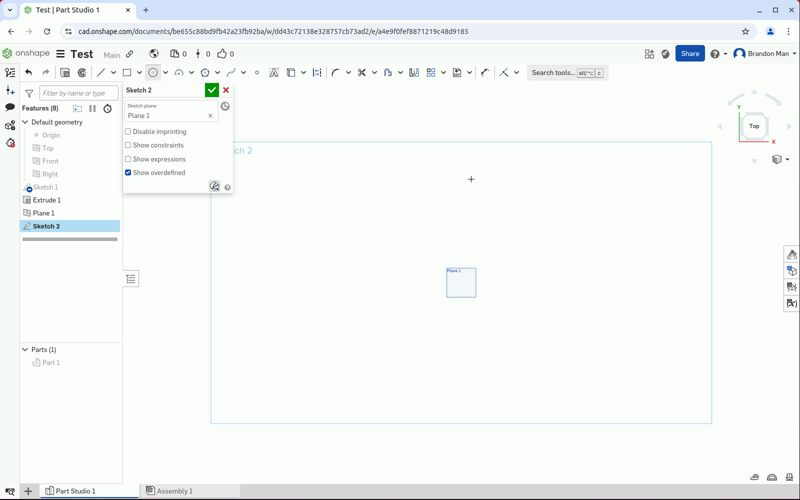
key_up(shift)
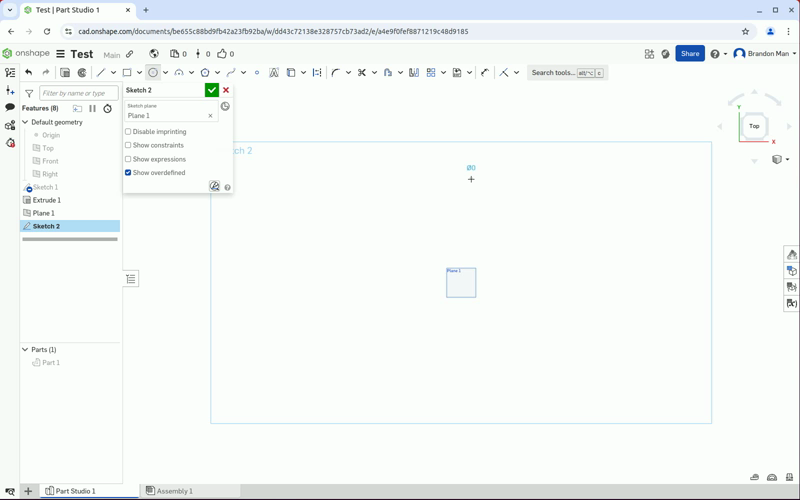
mouse_move(476, 178)
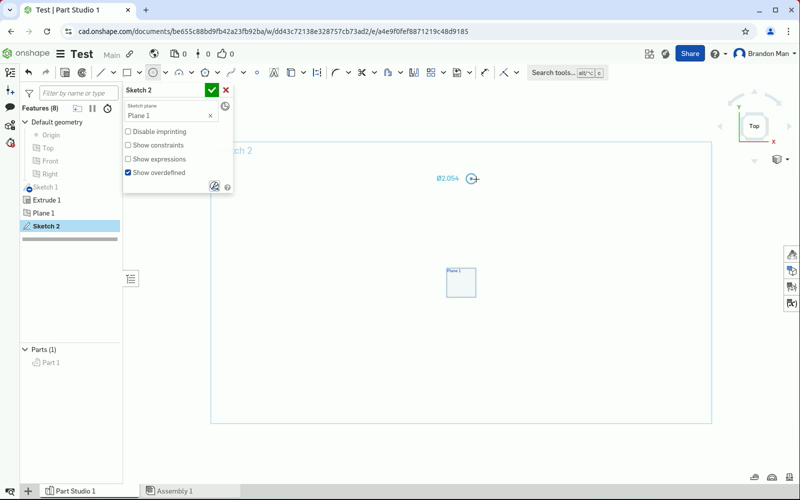
click(476, 178)
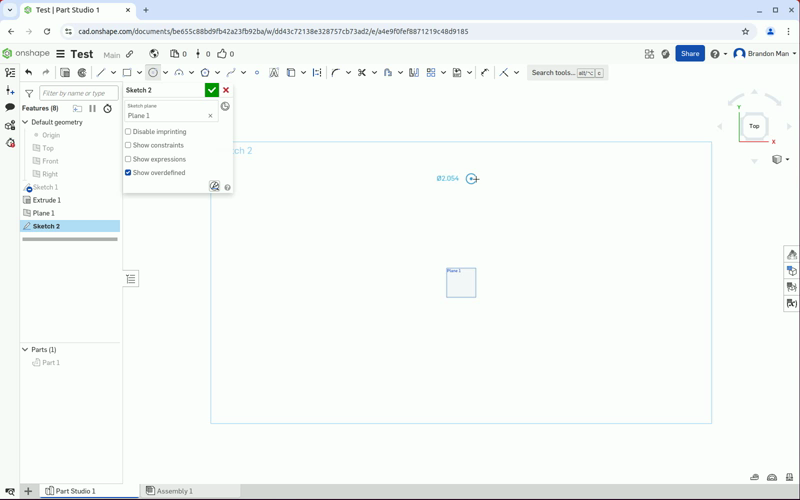
key(esc)
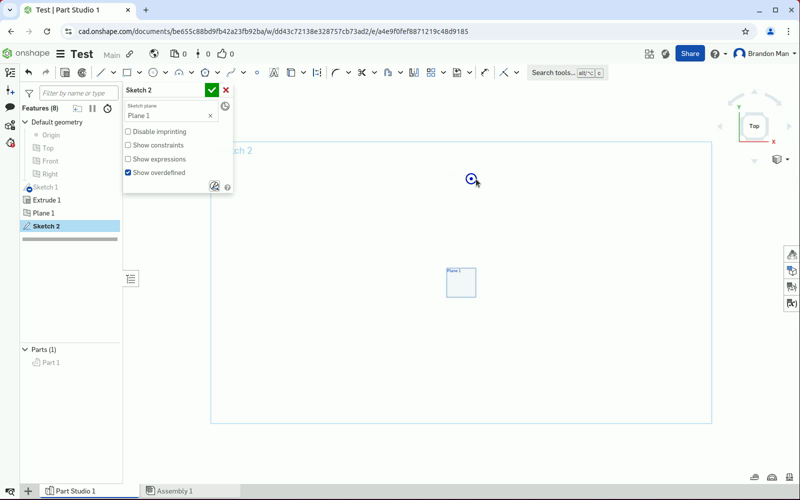
mouse_move(470, 174)
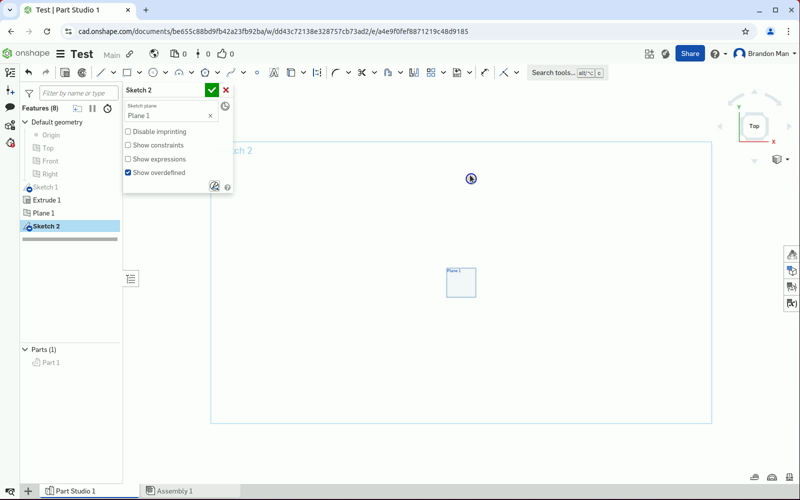
scroll(6)
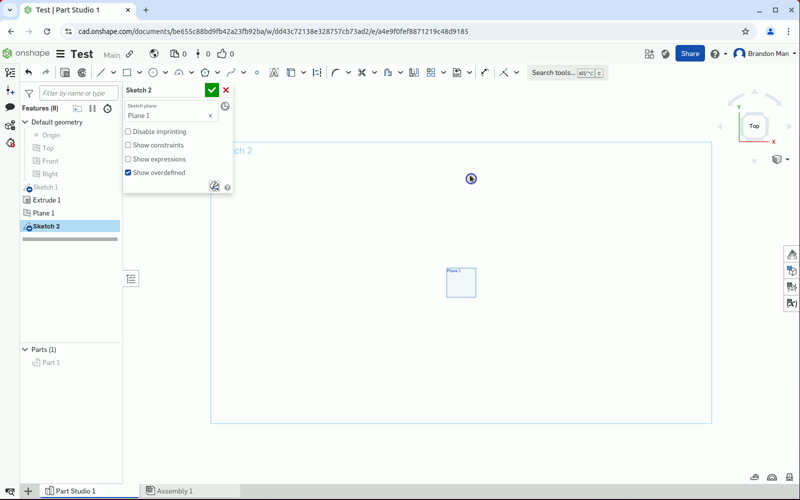
scroll(6)
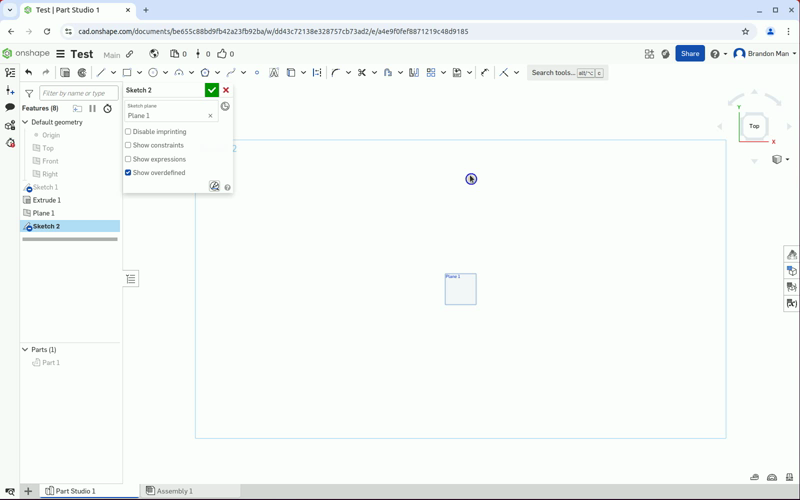
scroll(6)
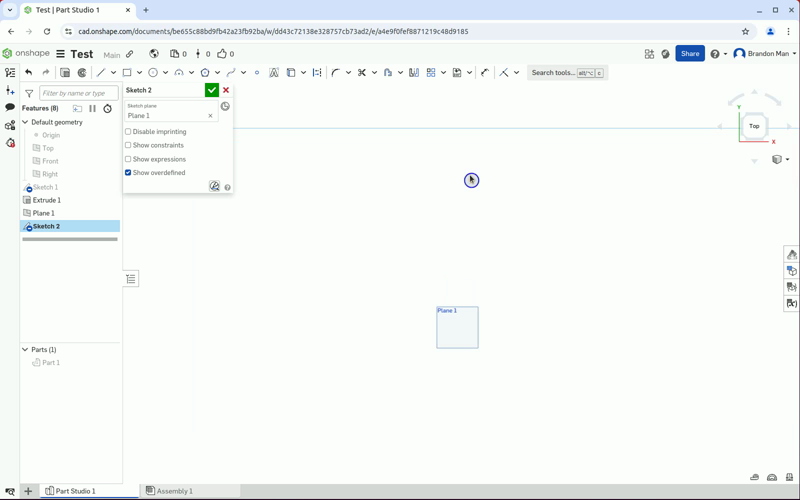
scroll(6)
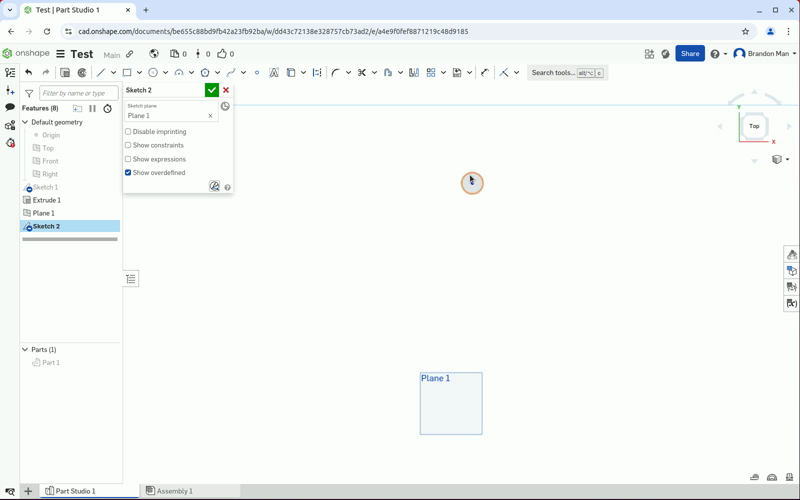
scroll(6)
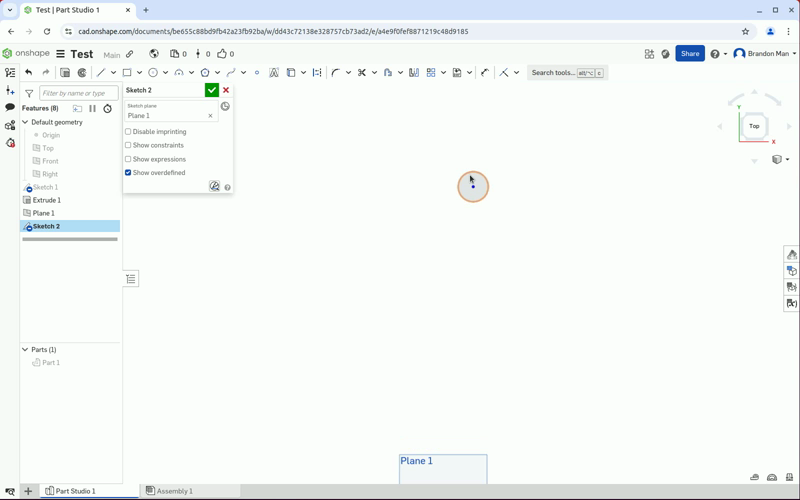
scroll(6)
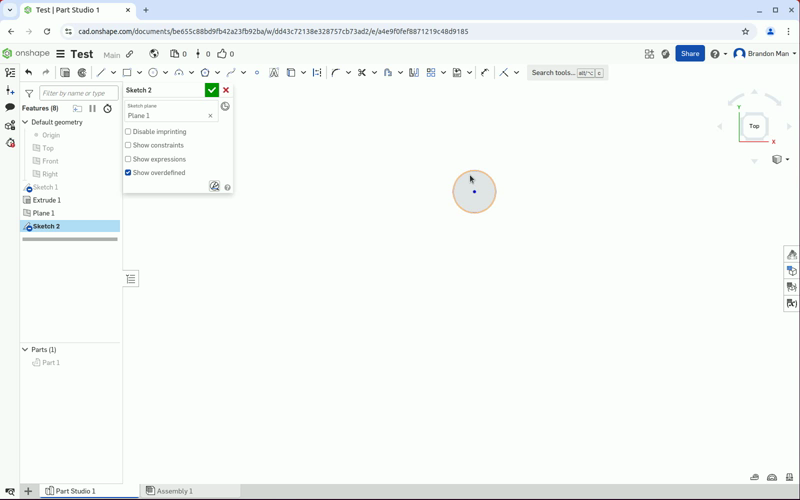
scroll(6)
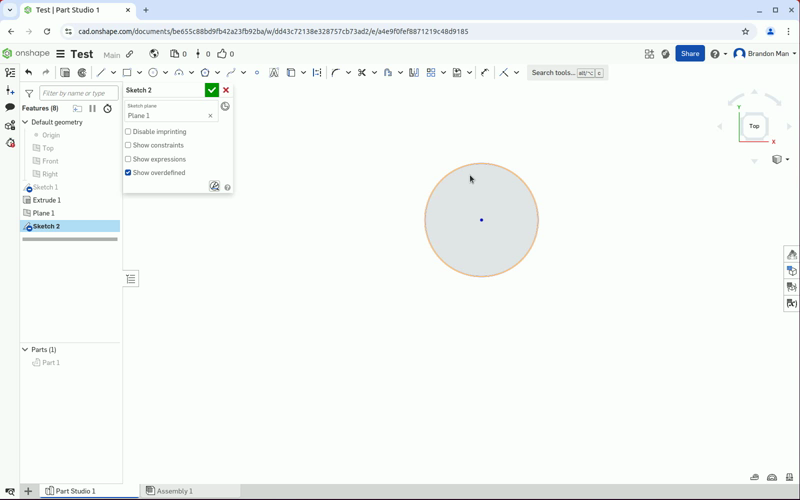
click(470, 174)
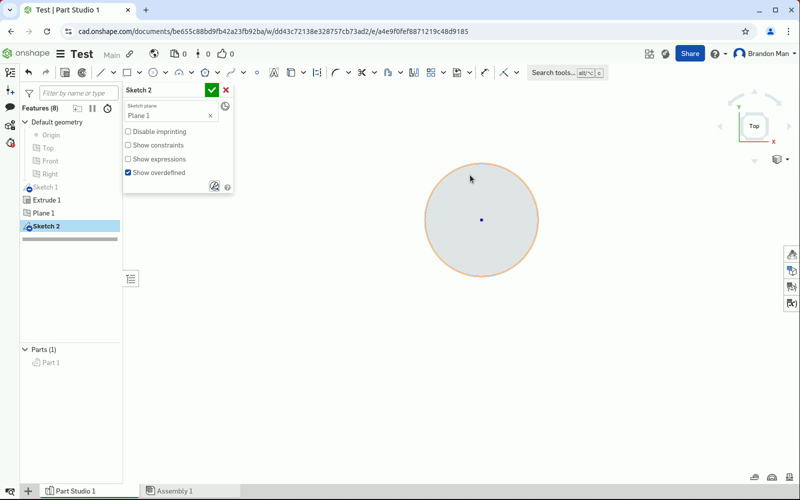
scroll(-6)
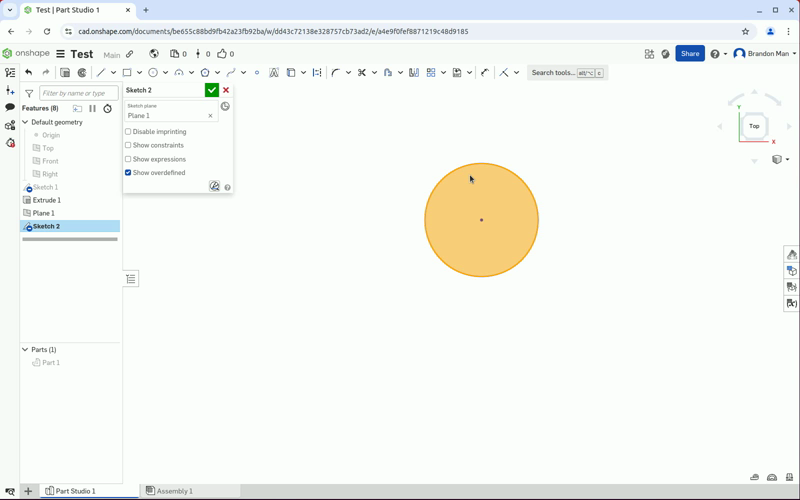
scroll(-6)
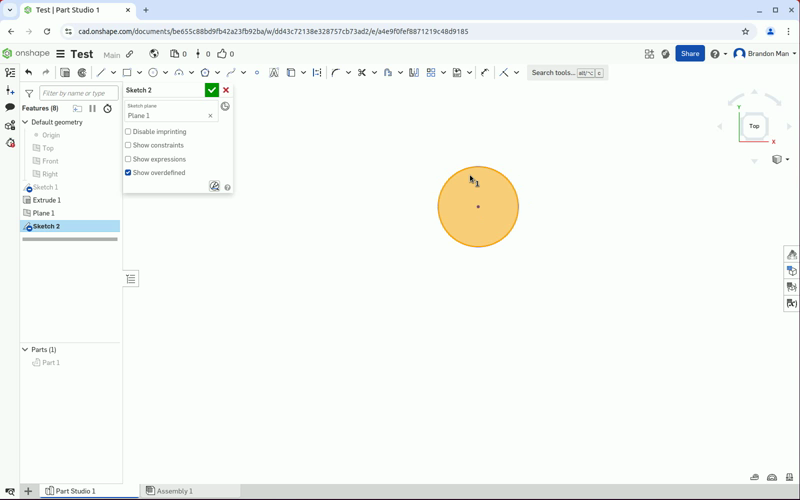
scroll(-6)
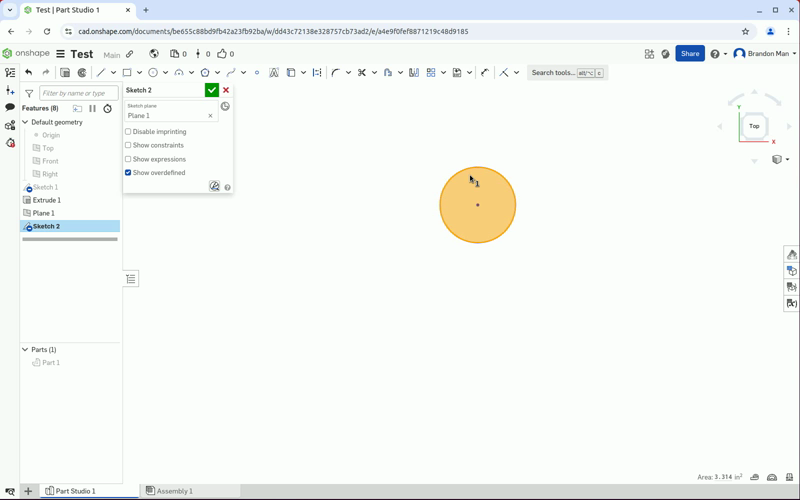
scroll(-6)
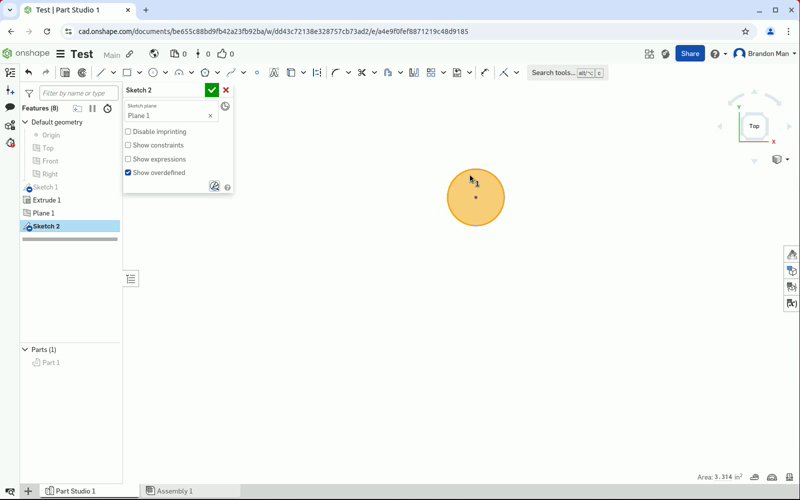
scroll(-6)
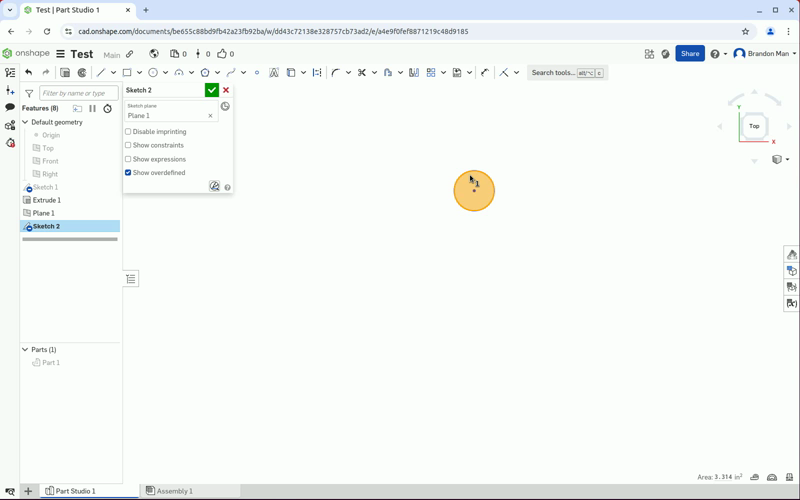
scroll(-6)
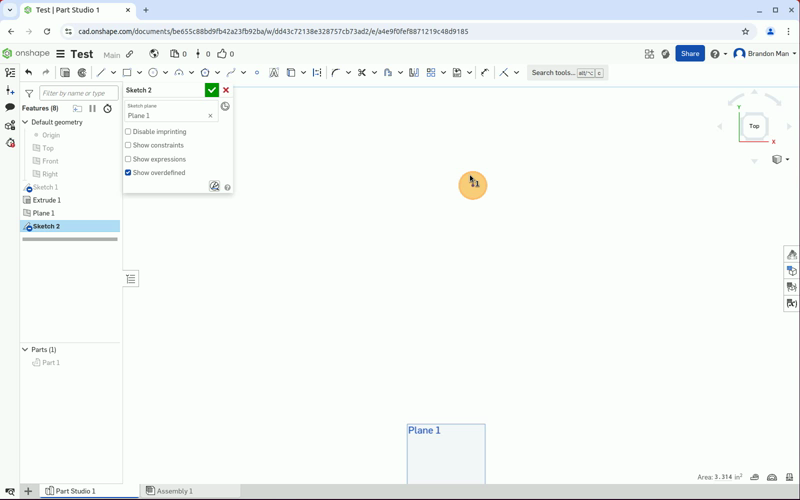
scroll(-6)
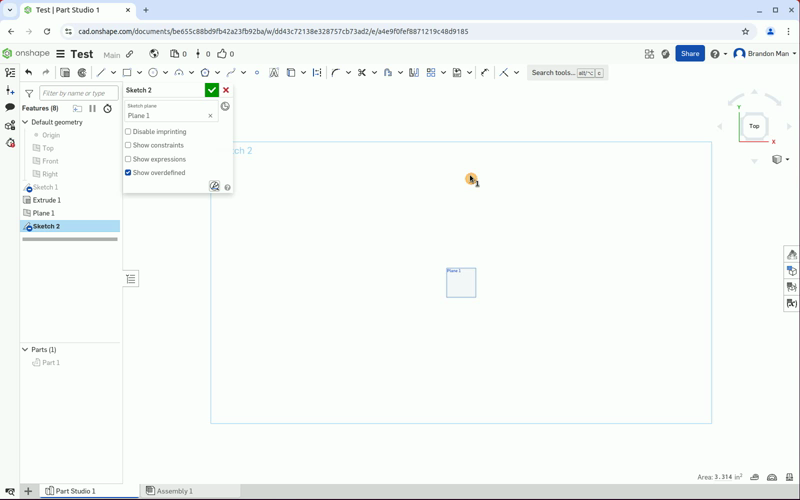
mouse_move(73, 352)
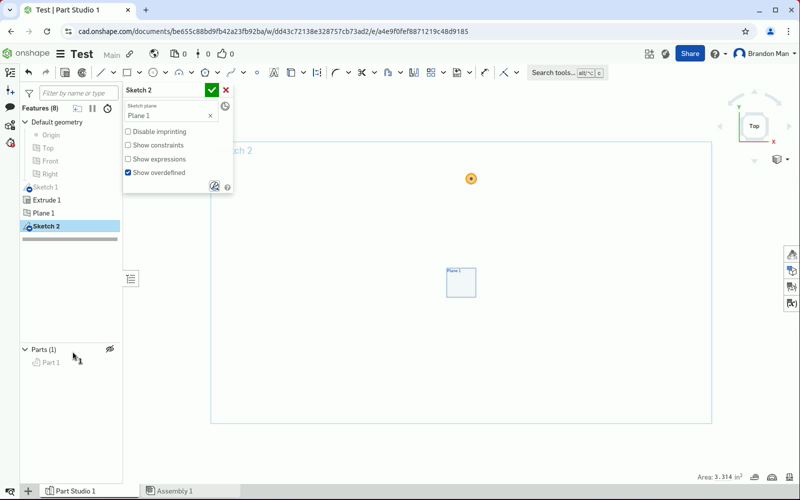
key(shift+y)
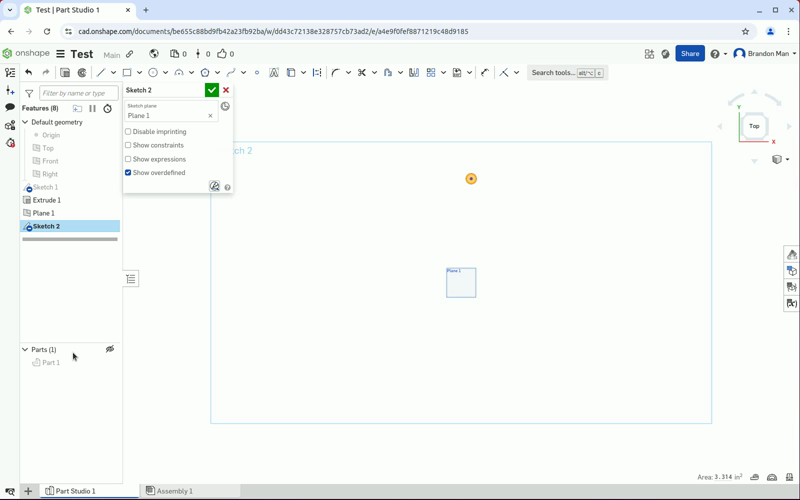
key(shift+e)
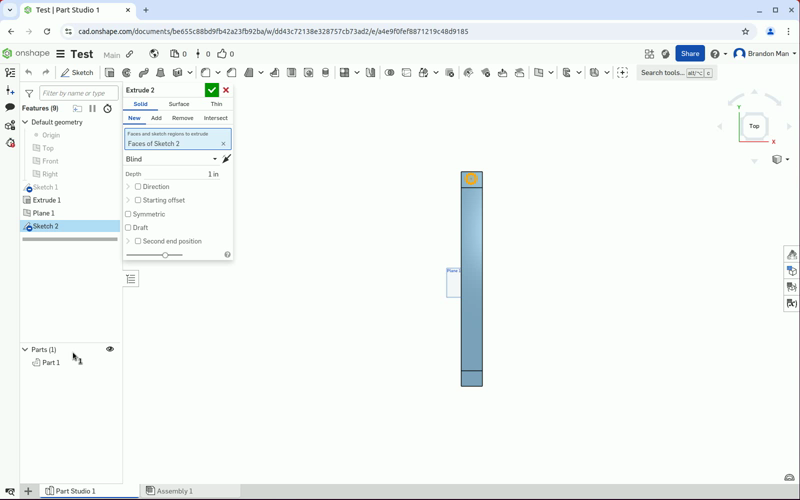
mouse_move(143, 106)
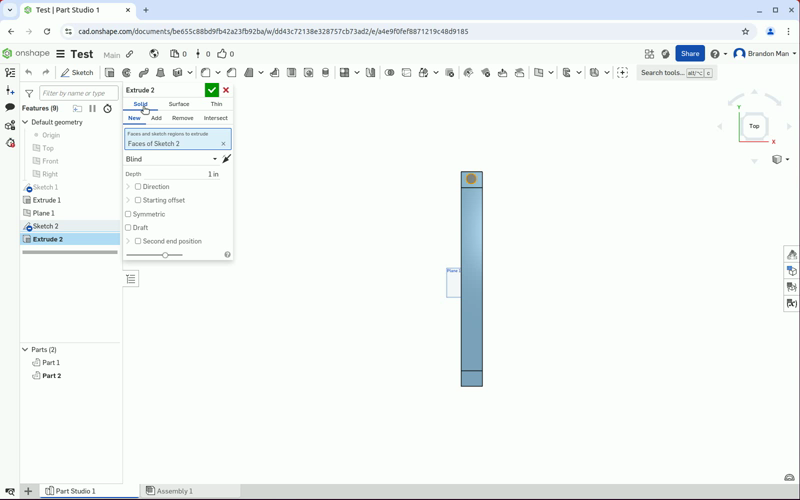
click(143, 106)
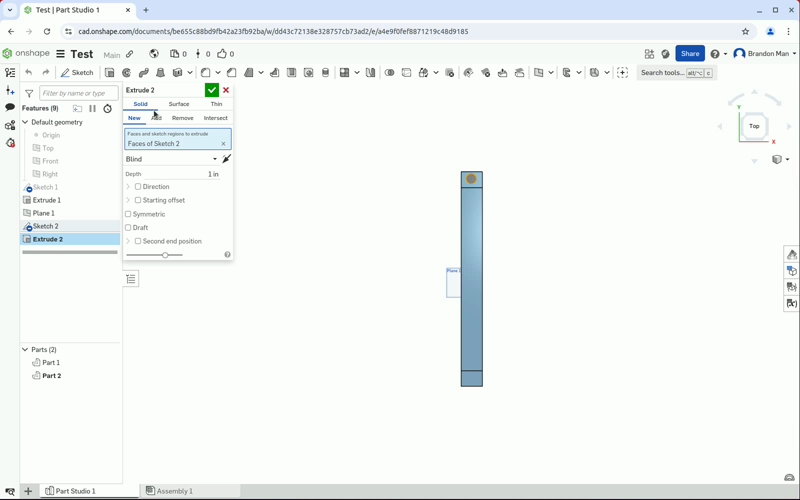
mouse_move(186, 120)
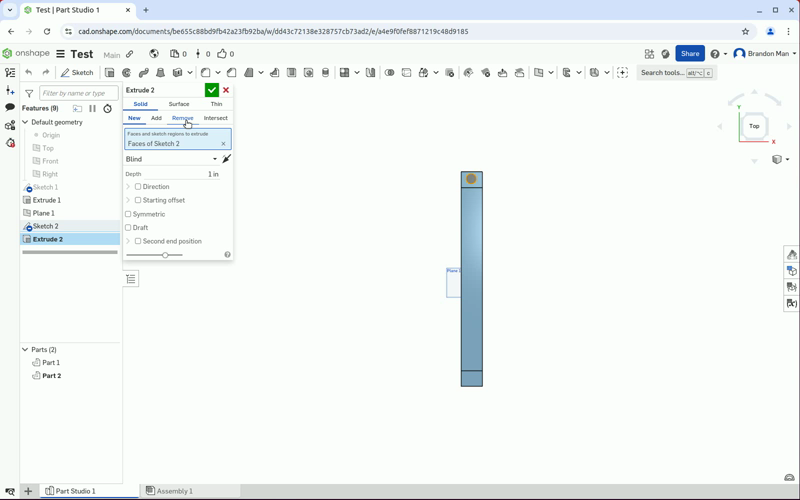
click(186, 120)
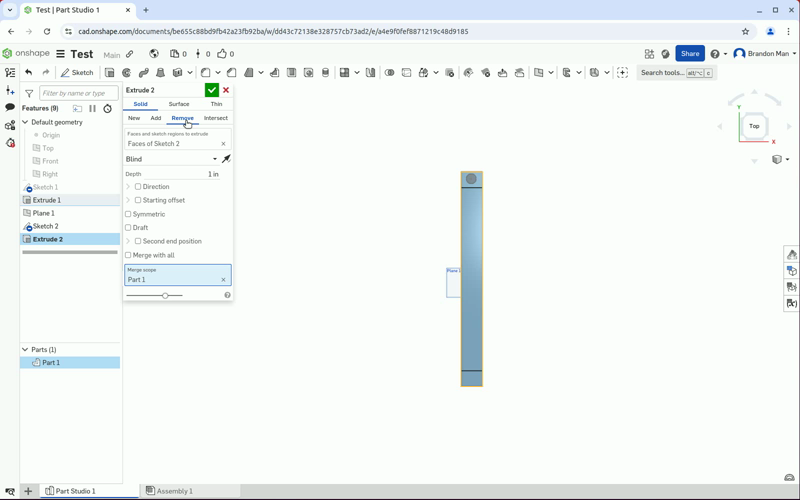
key(tab, 4)
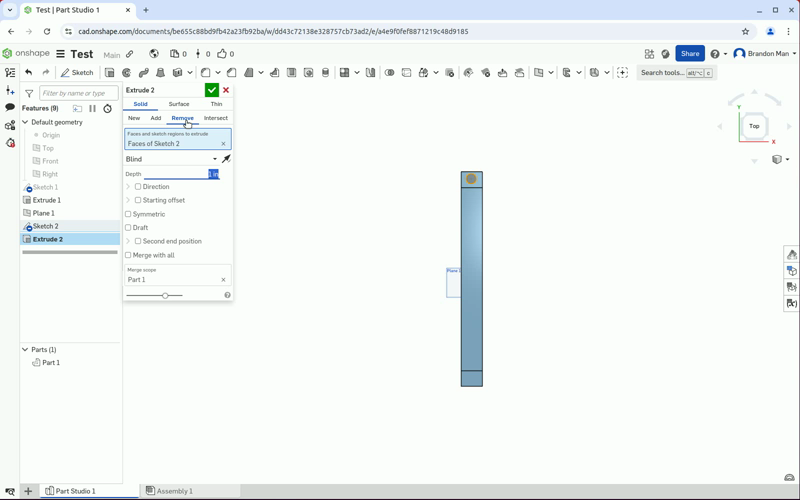
text(10.832)
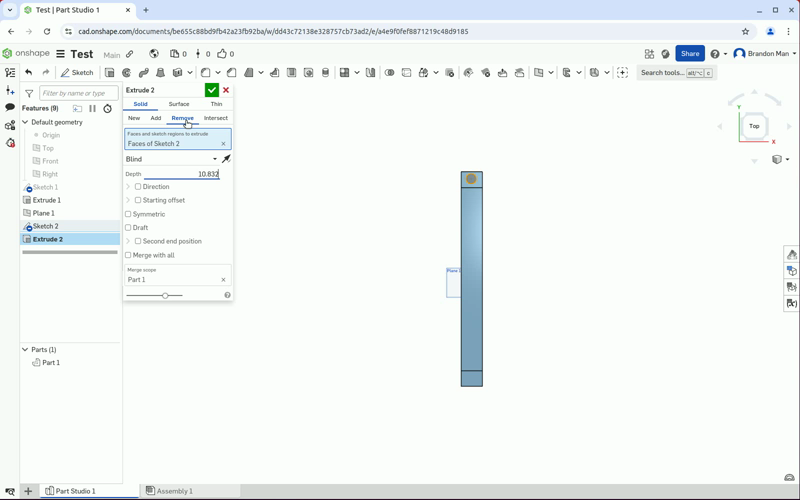
key(tab, 6)
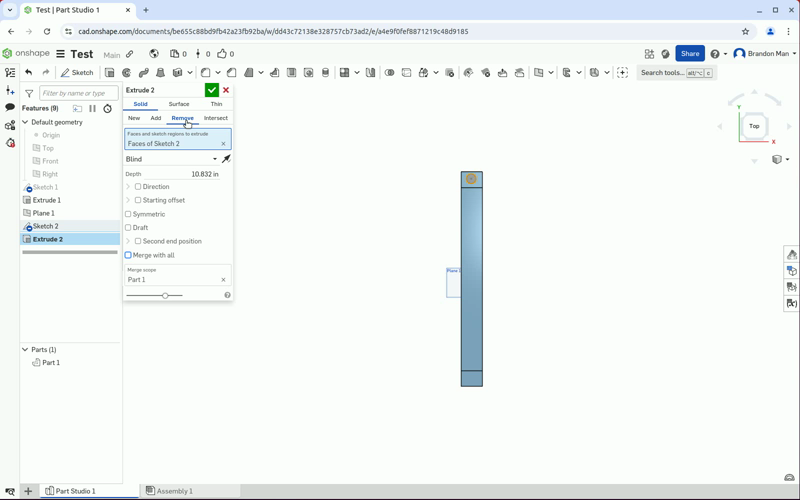
key(space)
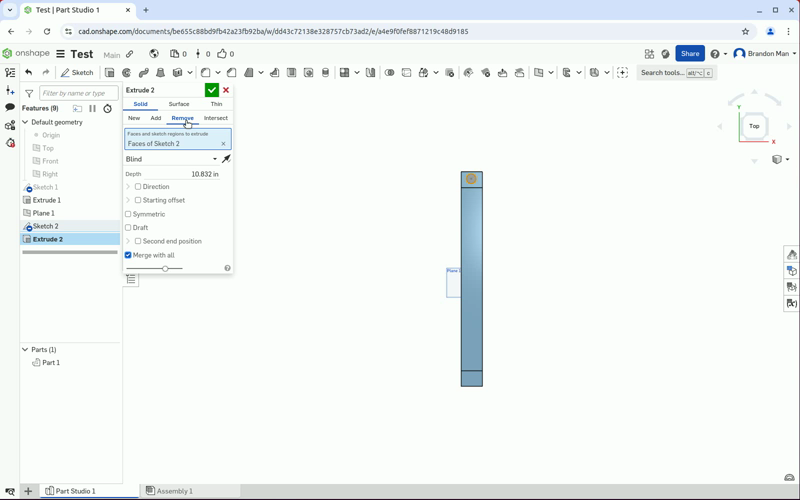
key(enter)
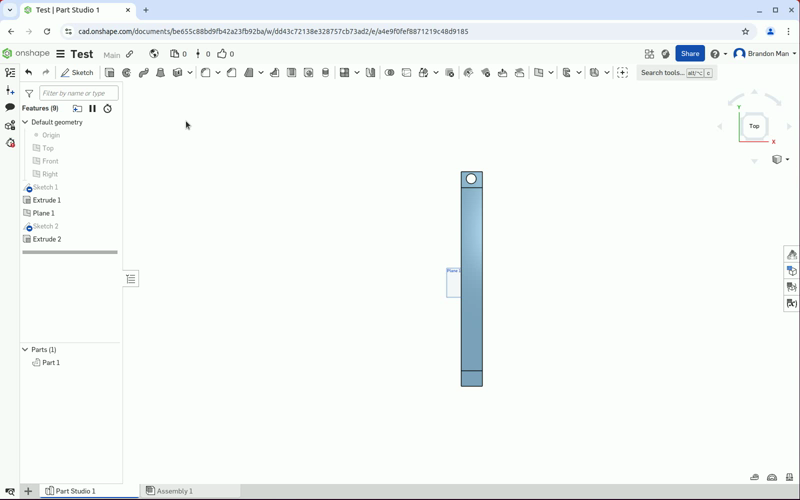
key(shift+h)
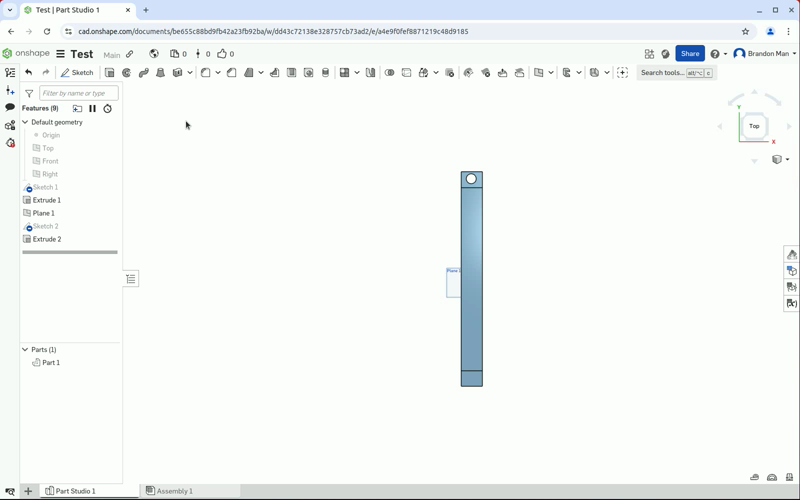
key(shift+h)
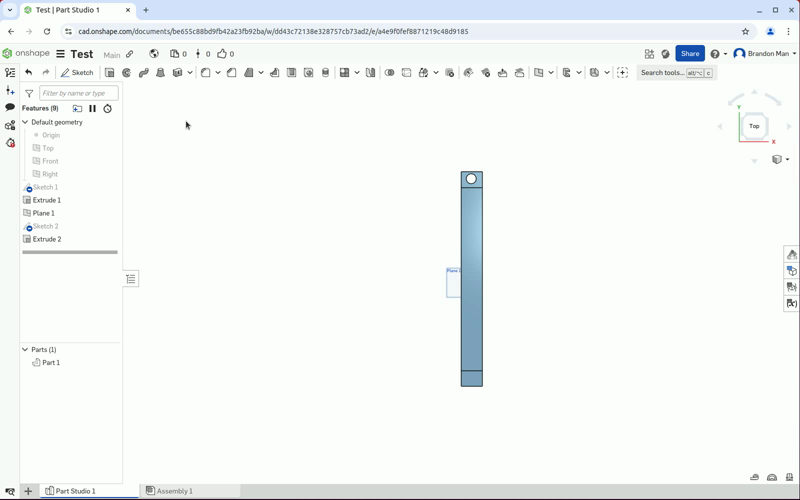
mouse_move(73, 189)
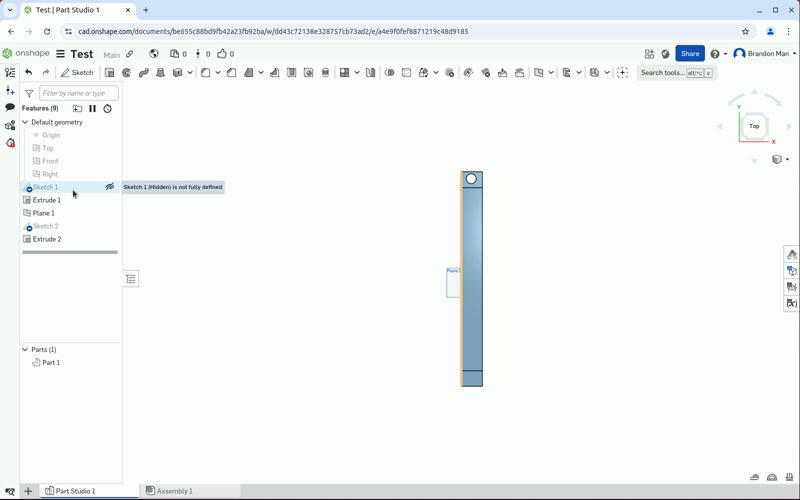
click(73, 189)
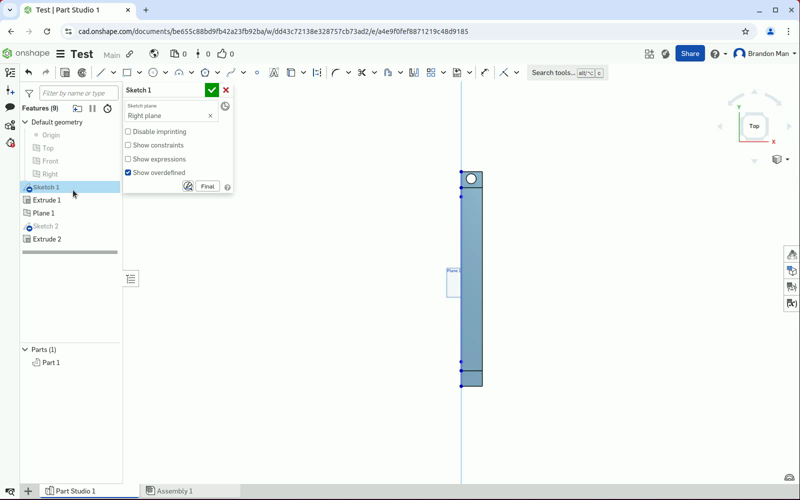
mouse_move(229, 92)
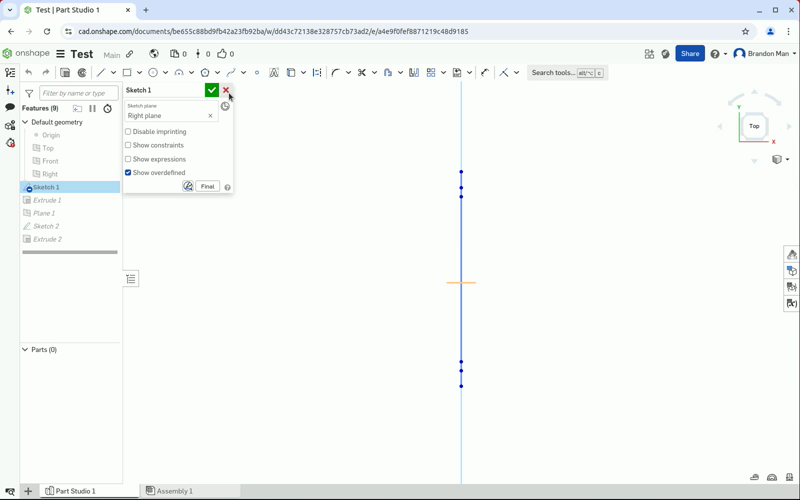
click(229, 92)
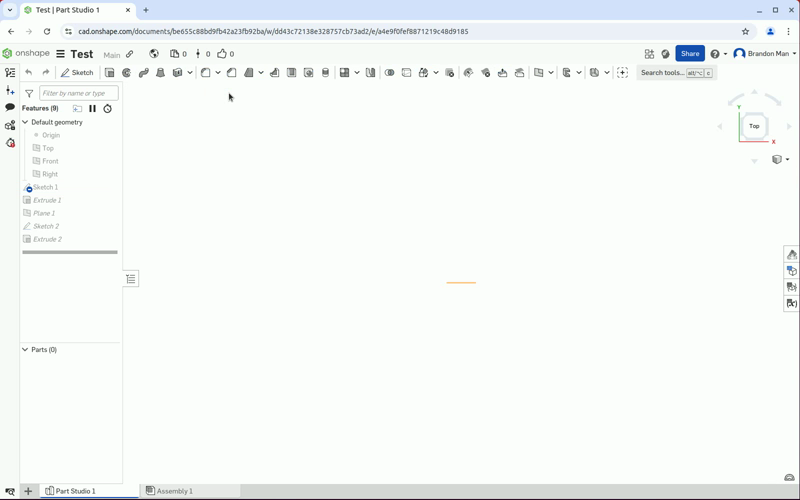
key(shift+s)
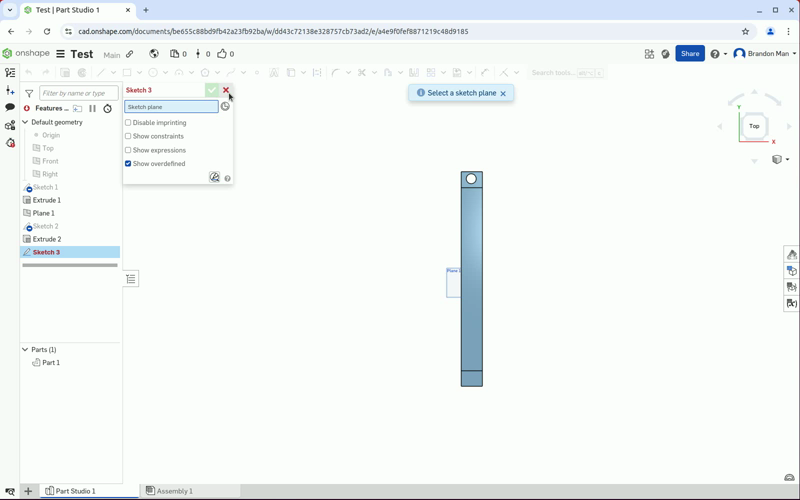
mouse_move(73, 215)
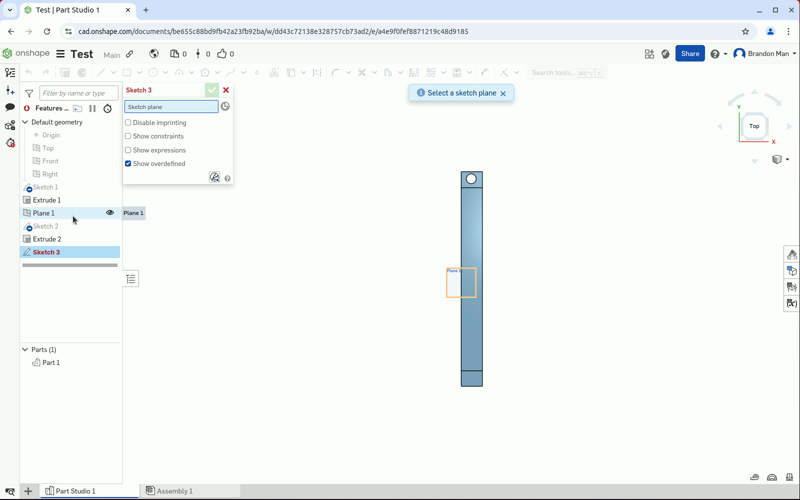
click(73, 215)
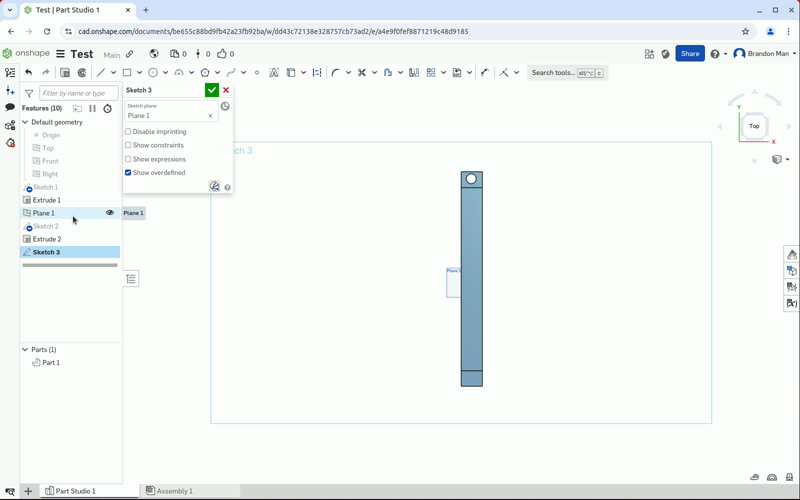
mouse_move(73, 352)
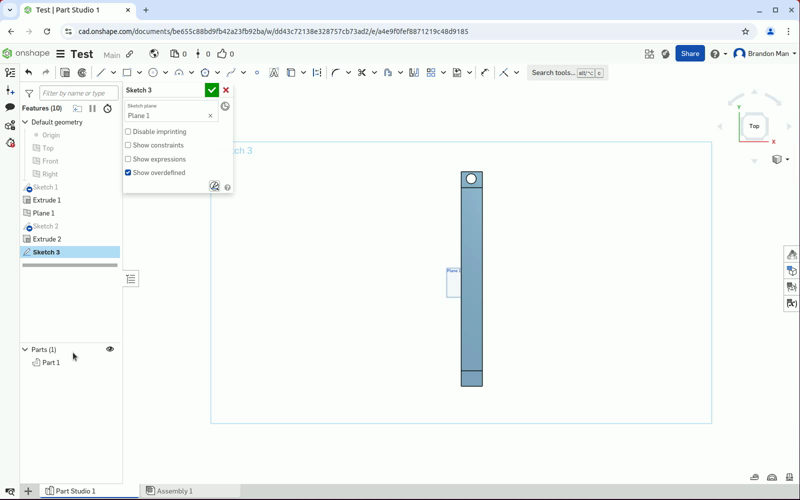
key(y)
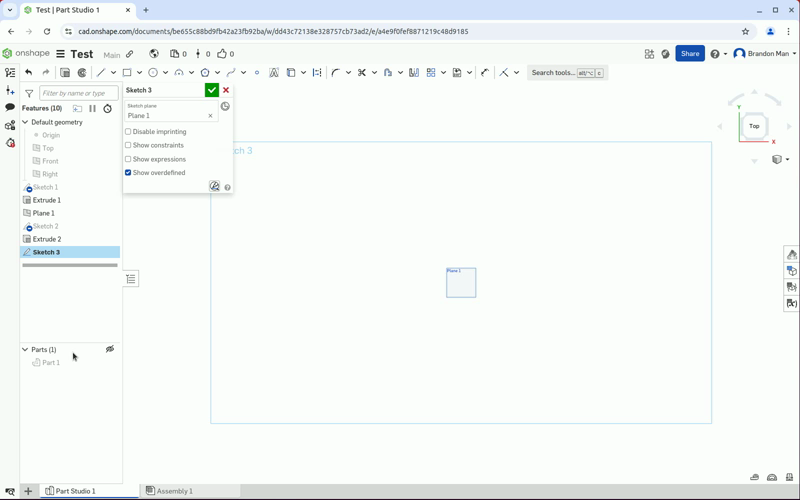
key(c)
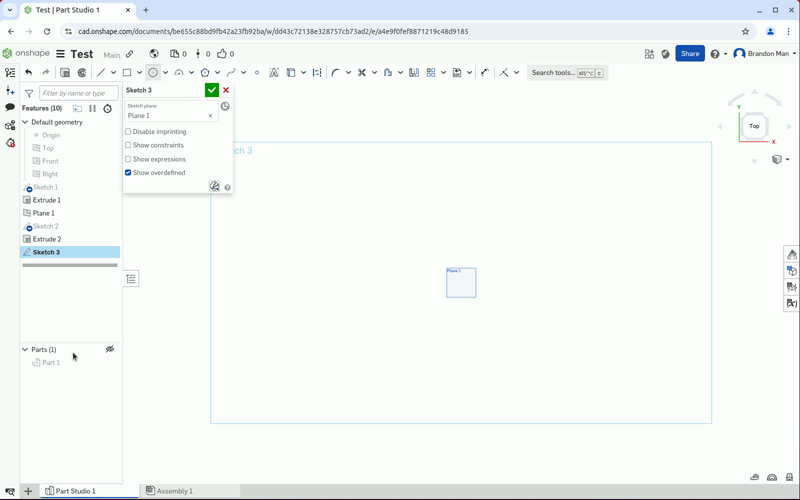
key_down(shift)
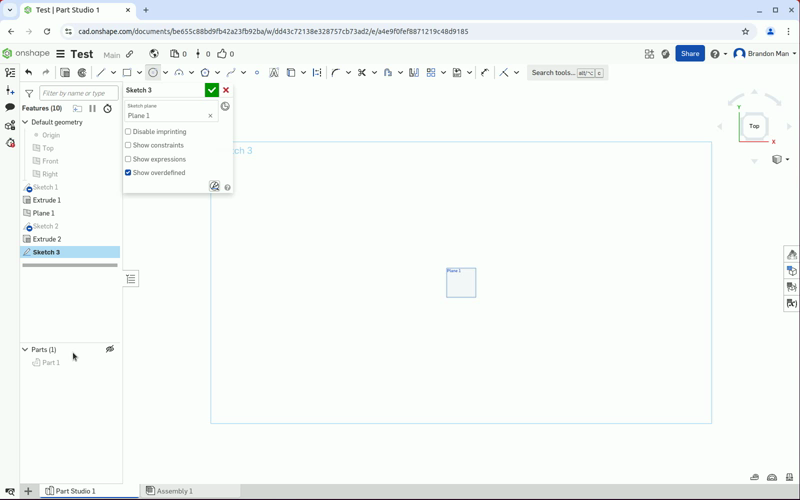
mouse_move(471, 378)
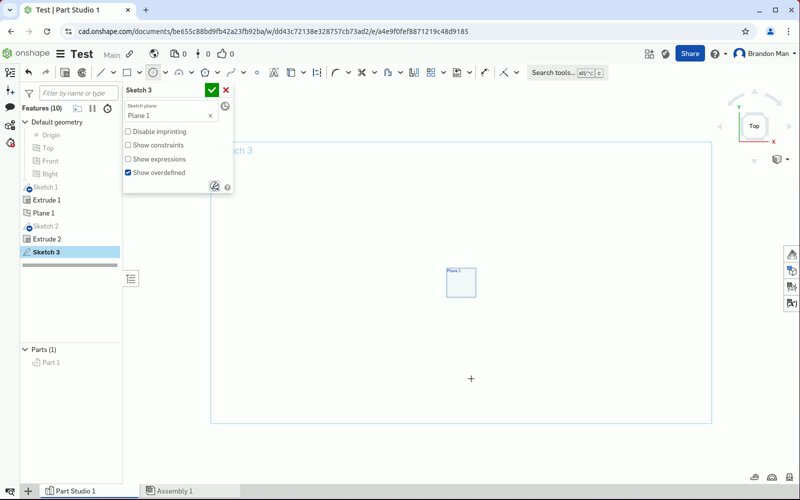
click(471, 378)
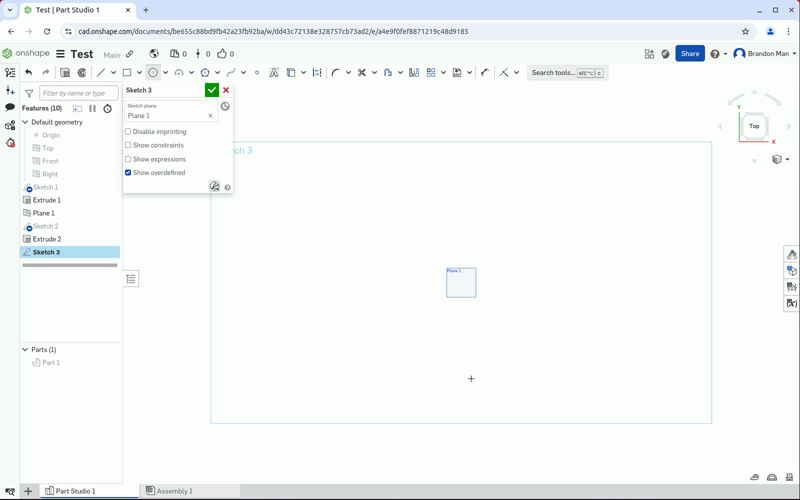
key_up(shift)
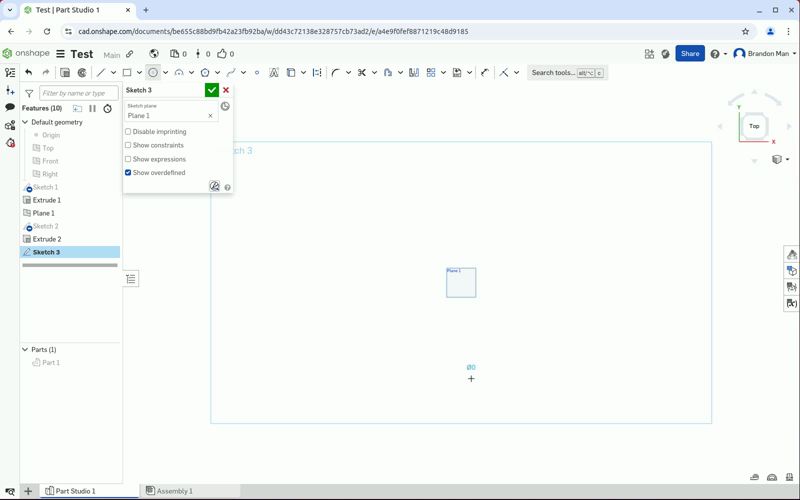
mouse_move(476, 378)
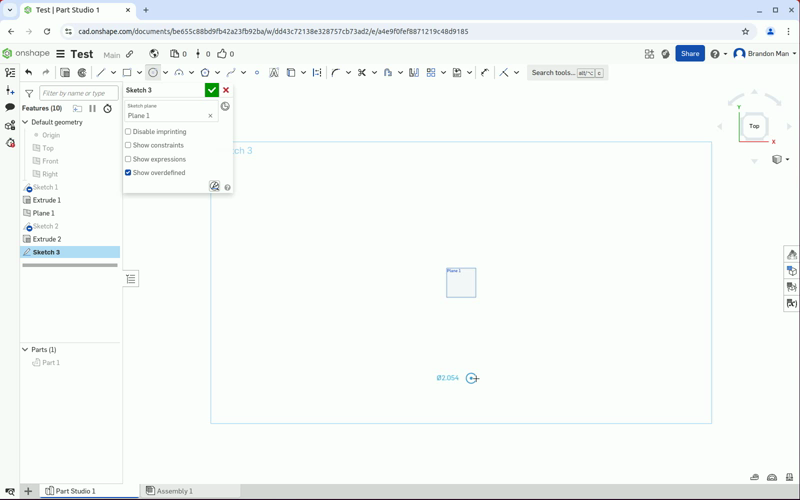
click(476, 378)
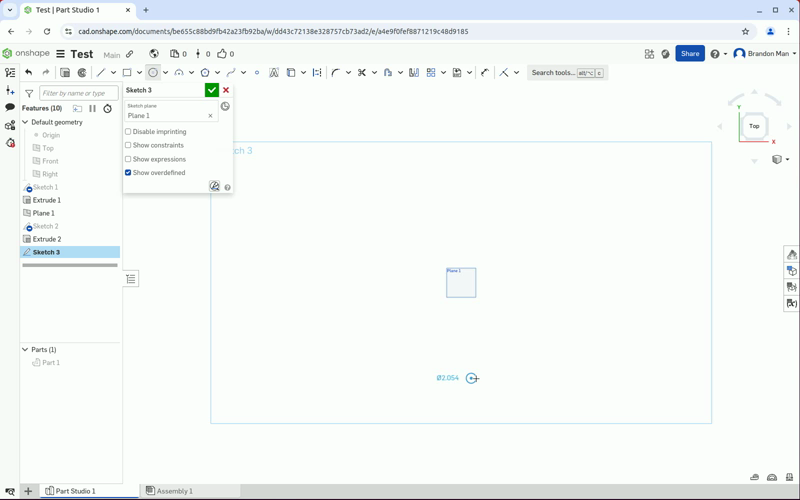
key(esc)
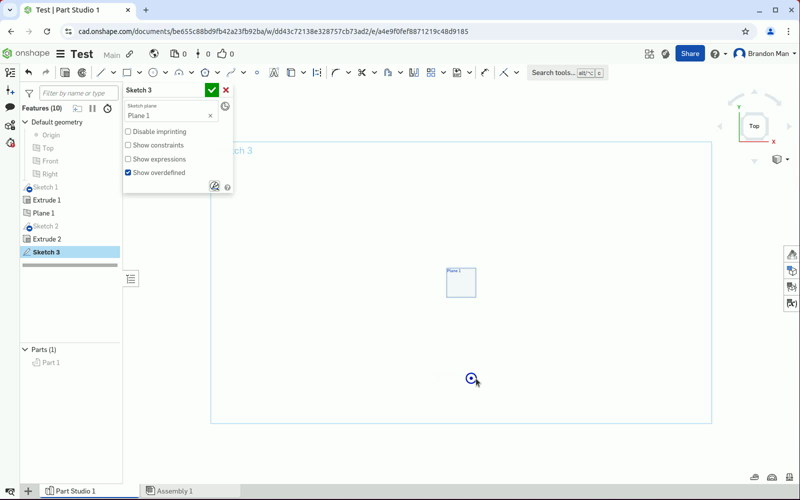
mouse_move(468, 381)
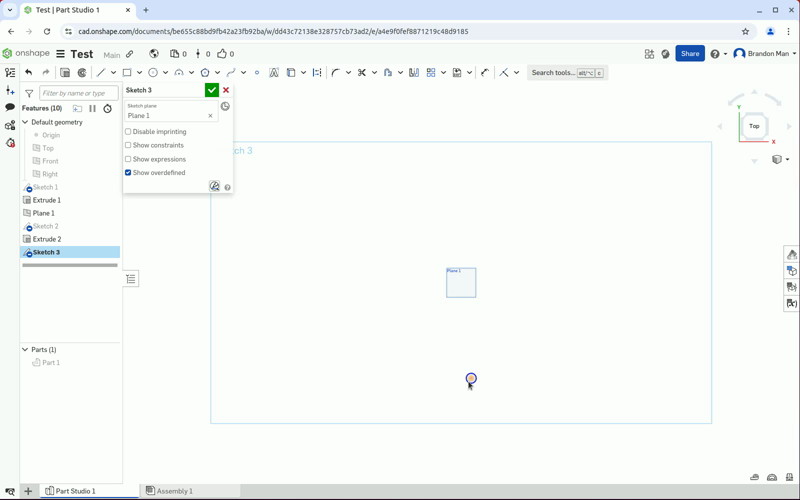
scroll(6)
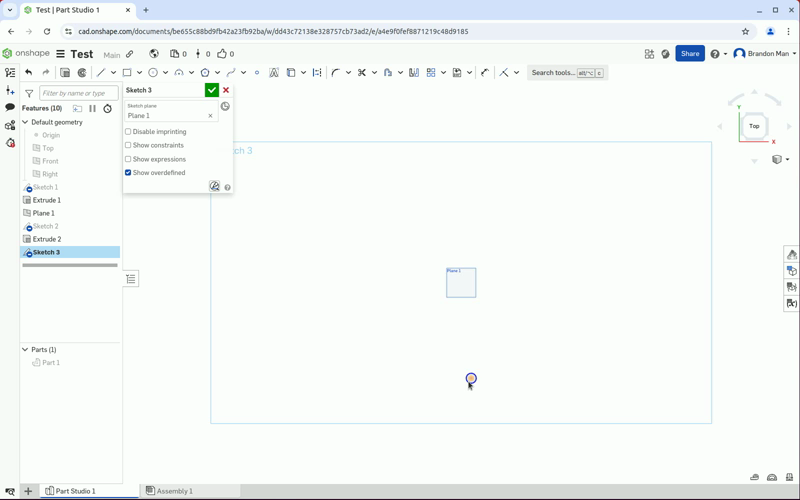
scroll(6)
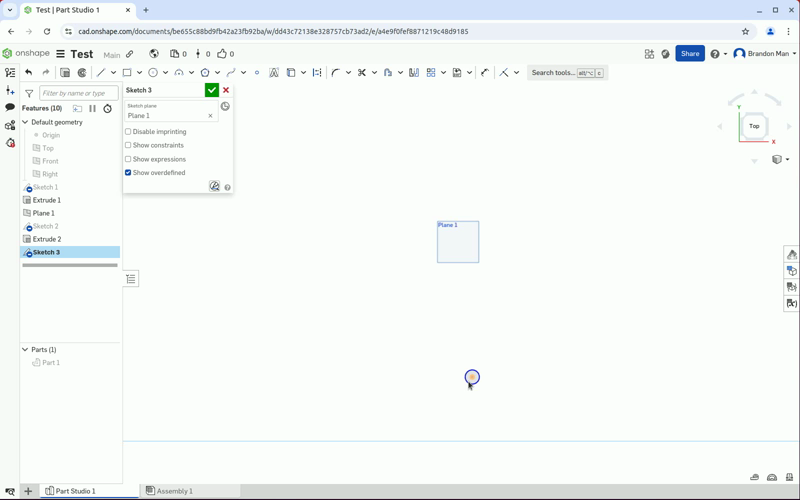
scroll(6)
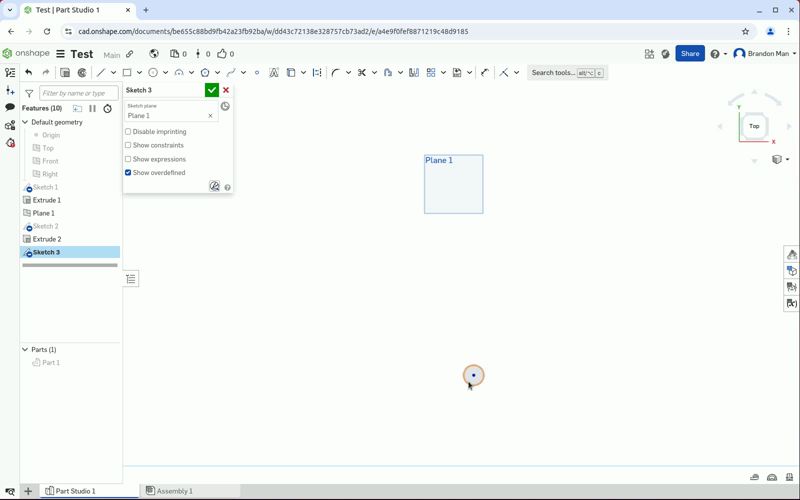
scroll(6)
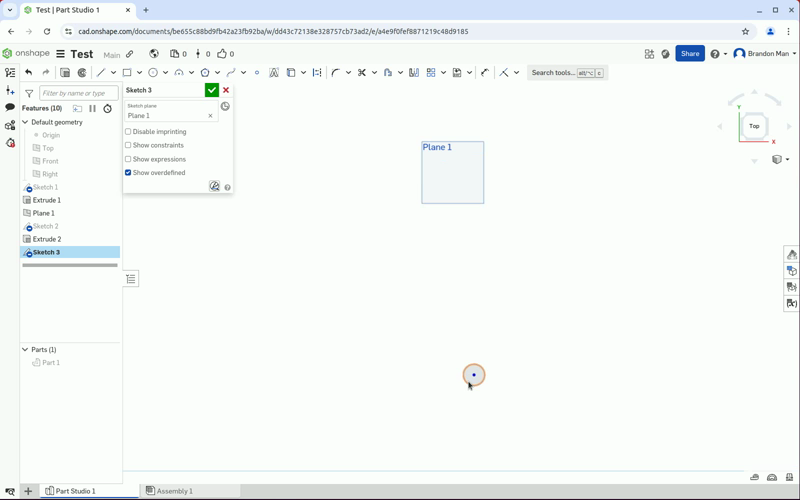
scroll(6)
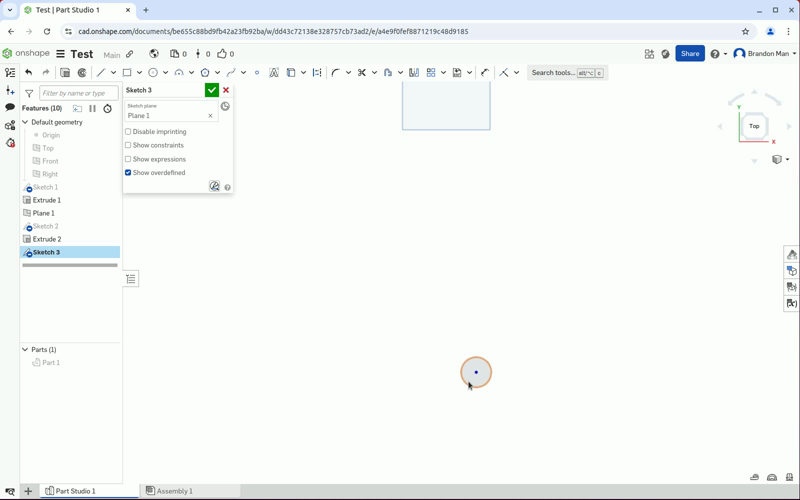
scroll(6)
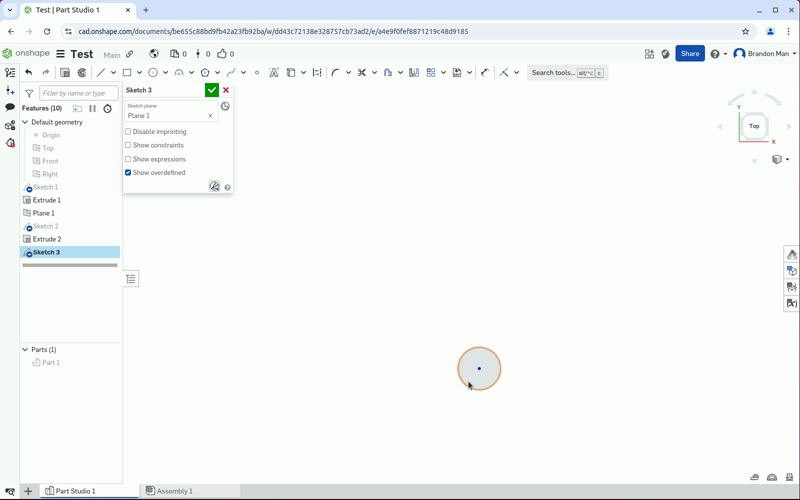
scroll(6)
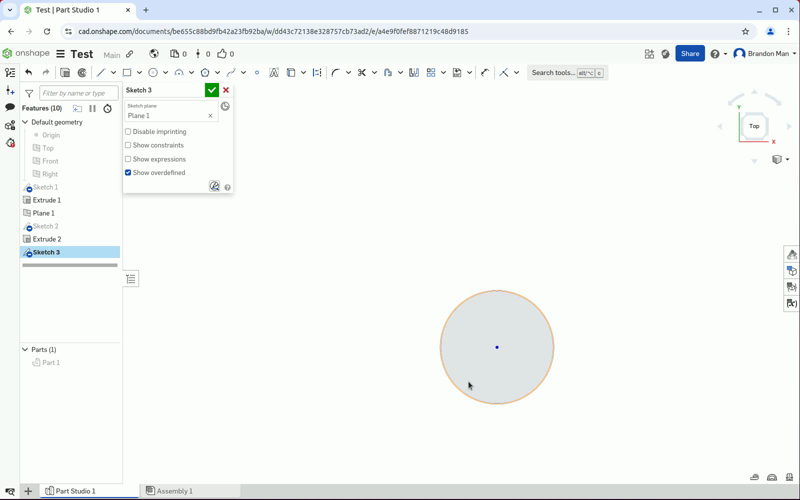
click(468, 381)
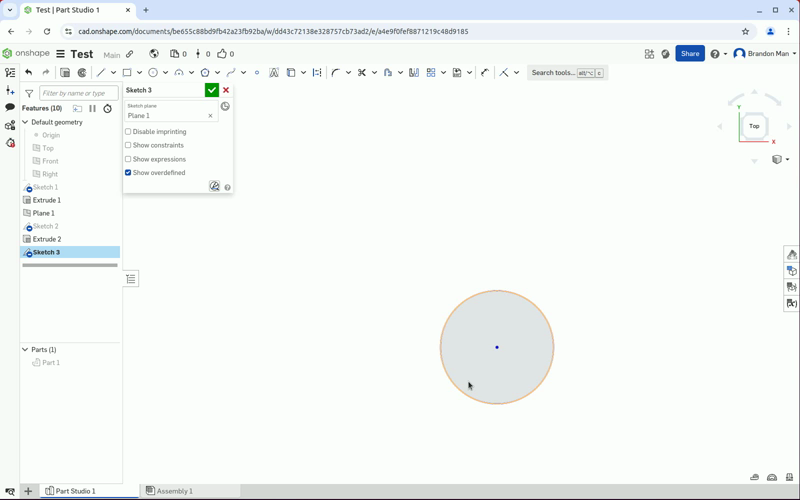
scroll(-6)
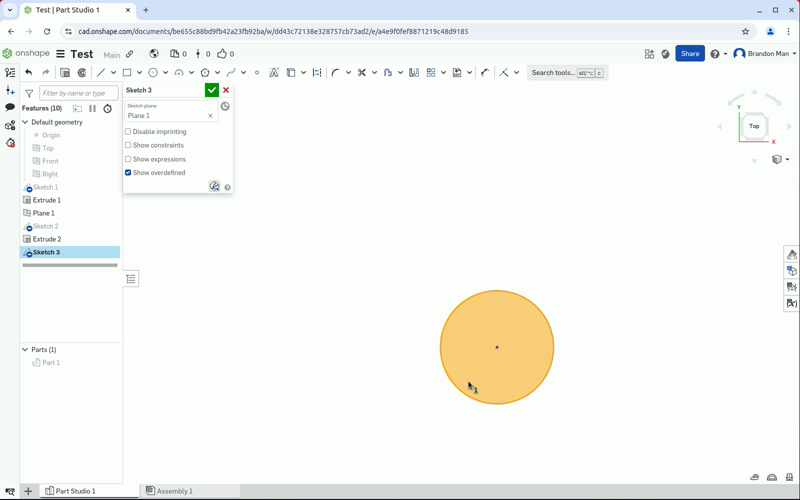
scroll(-6)
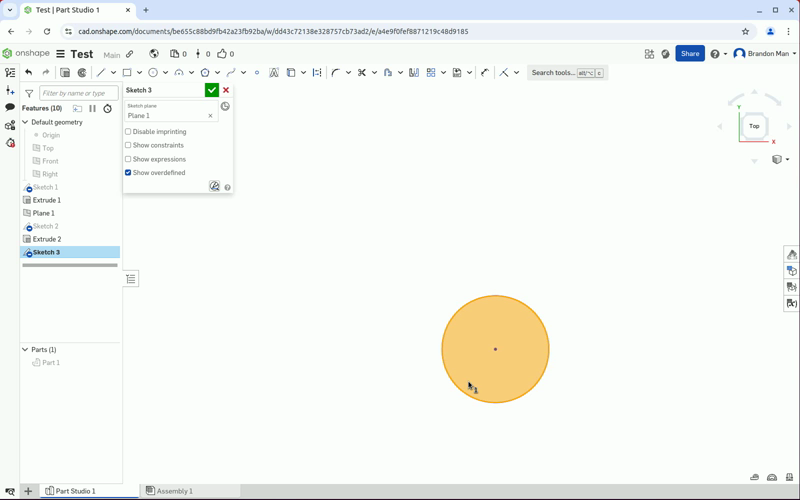
scroll(-6)
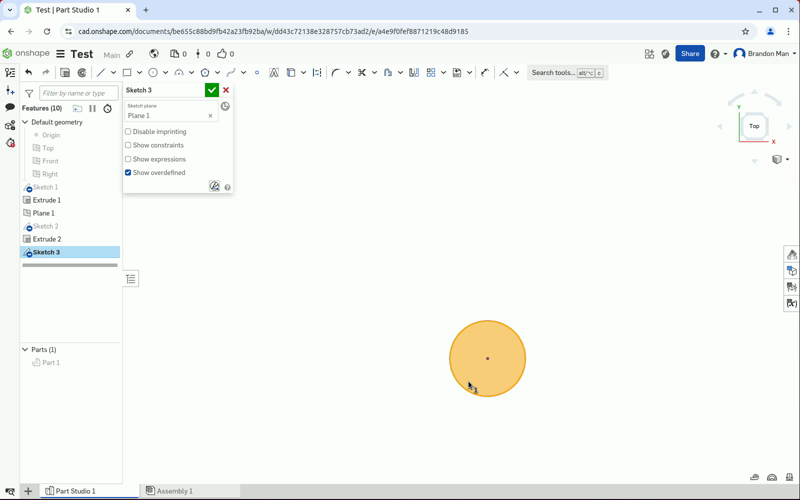
scroll(-6)
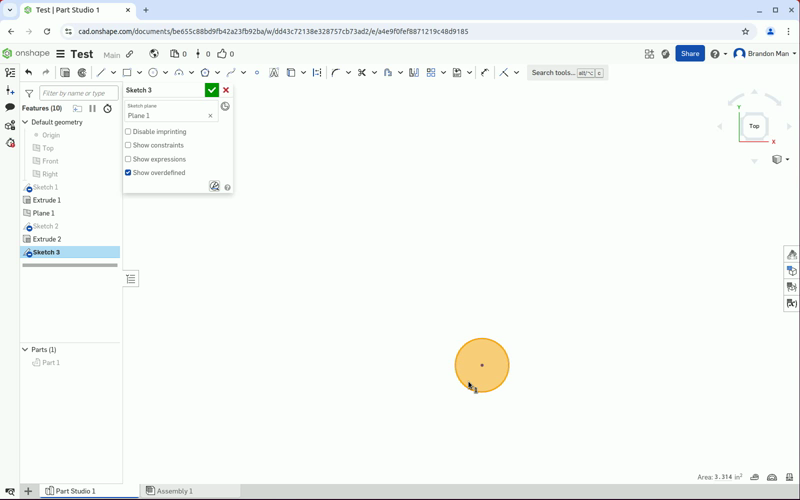
scroll(-6)
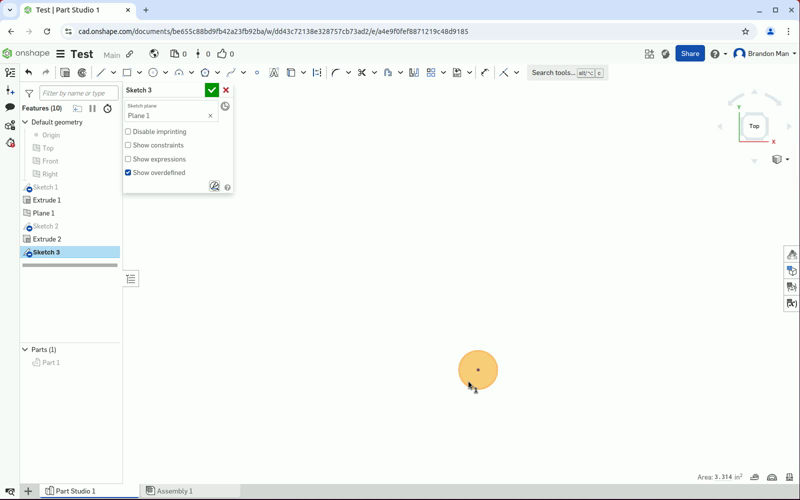
scroll(-6)
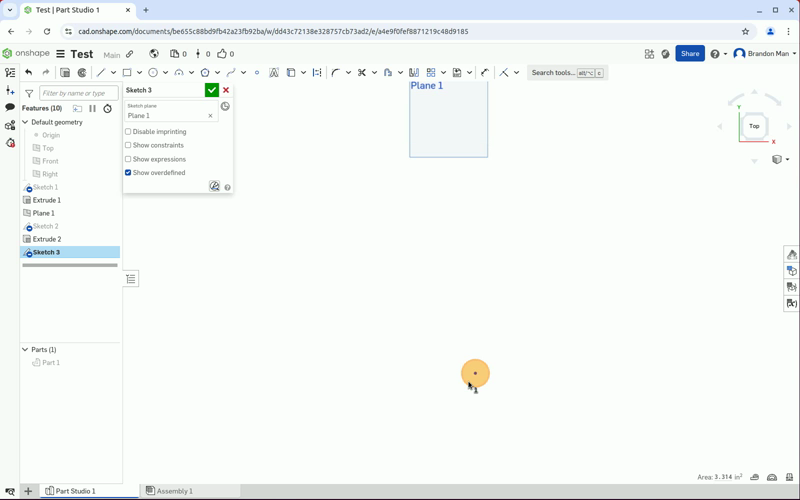
scroll(-6)
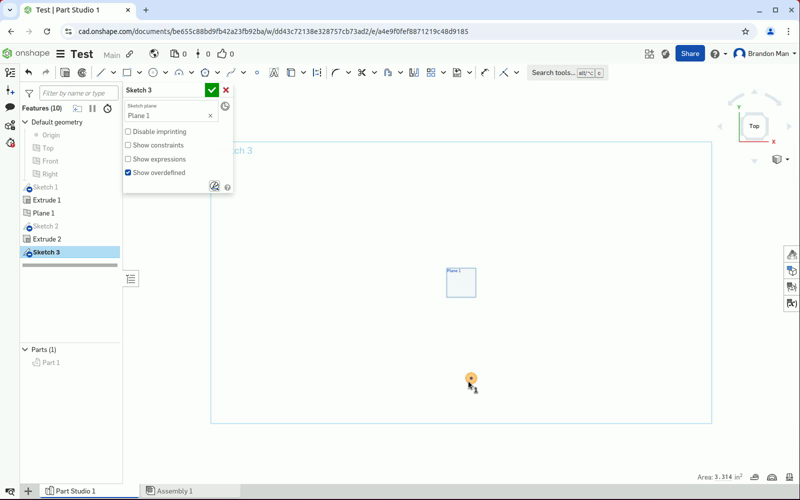
mouse_move(73, 352)
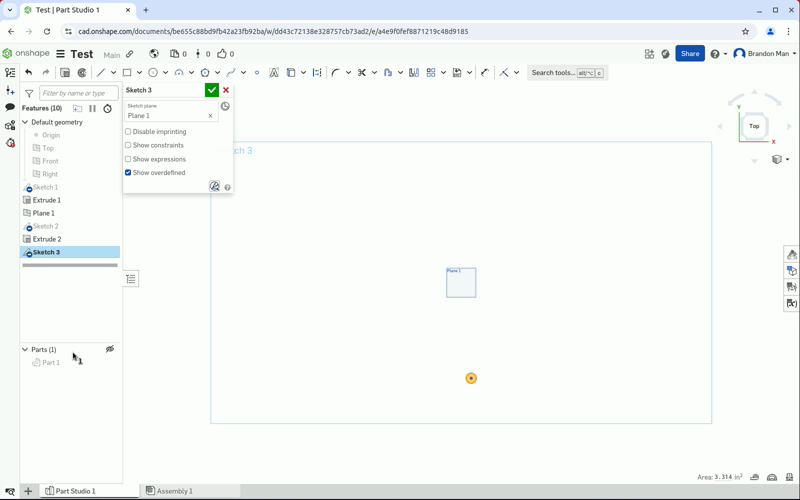
key(shift+y)
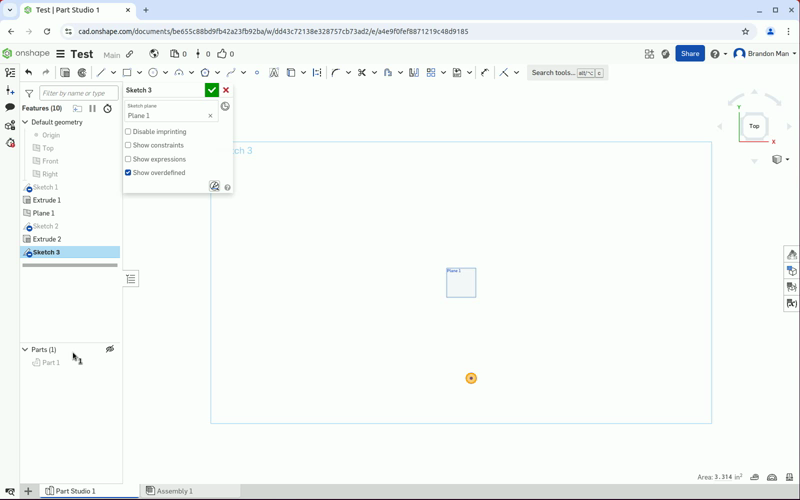
key(shift+e)
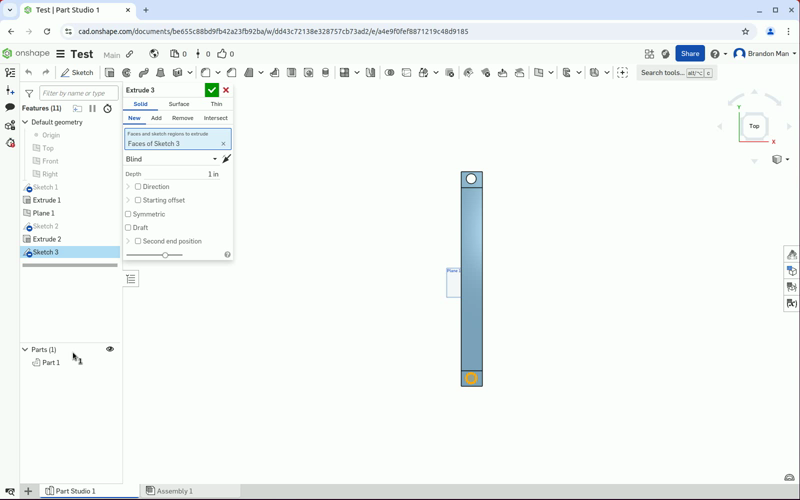
mouse_move(143, 106)
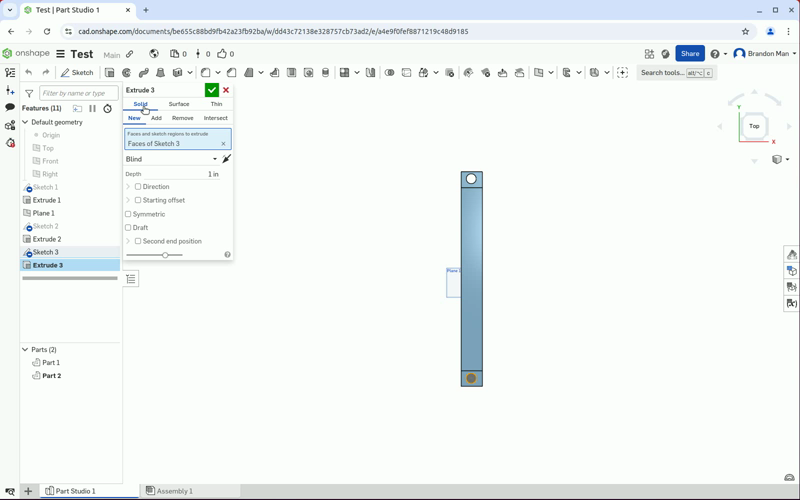
click(143, 106)
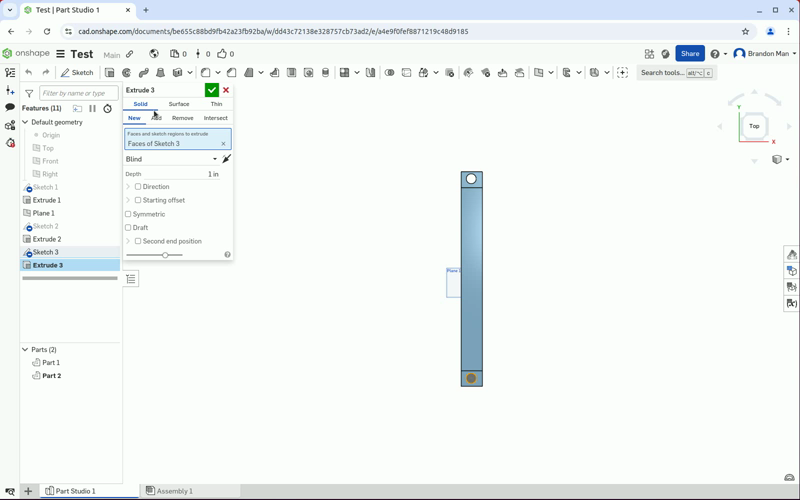
mouse_move(186, 120)
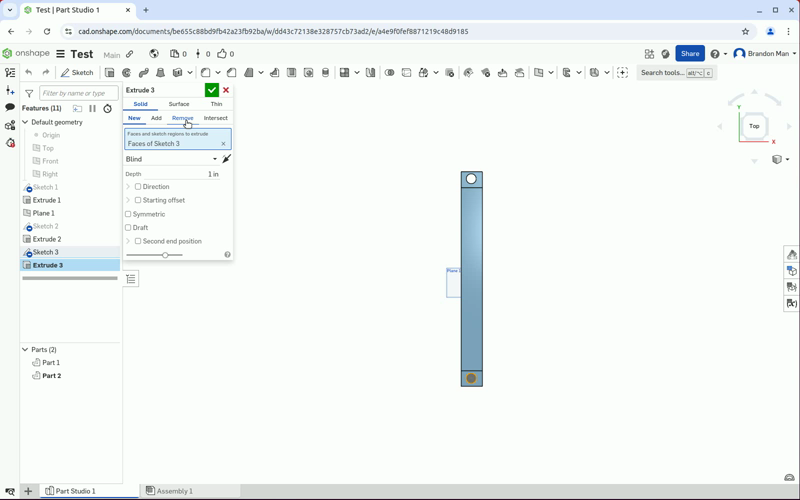
click(186, 120)
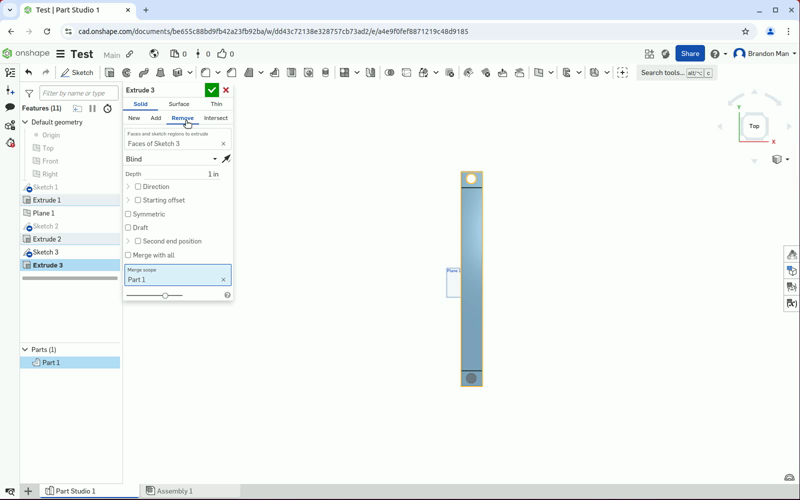
key(tab, 4)
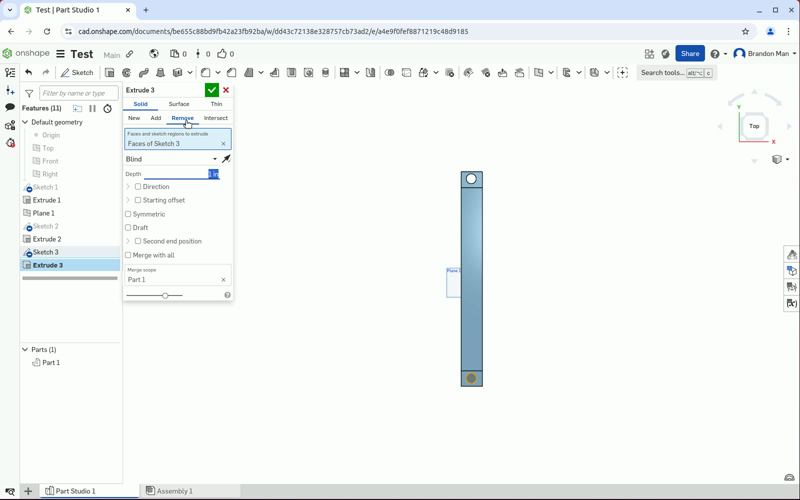
text(10.832)
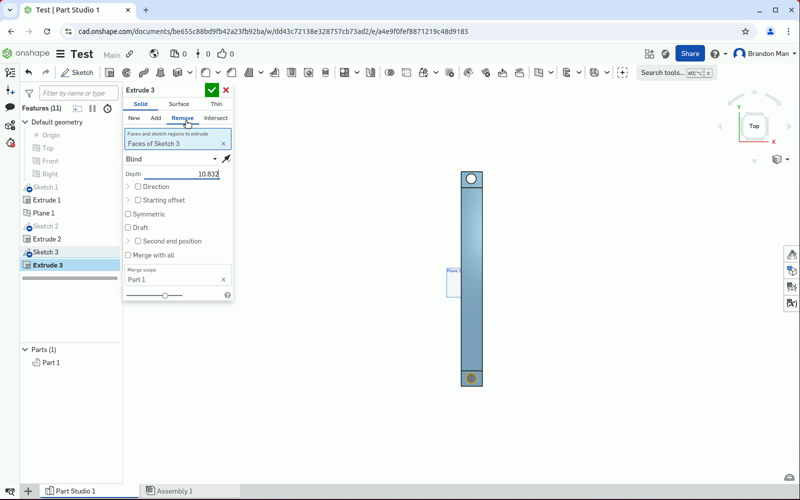
key(tab, 6)
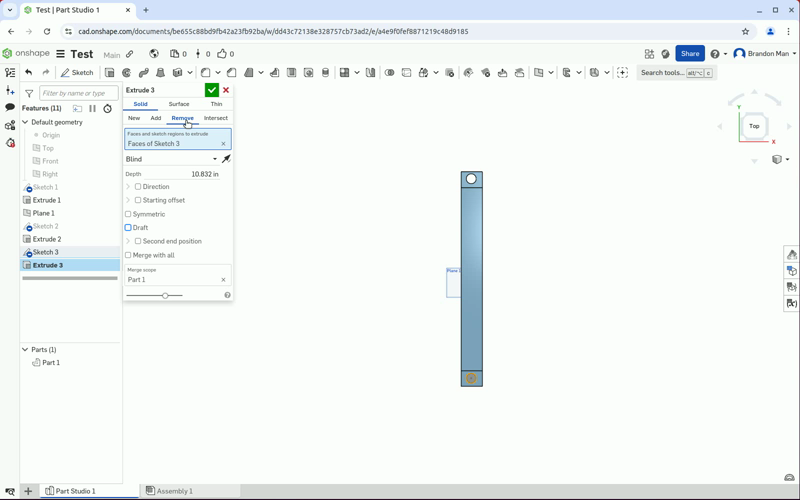
key(space)
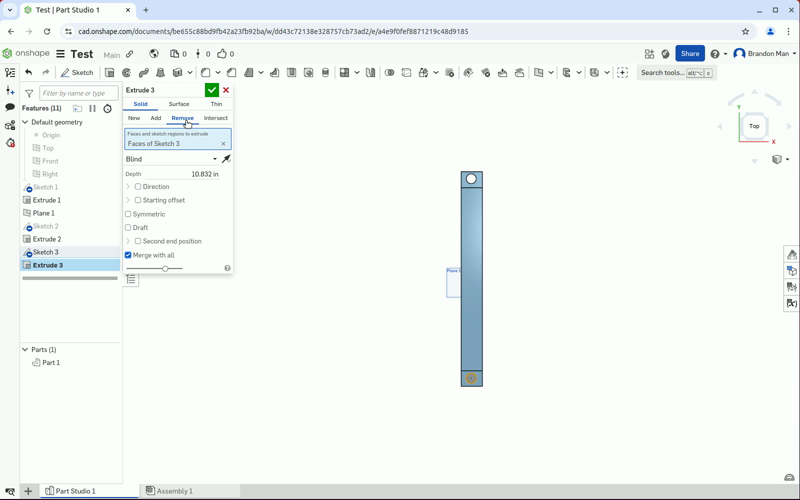
key(enter)
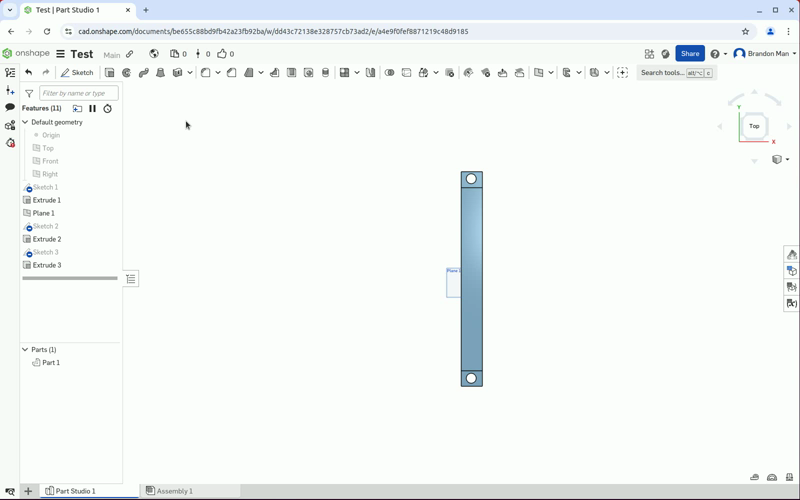
key(shift+h)
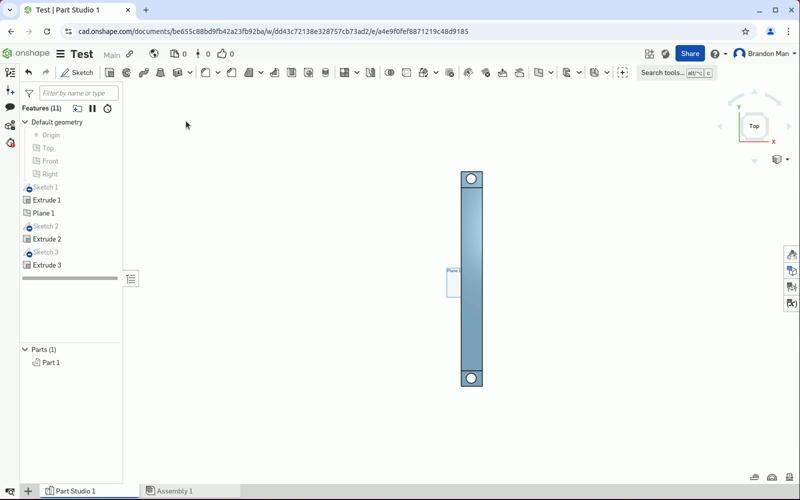
key(shift+h)
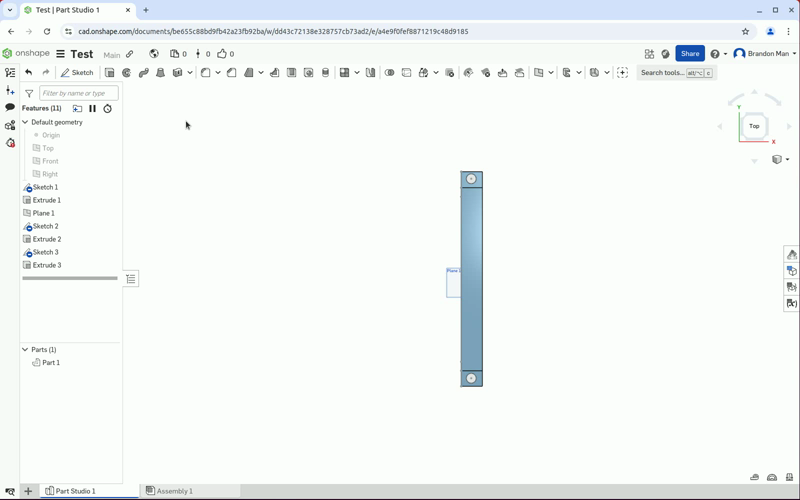
key(shift+7)
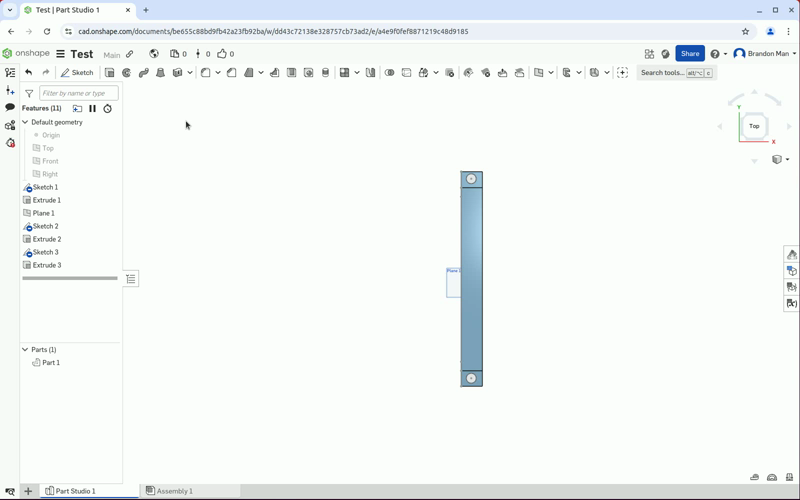
key(up, 3)
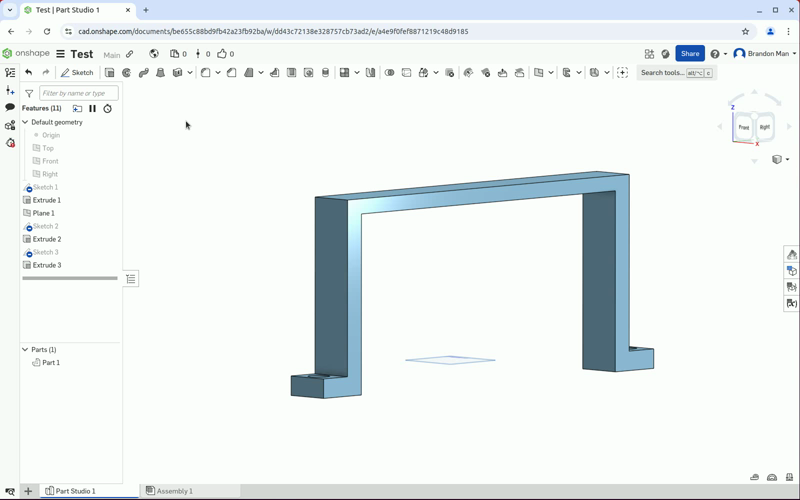
key(left, 3)
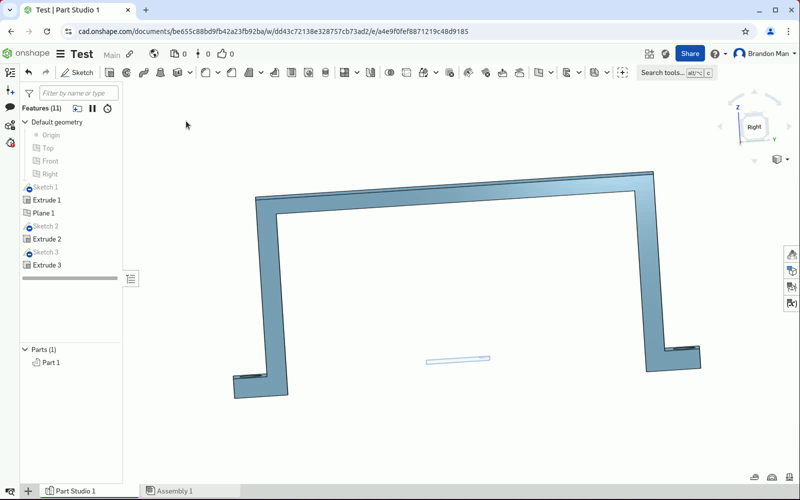
key(right, 3)
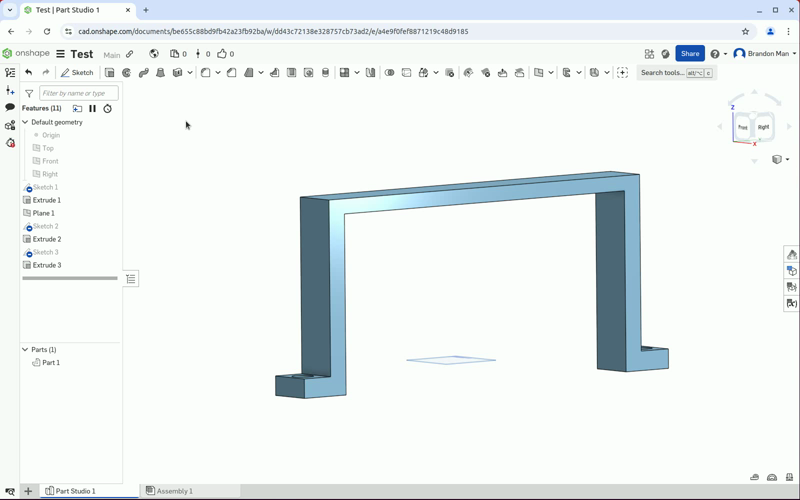
key(down, 3)
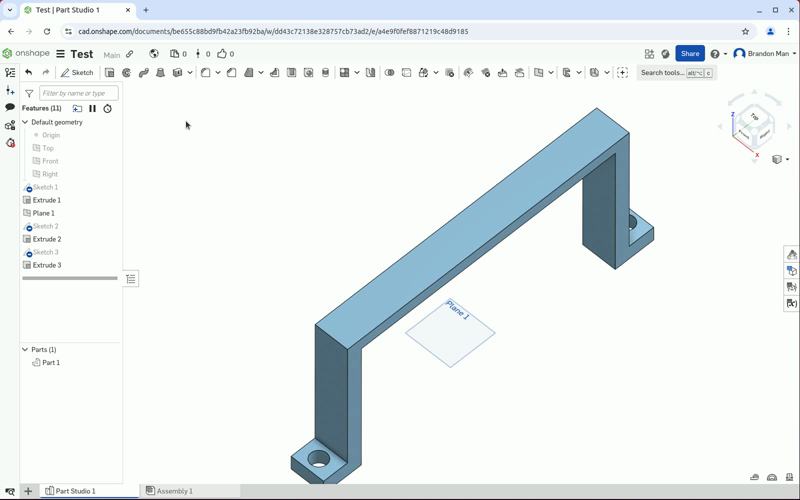
mouse_move(73, 189)
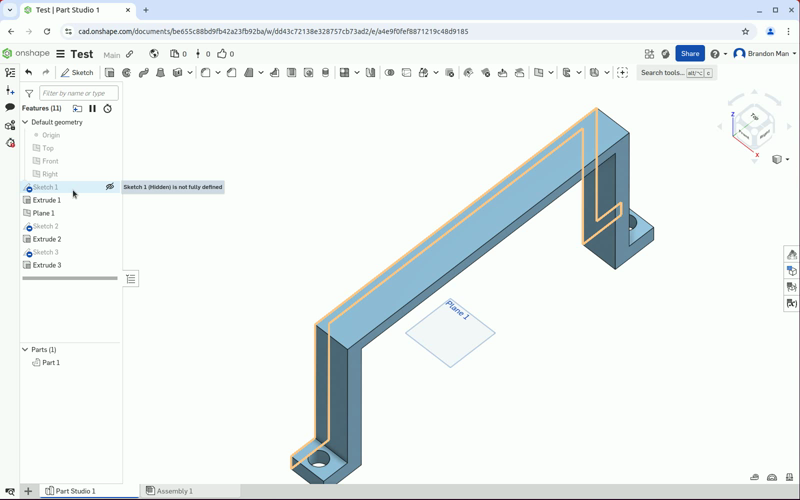
click(73, 189)